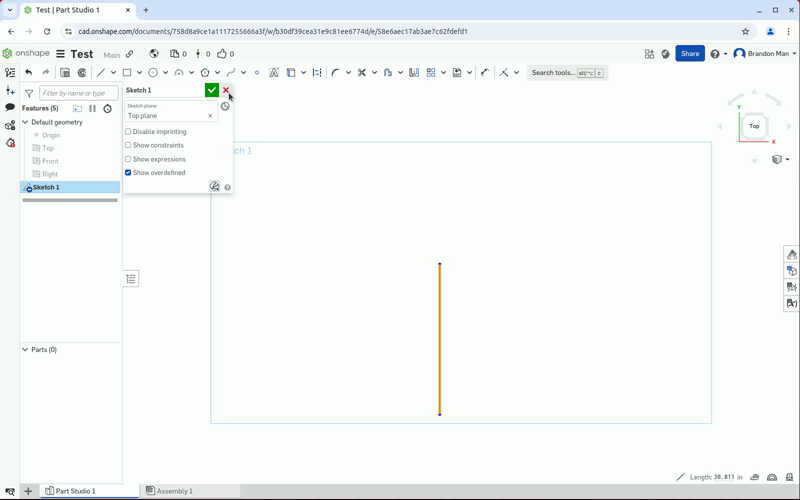
key(shift+h)
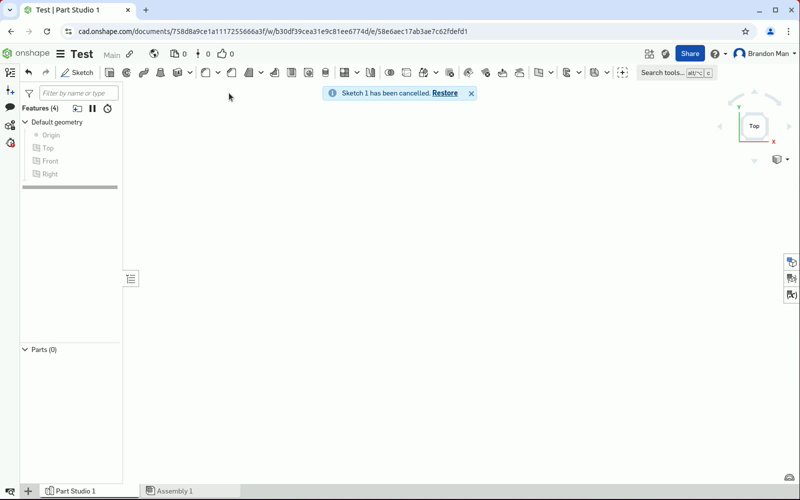
mouse_move(73, 352)
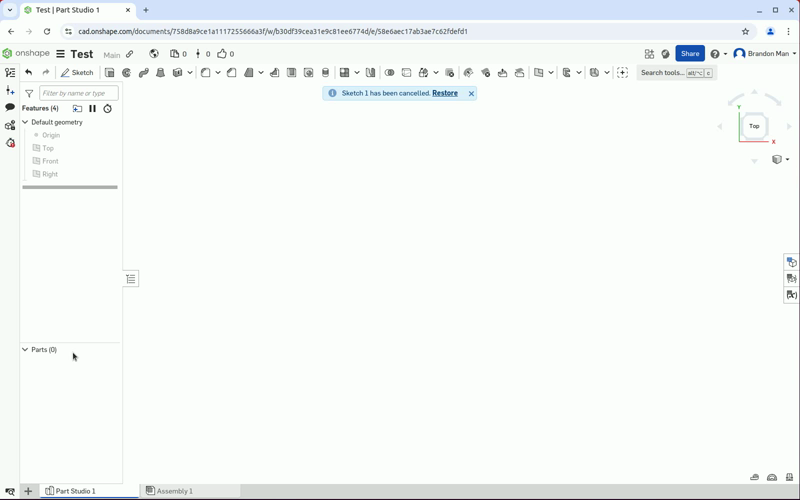
key(y)
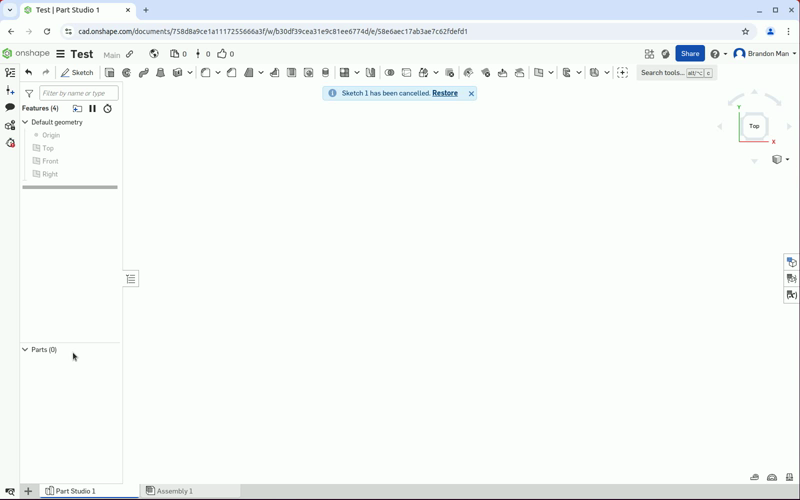
key(shift+p)
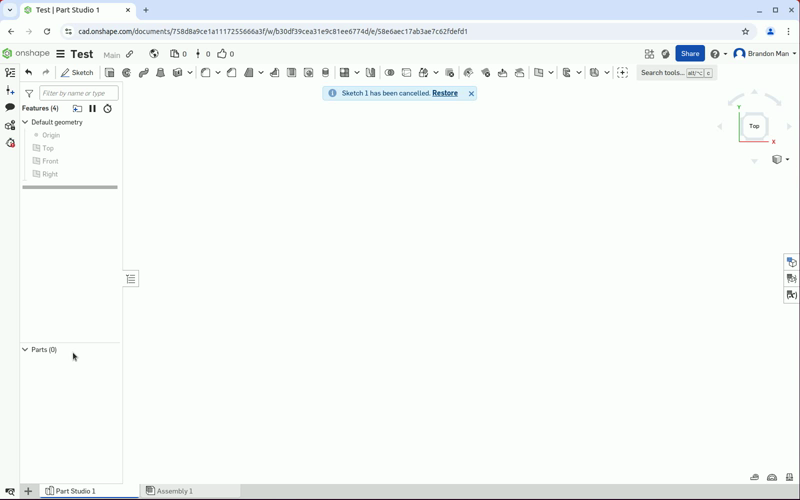
key(space)
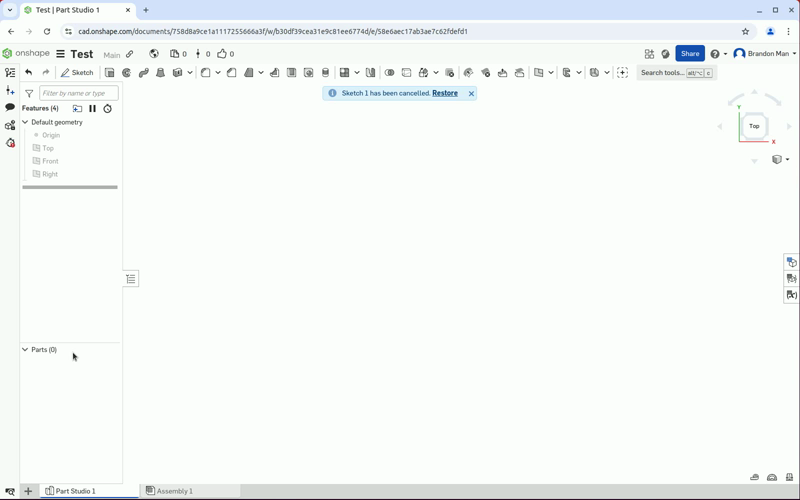
key_down(shift)
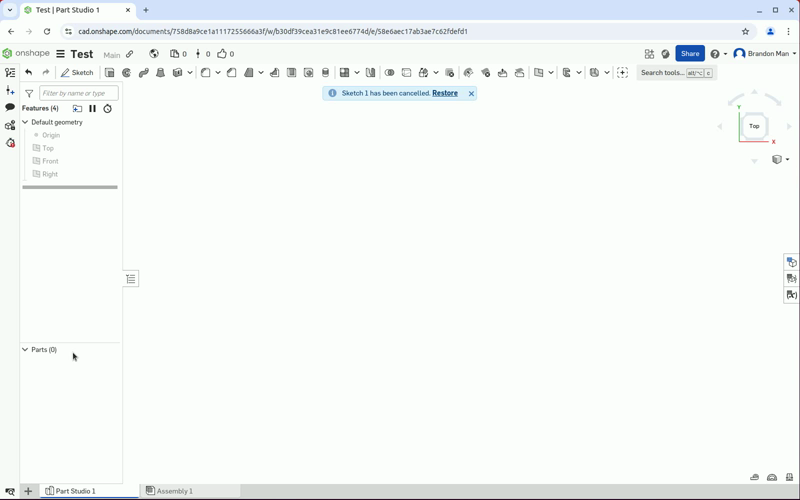
key(up)
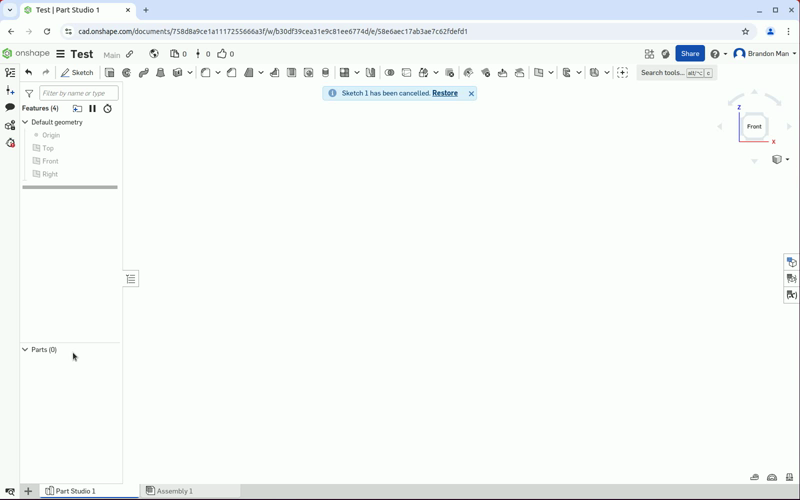
key_up(shift)
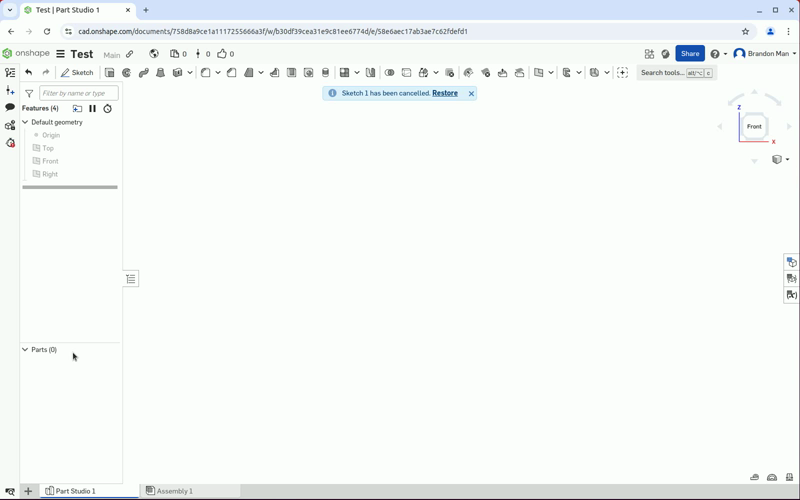
mouse_move(73, 352)
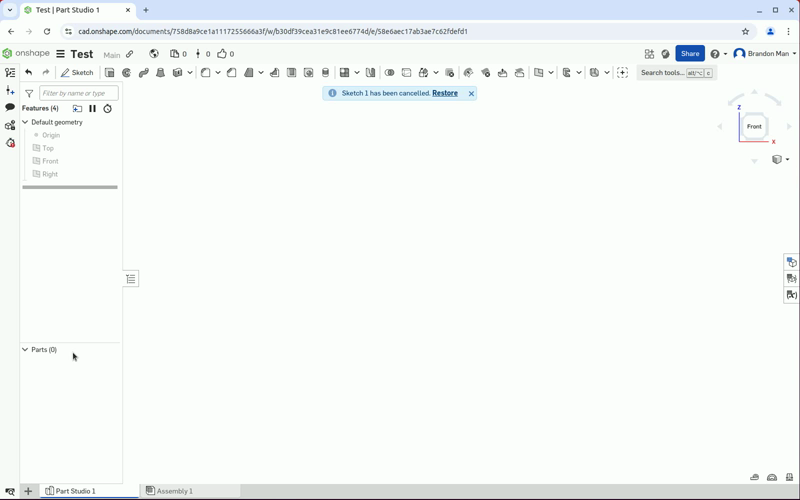
key(shift+y)
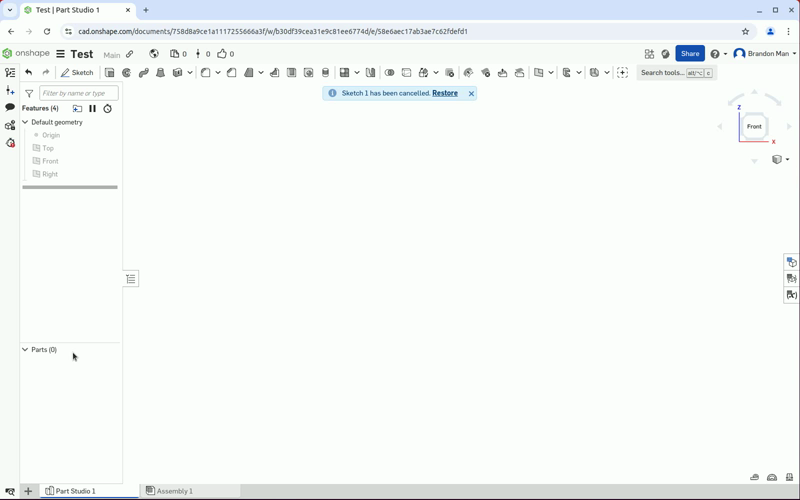
key(shift+s)
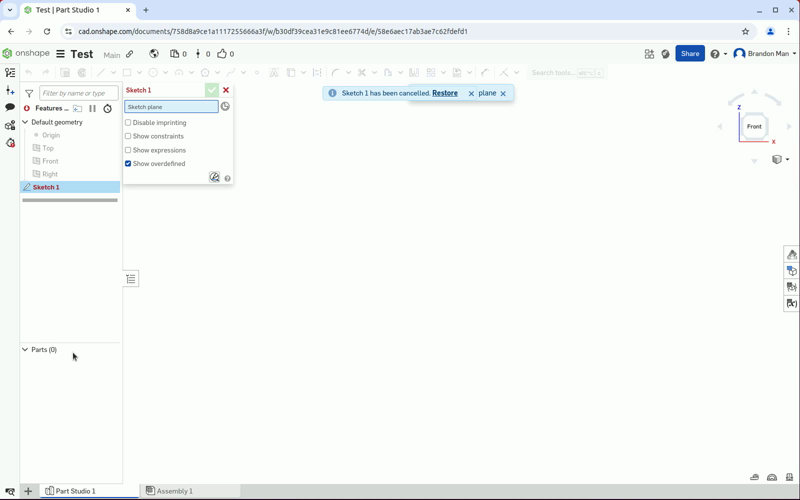
mouse_move(73, 163)
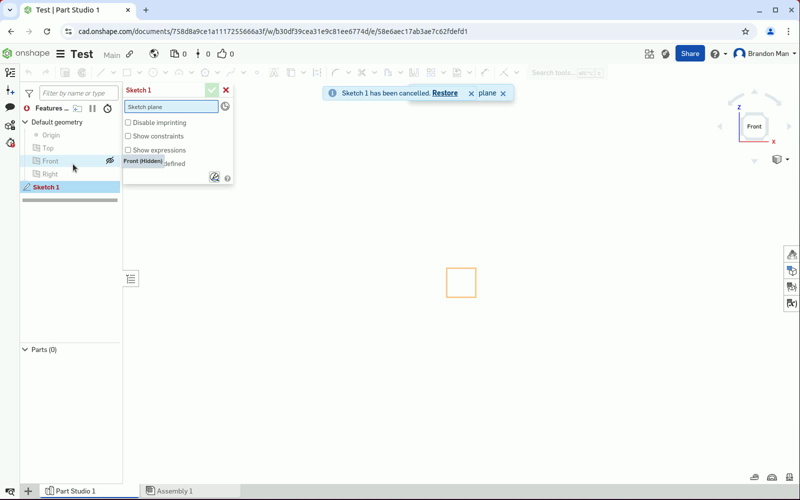
click(73, 163)
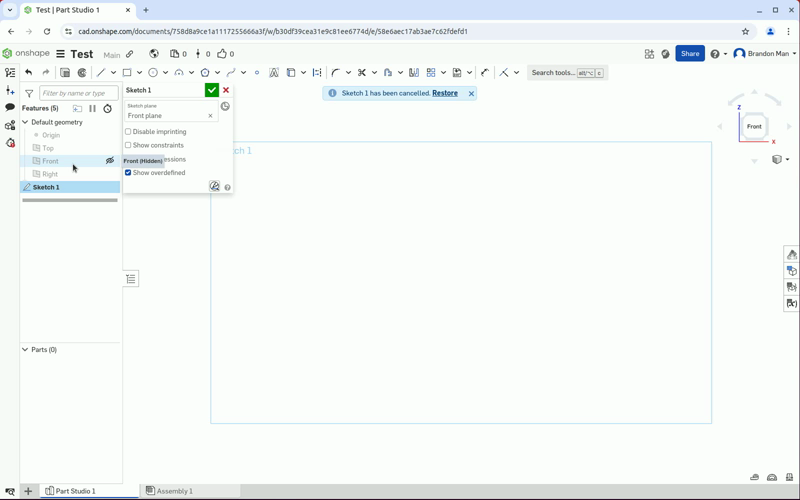
mouse_move(73, 352)
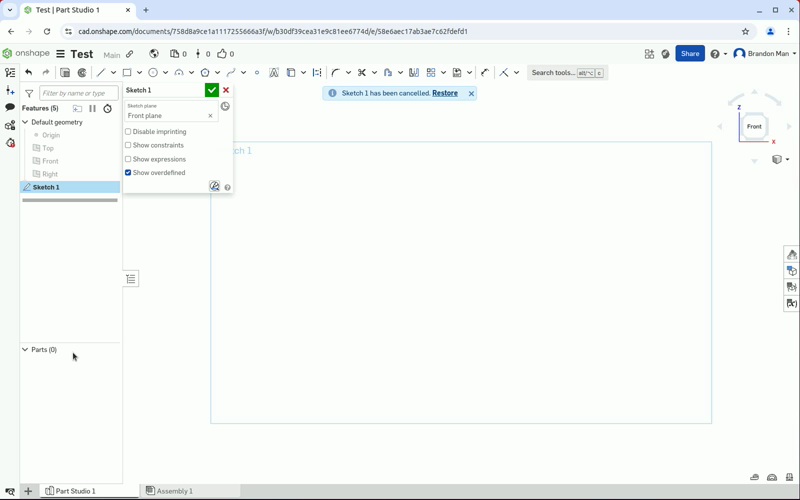
key(y)
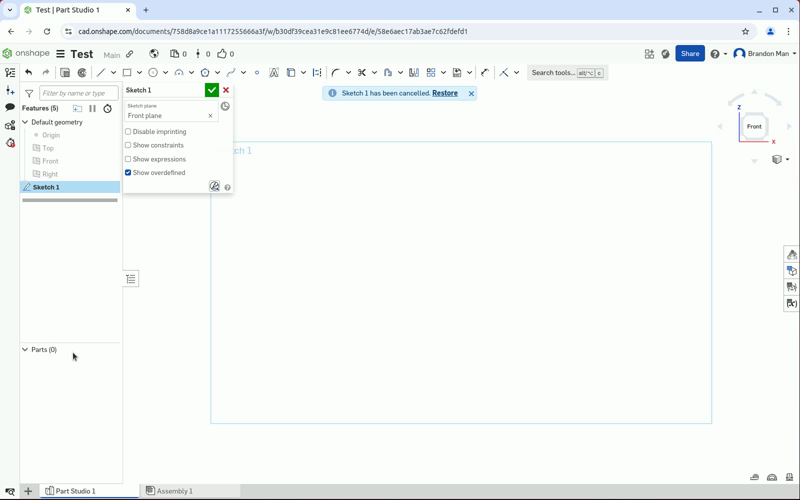
key(c)
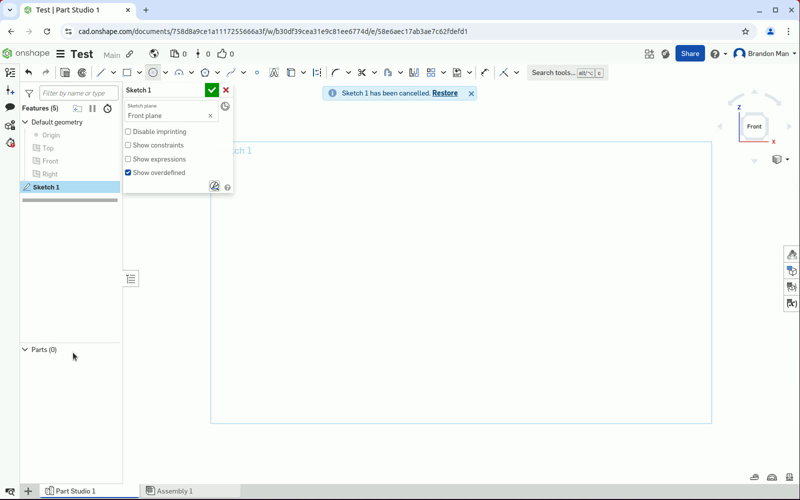
key_down(shift)
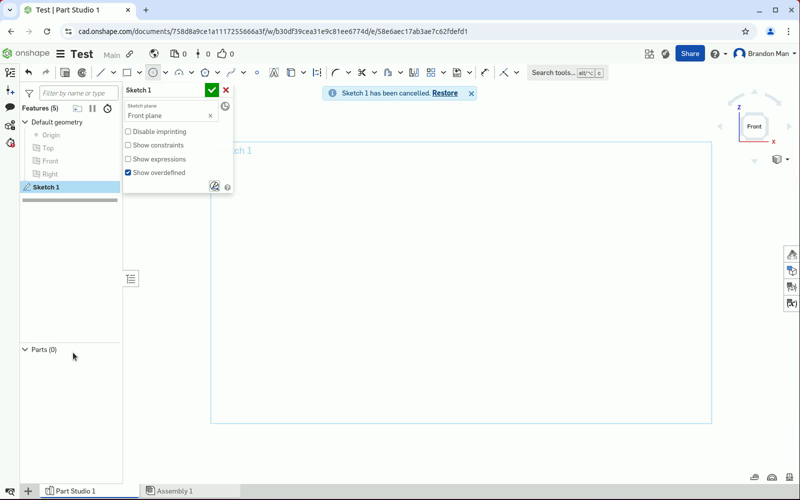
mouse_move(461, 282)
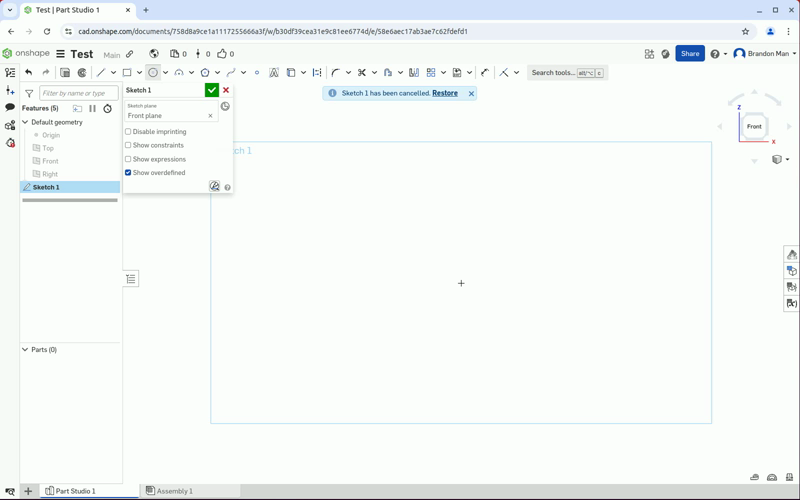
click(461, 282)
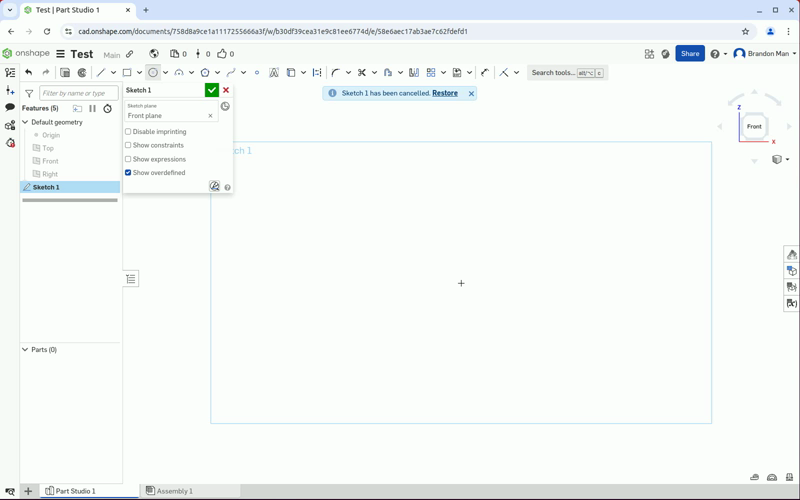
key_up(shift)
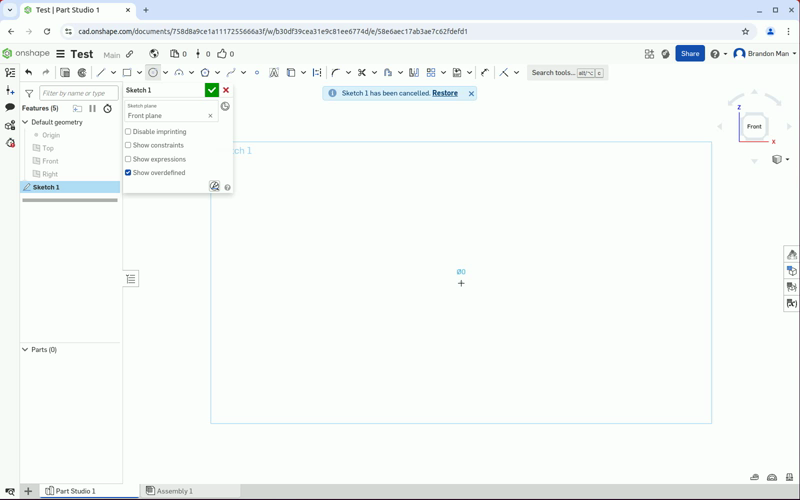
mouse_move(510, 282)
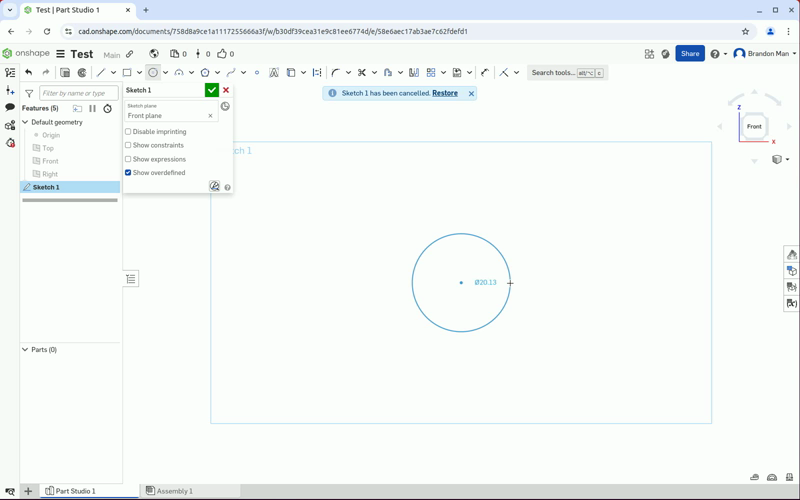
click(510, 282)
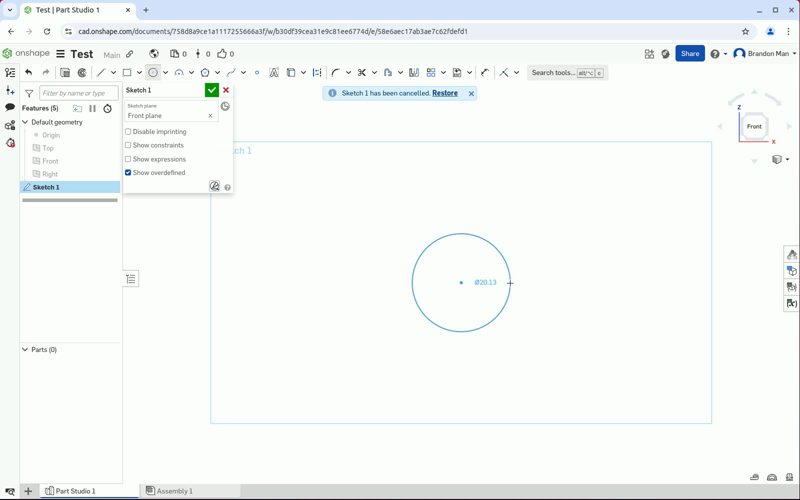
key(esc)
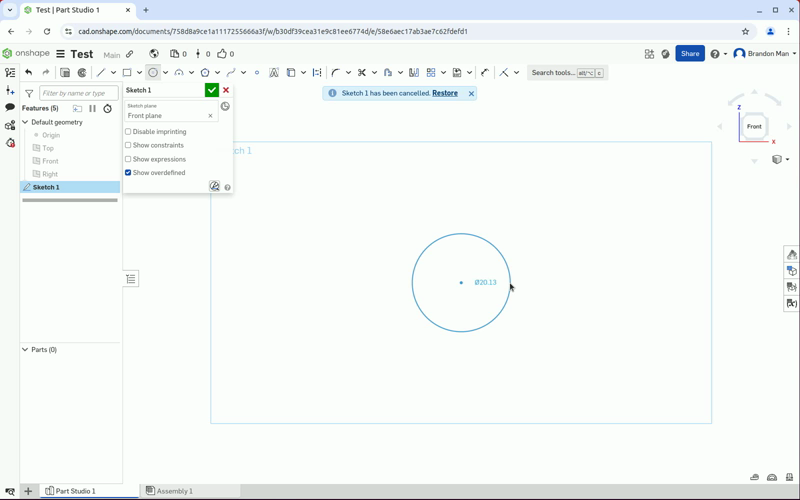
key(c)
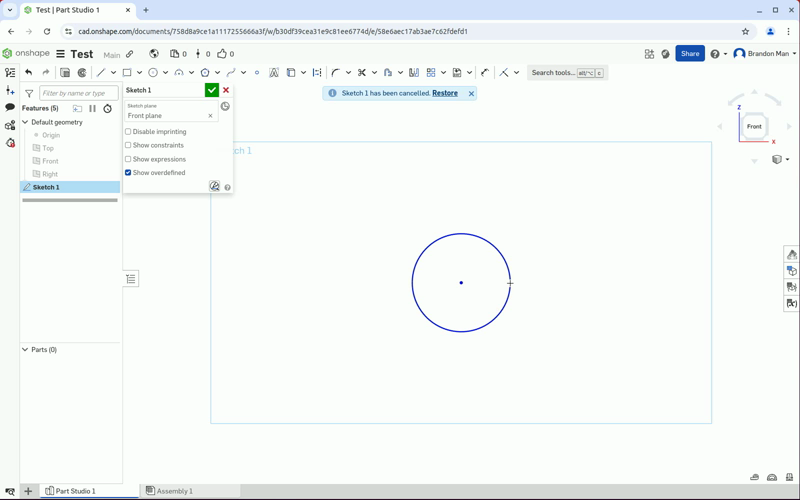
key_down(shift)
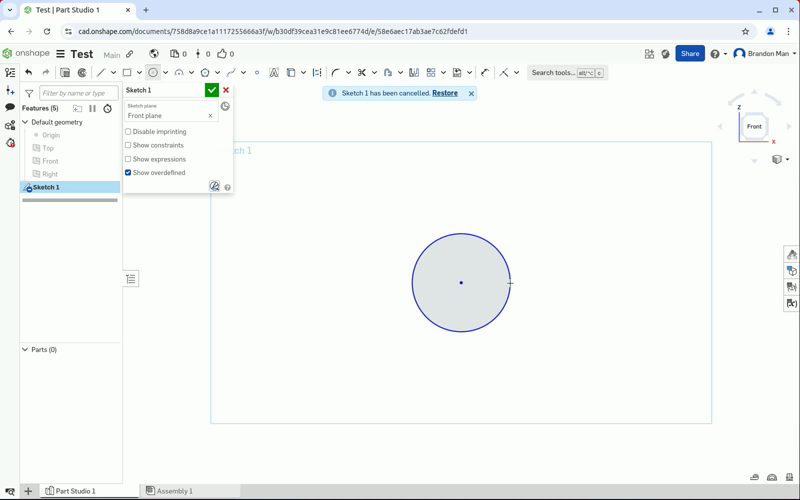
mouse_move(461, 282)
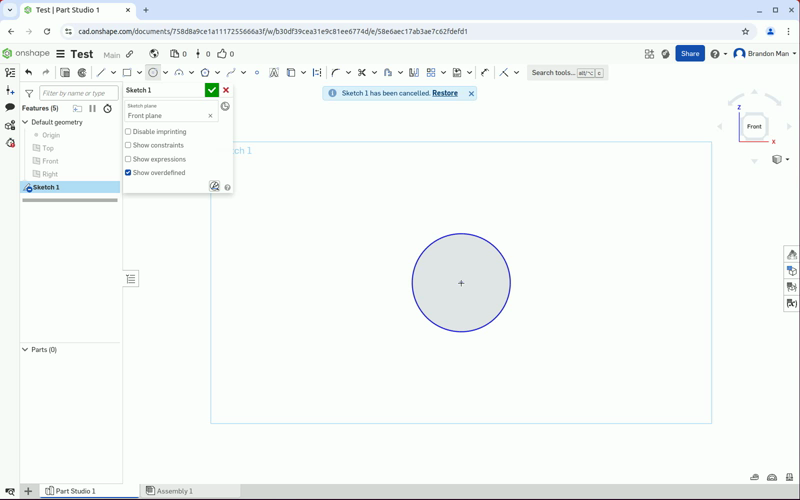
click(461, 282)
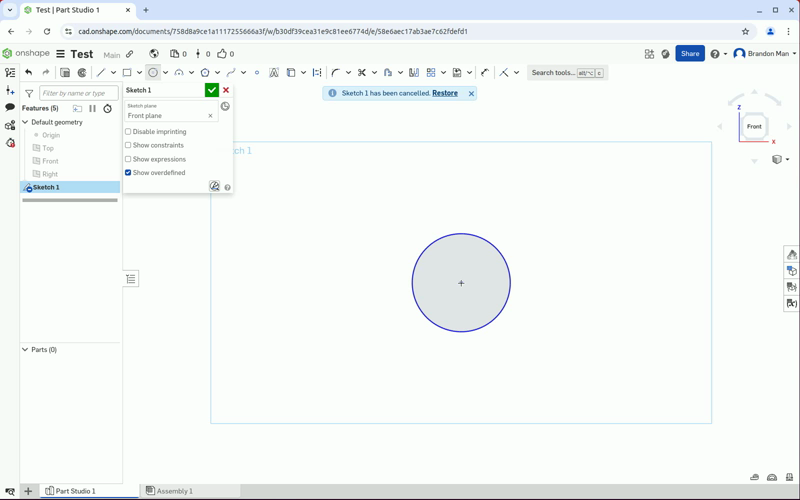
key_up(shift)
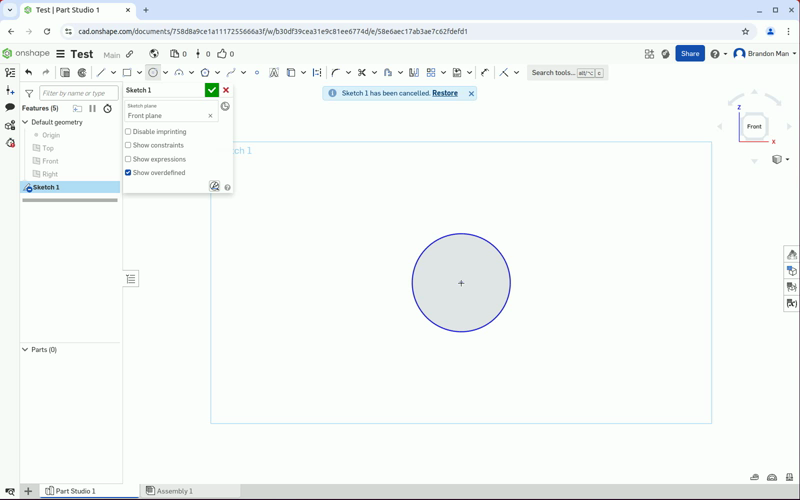
mouse_move(491, 282)
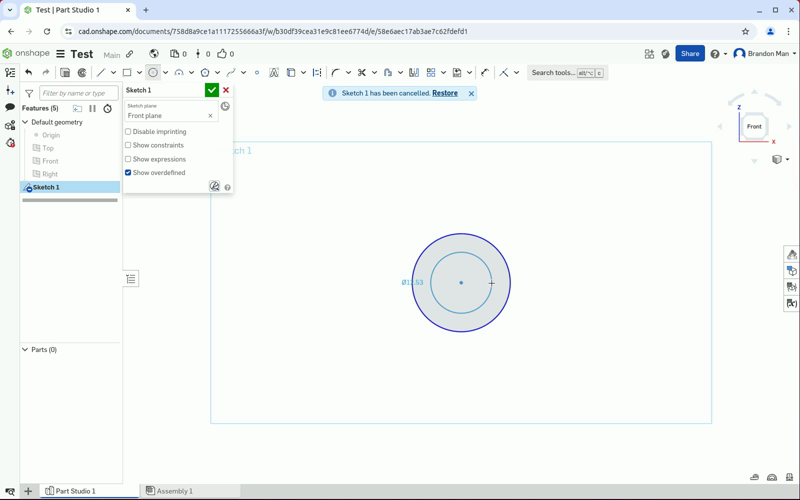
click(491, 282)
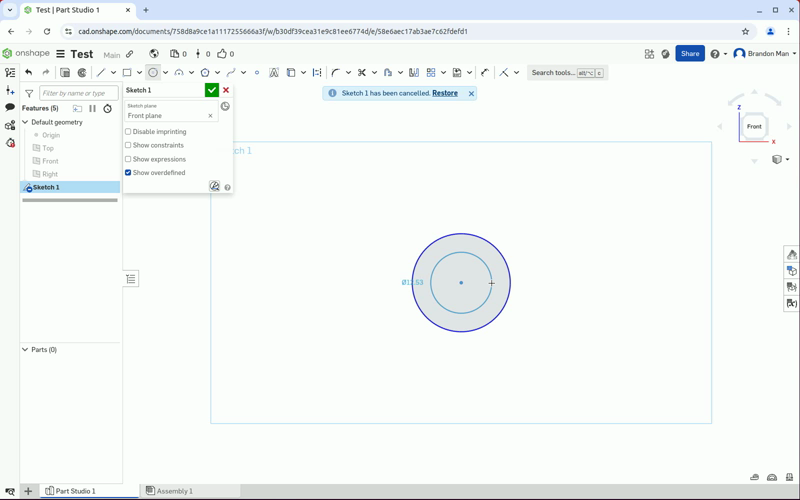
key(esc)
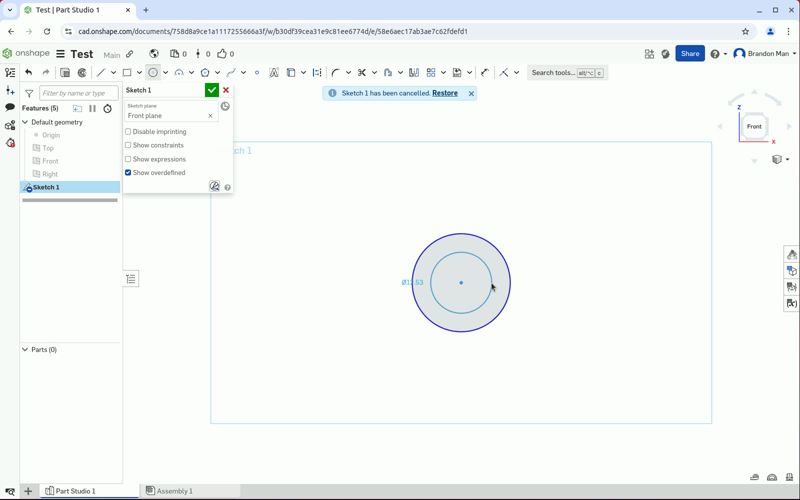
mouse_move(426, 308)
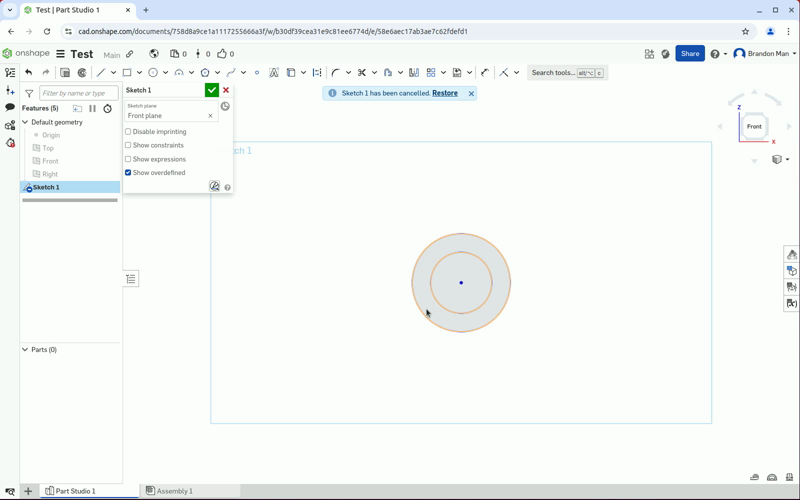
click(426, 308)
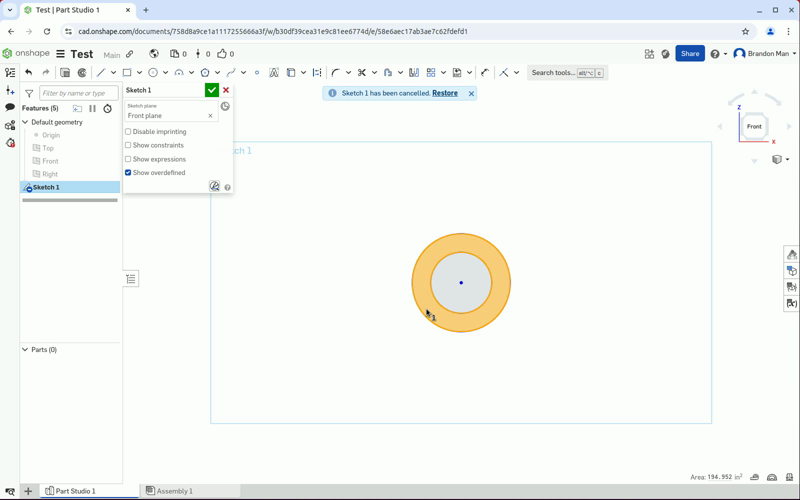
mouse_move(73, 352)
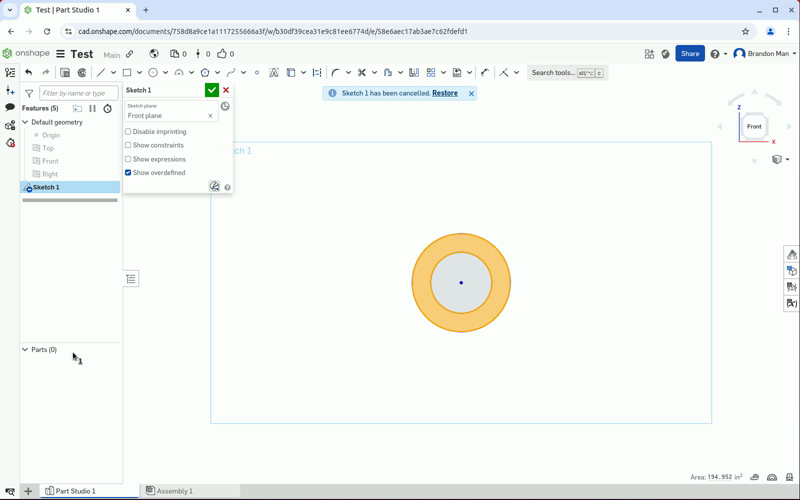
key(shift+y)
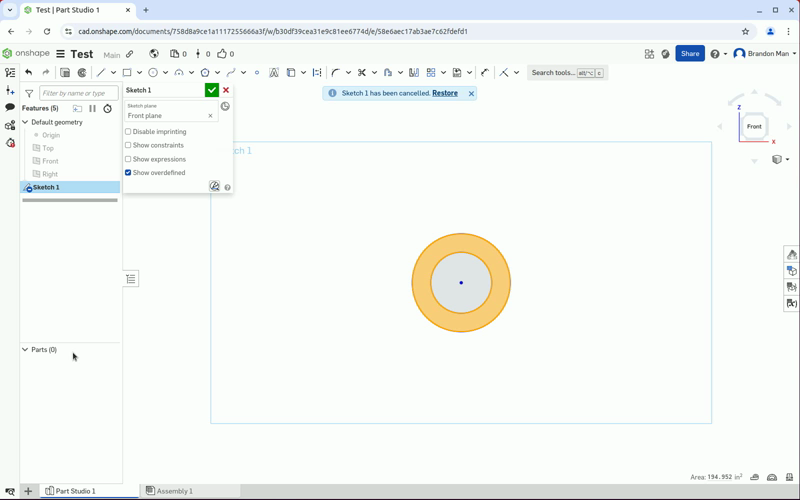
key(shift+e)
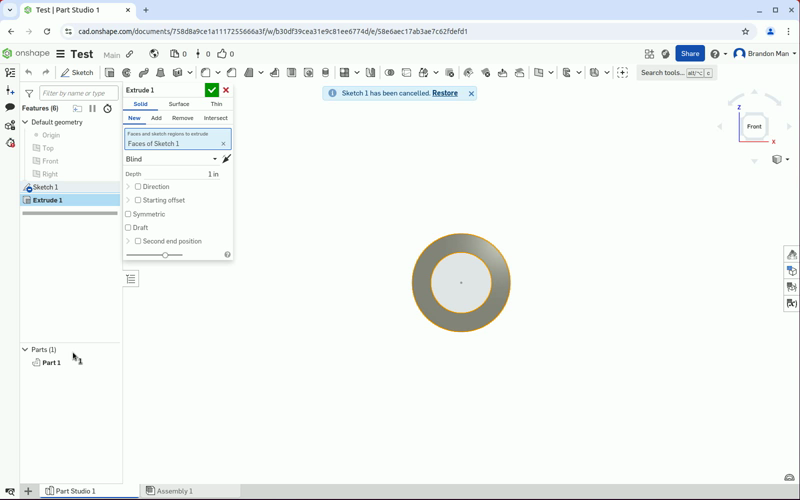
mouse_move(143, 106)
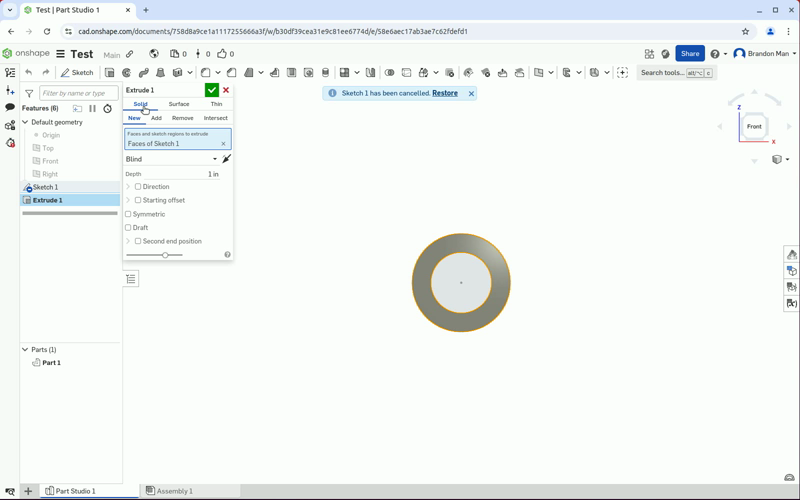
click(143, 106)
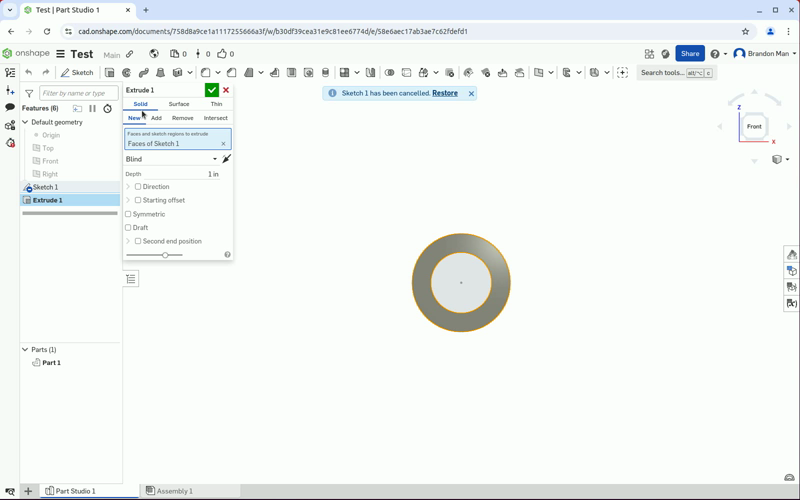
mouse_move(137, 120)
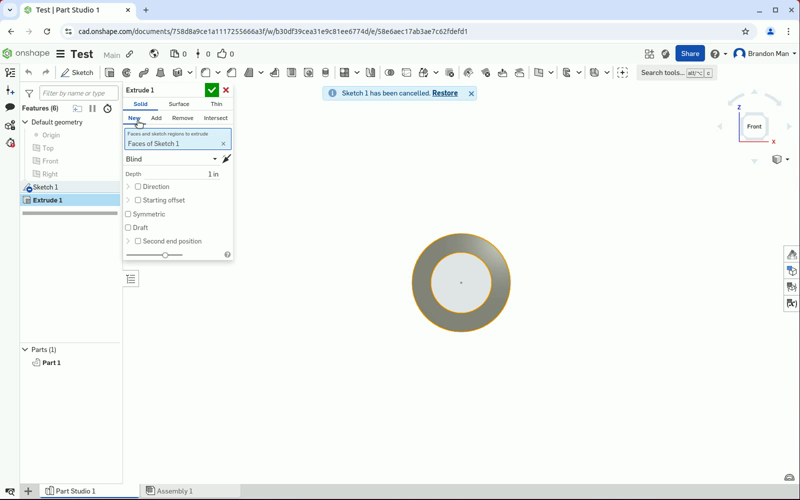
click(137, 120)
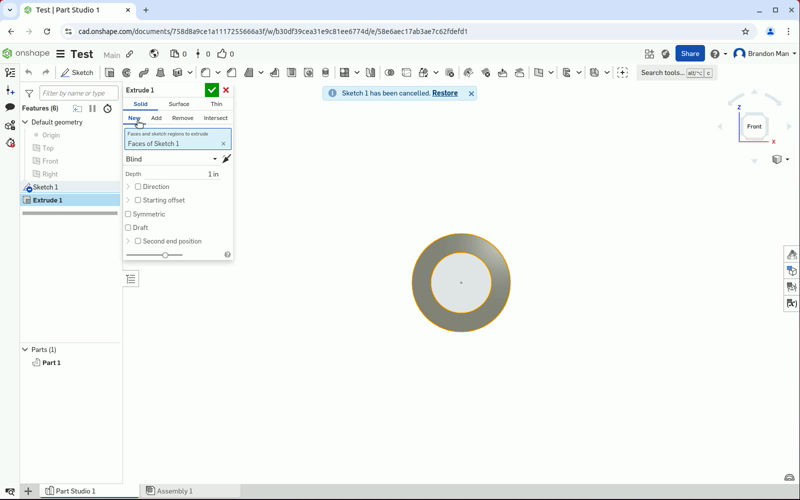
key(tab, 4)
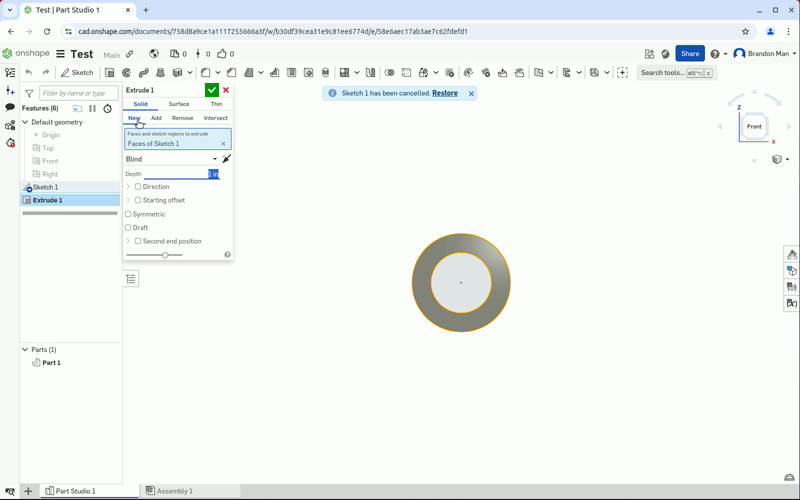
text(-6.981)
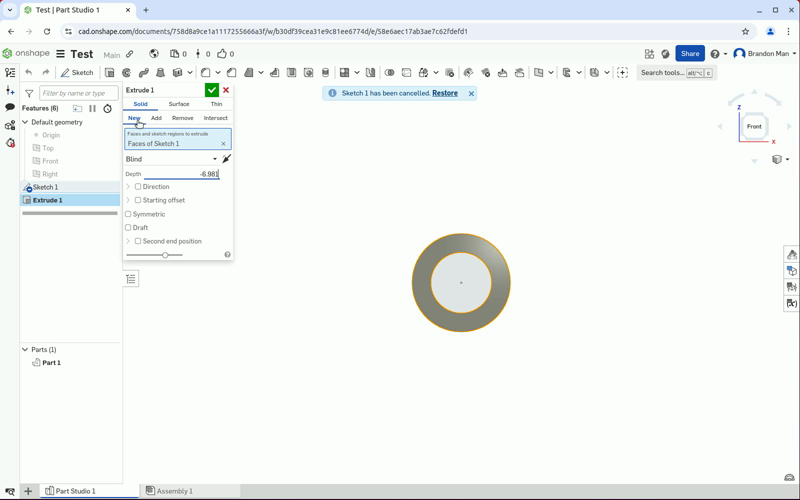
key(enter)
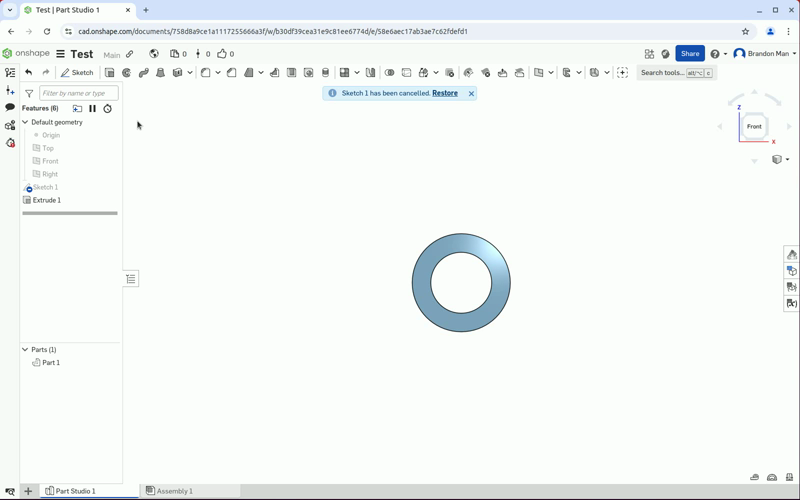
key(shift+h)
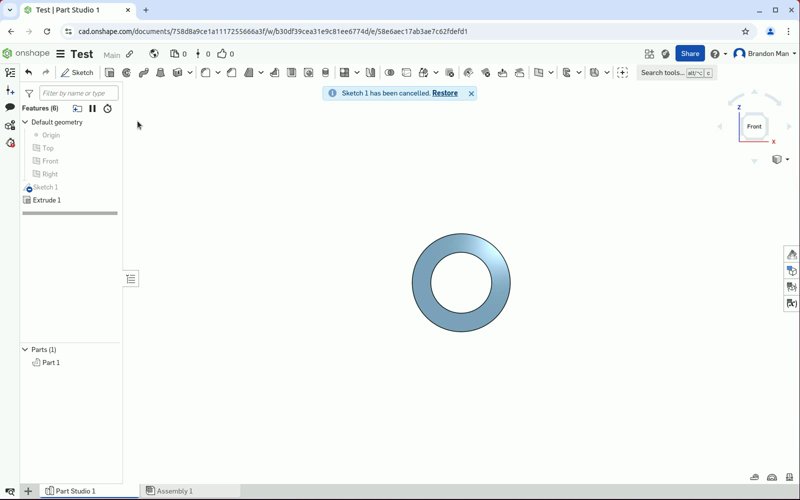
key(shift+h)
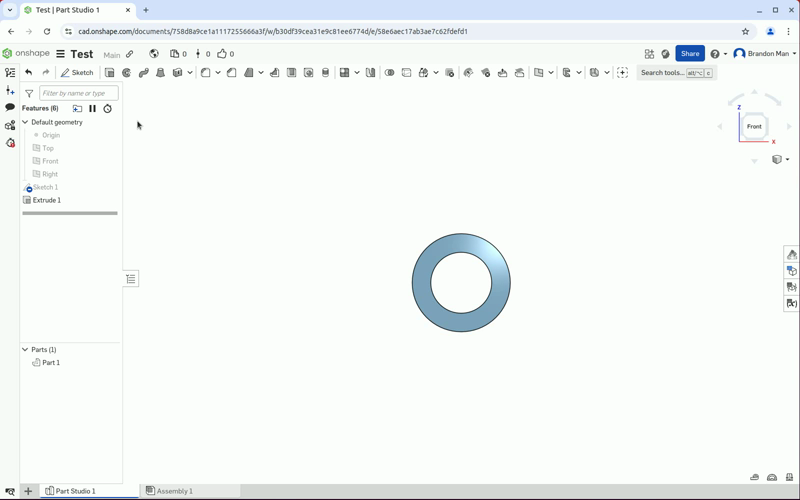
mouse_move(73, 189)
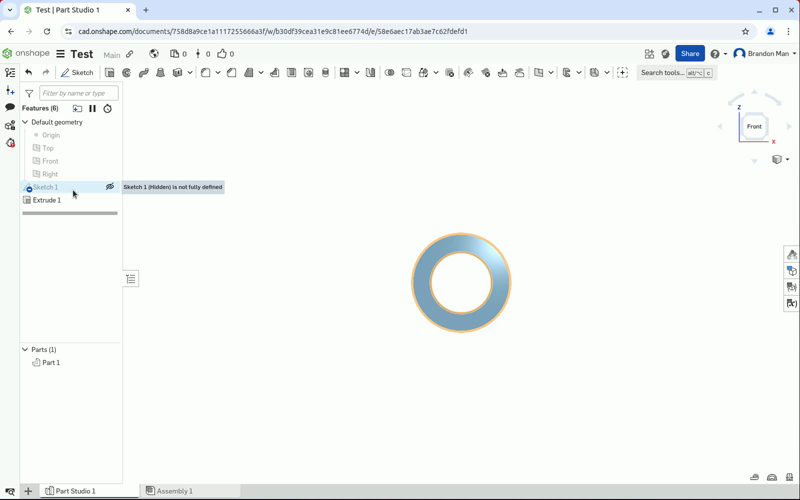
click(73, 189)
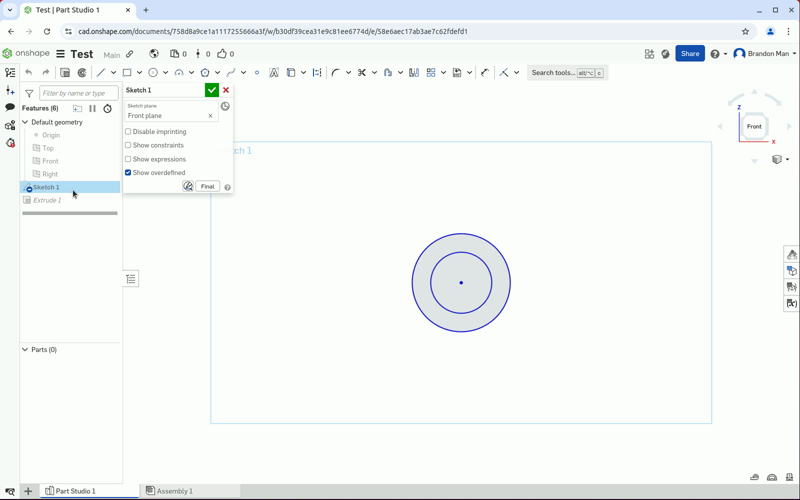
mouse_move(229, 92)
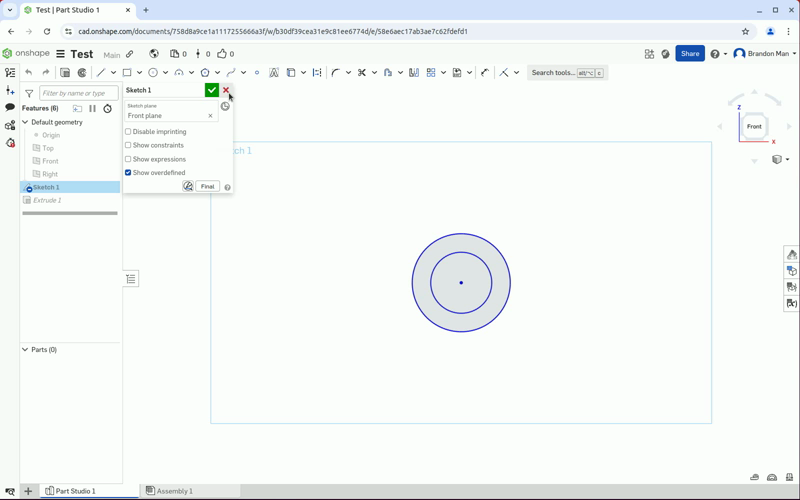
click(229, 92)
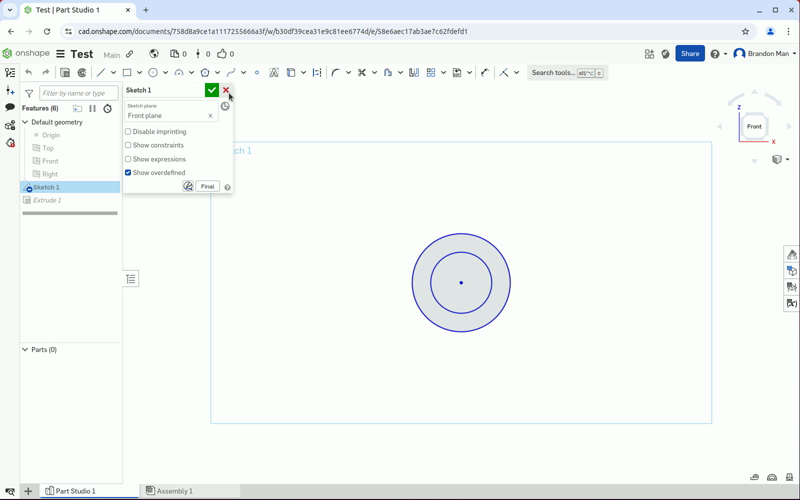
key(shift+s)
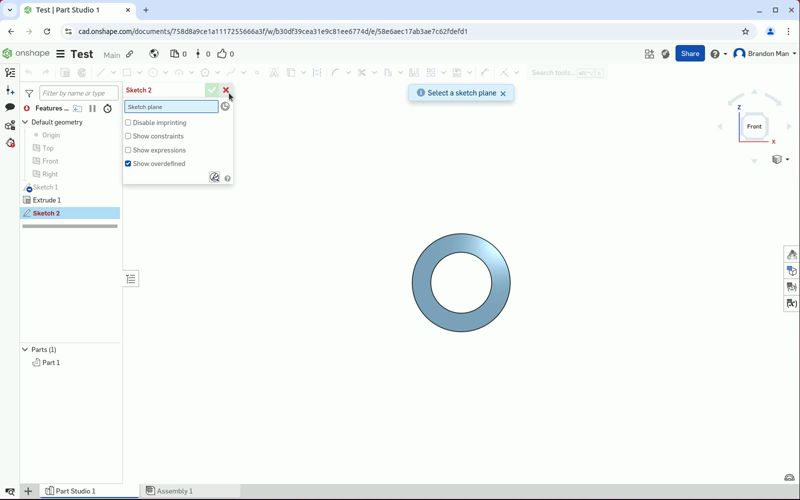
mouse_move(73, 163)
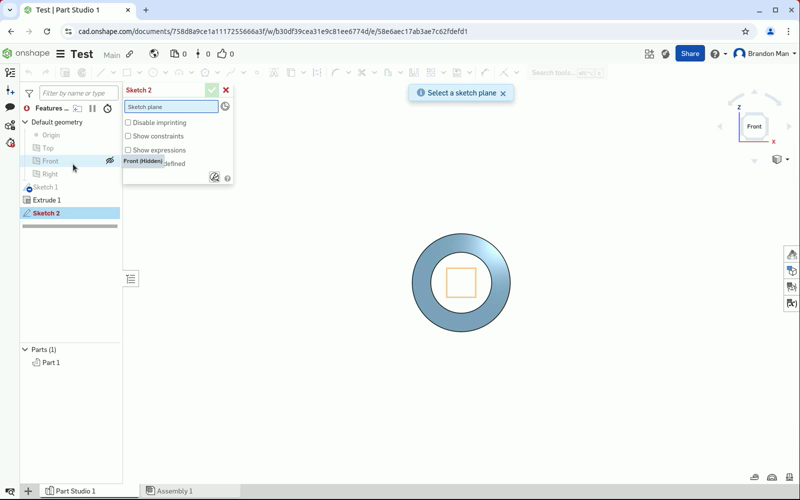
click(73, 163)
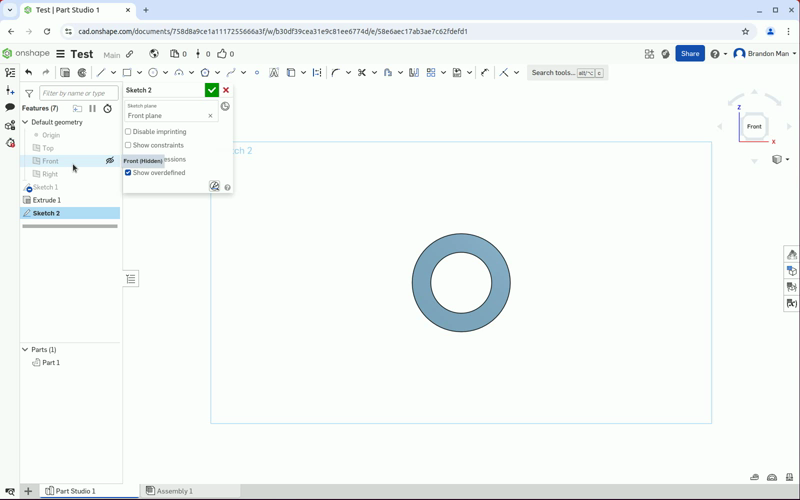
mouse_move(73, 352)
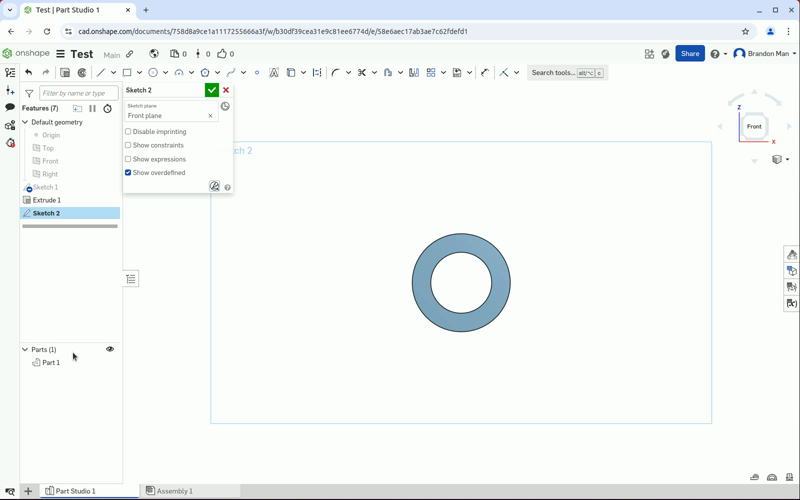
key(y)
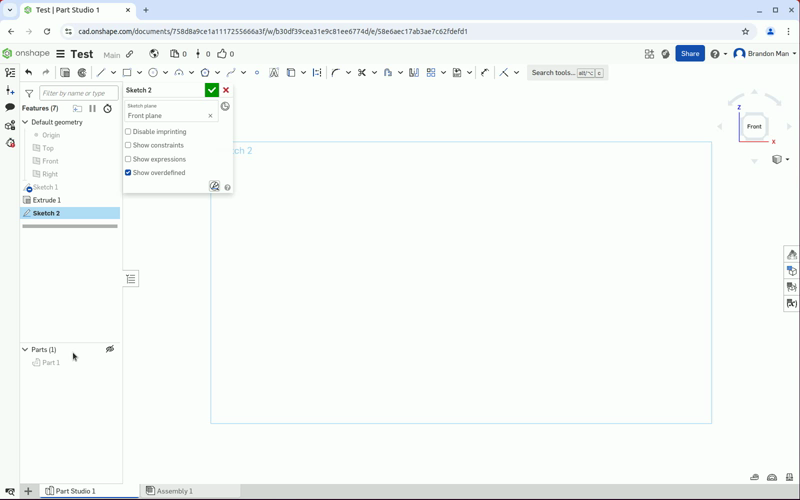
key(l)
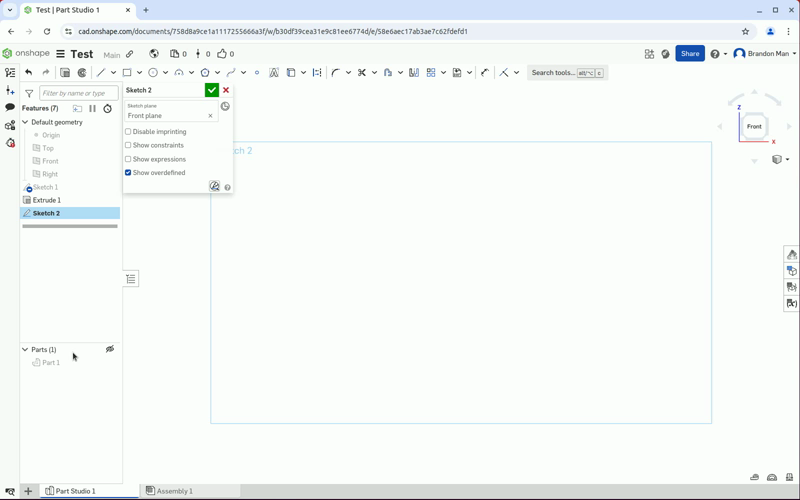
key_down(shift)
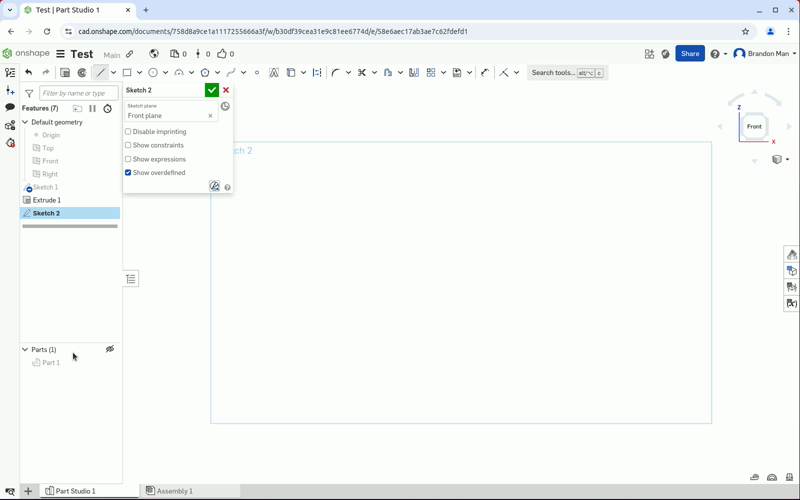
mouse_move(457, 170)
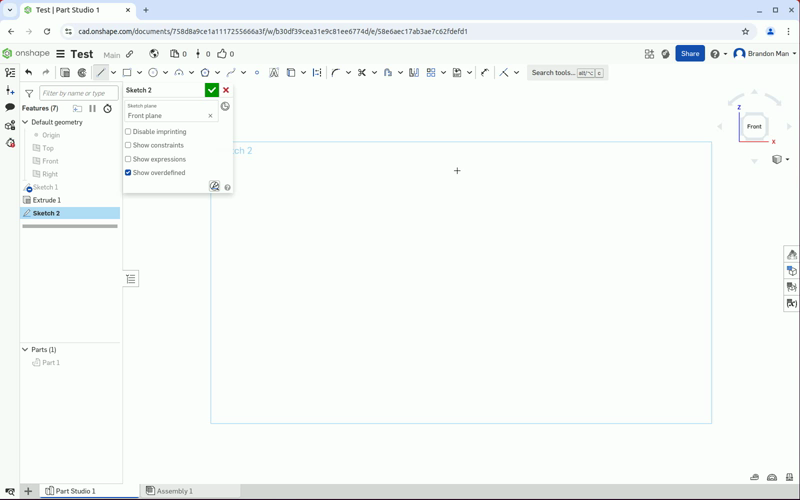
click(457, 170)
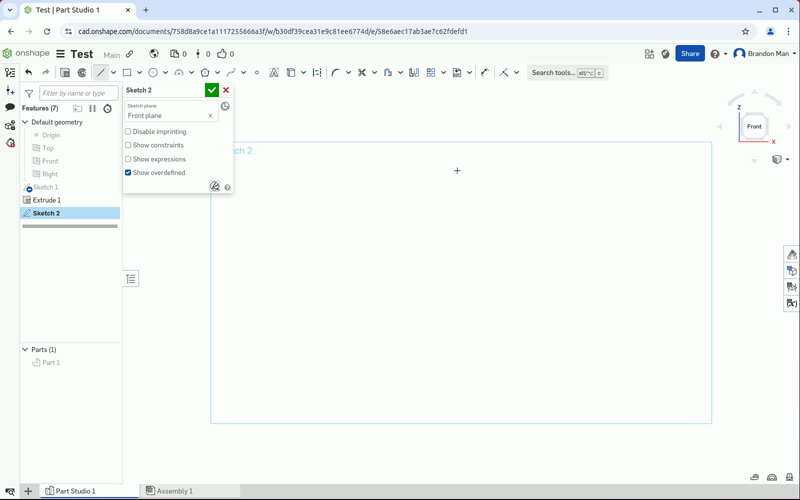
key_up(shift)
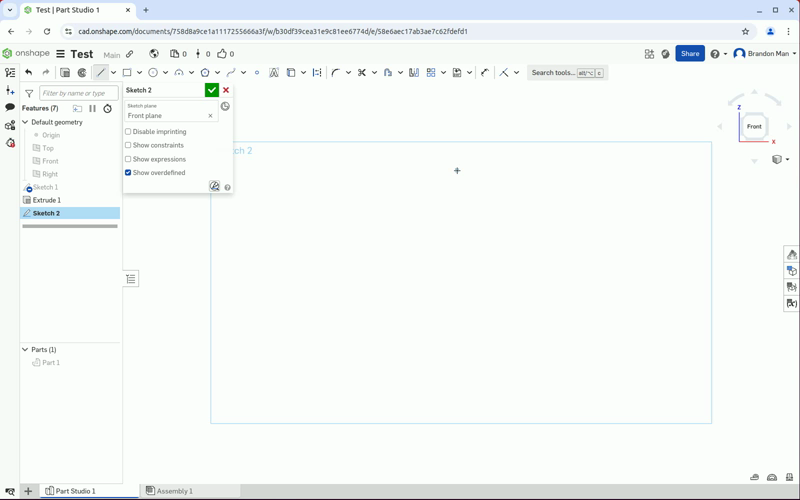
key_down(shift)
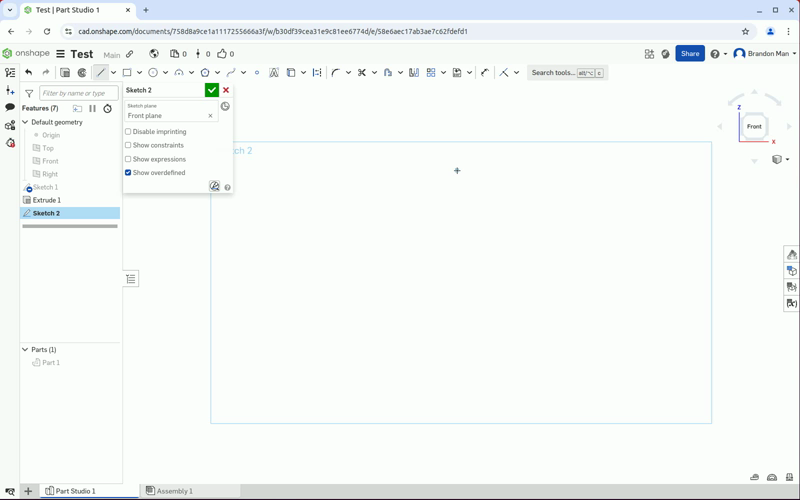
mouse_move(487, 170)
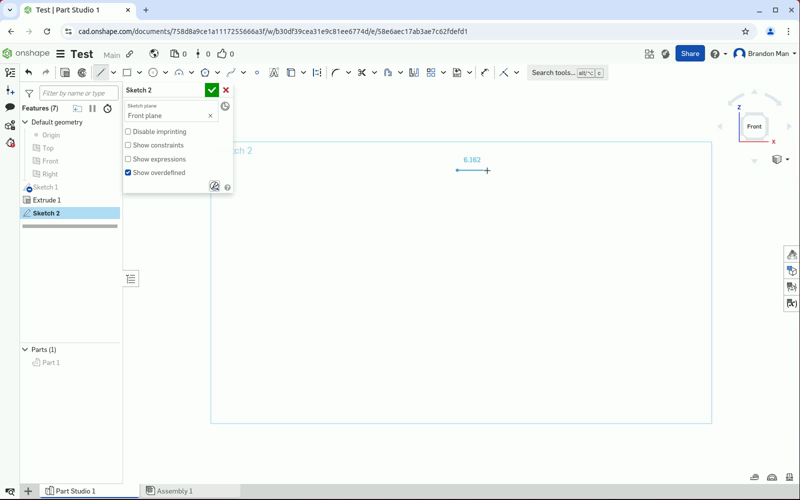
mouse_move(461, 170)
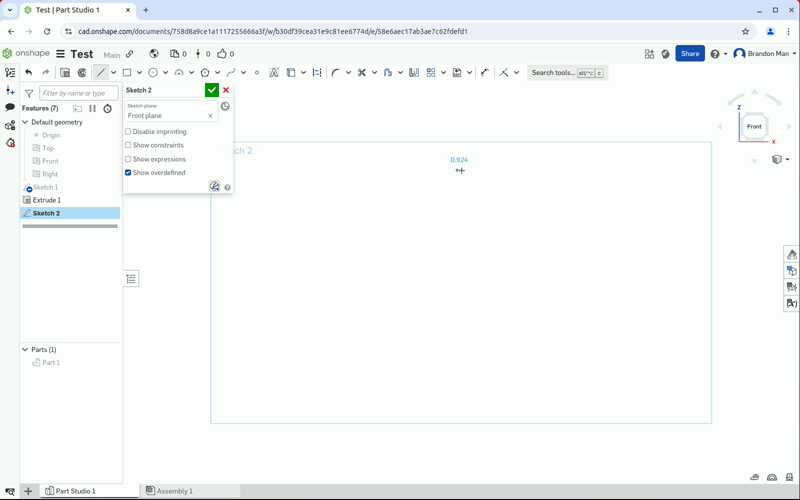
scroll(6)
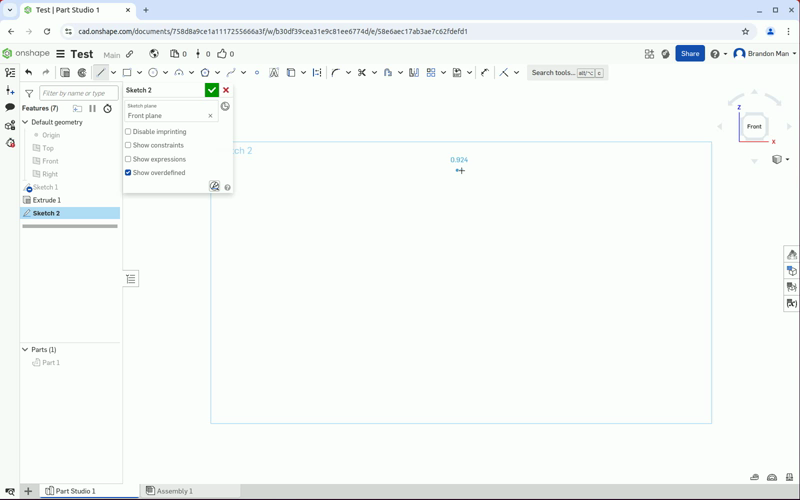
scroll(6)
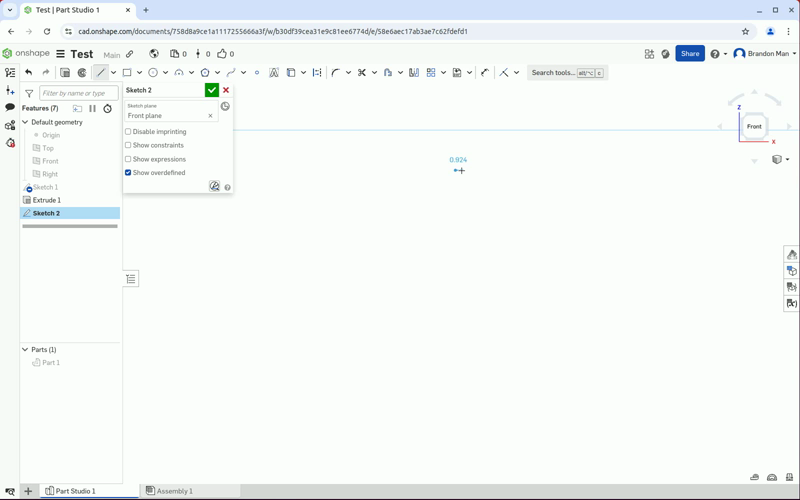
scroll(6)
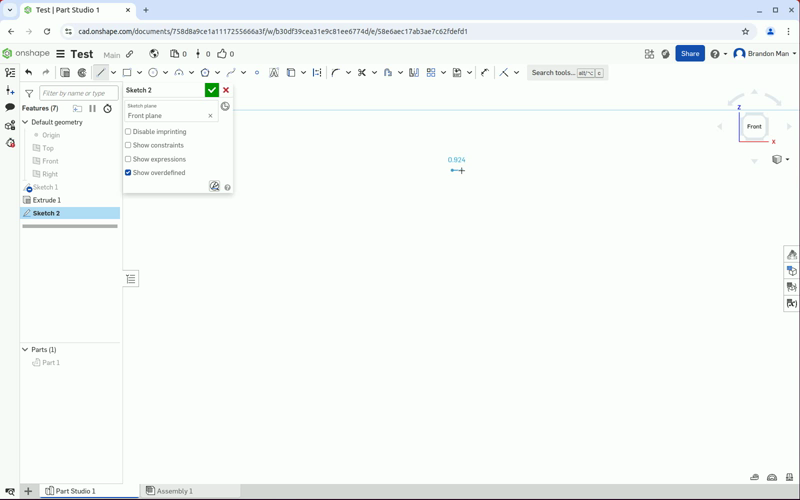
scroll(6)
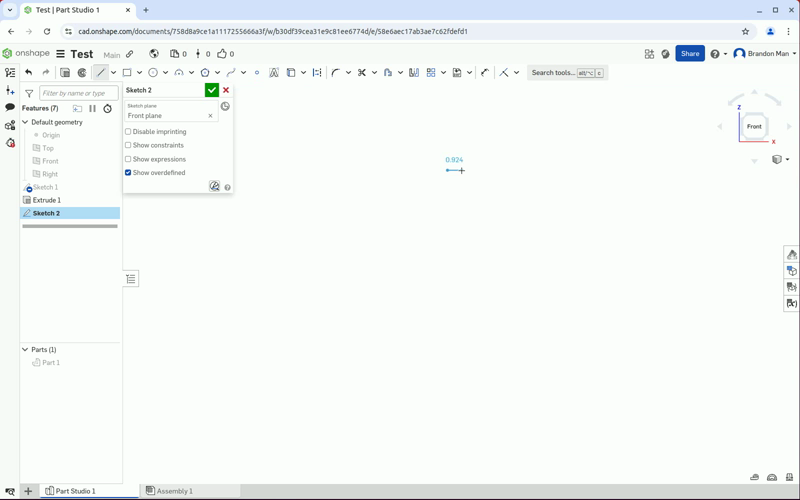
scroll(6)
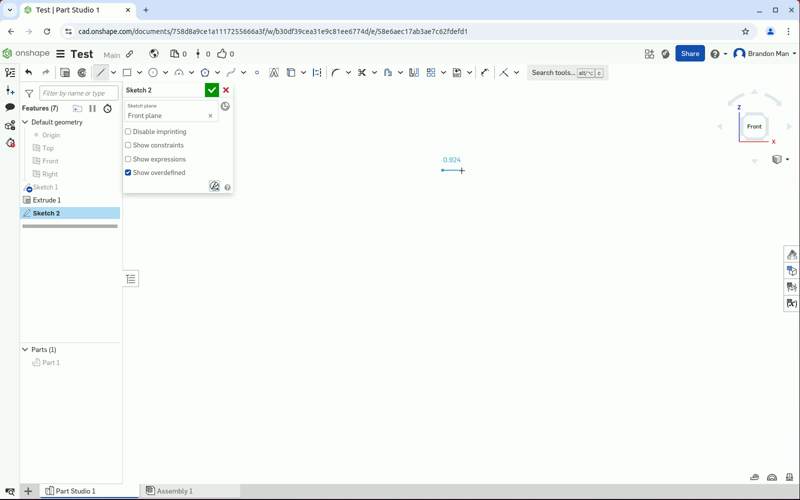
scroll(6)
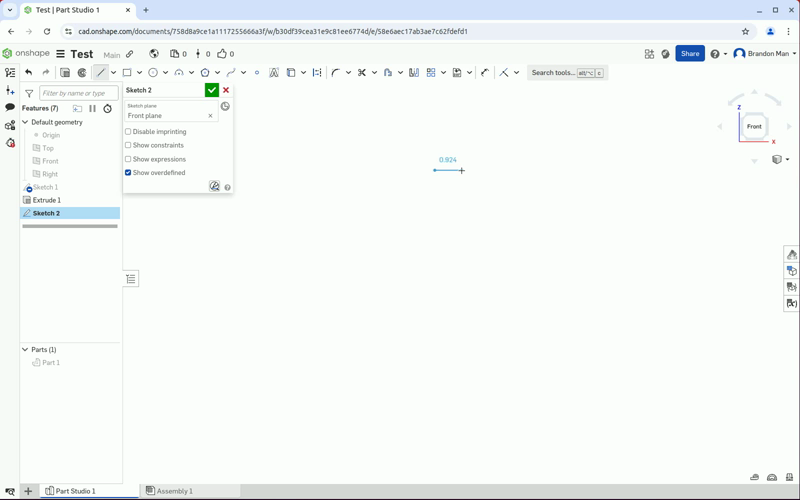
scroll(6)
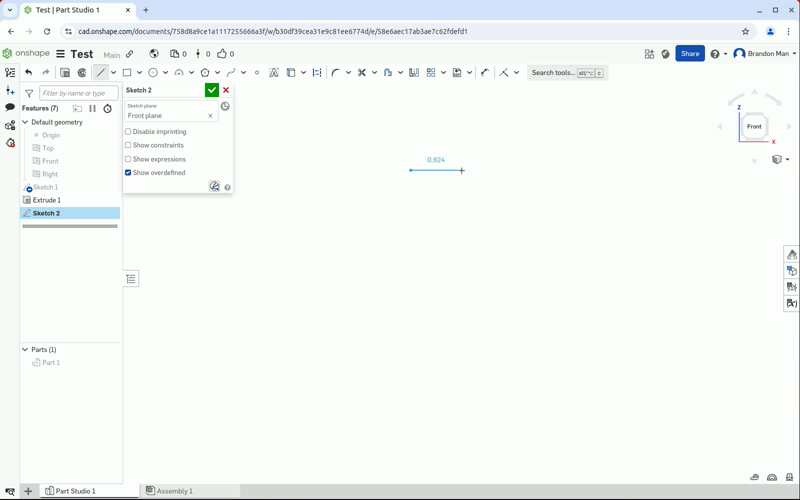
click(461, 170)
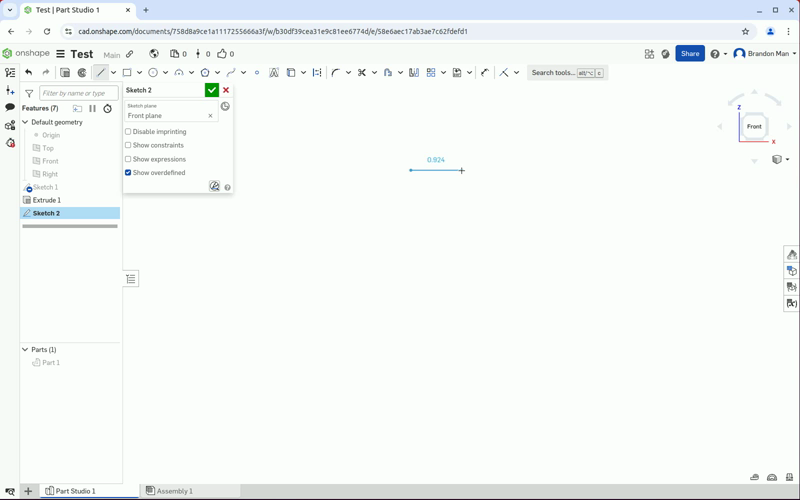
scroll(-6)
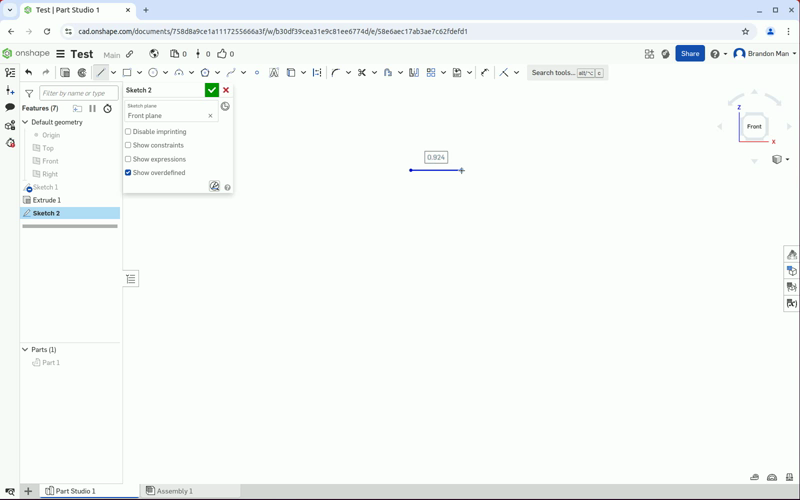
scroll(-6)
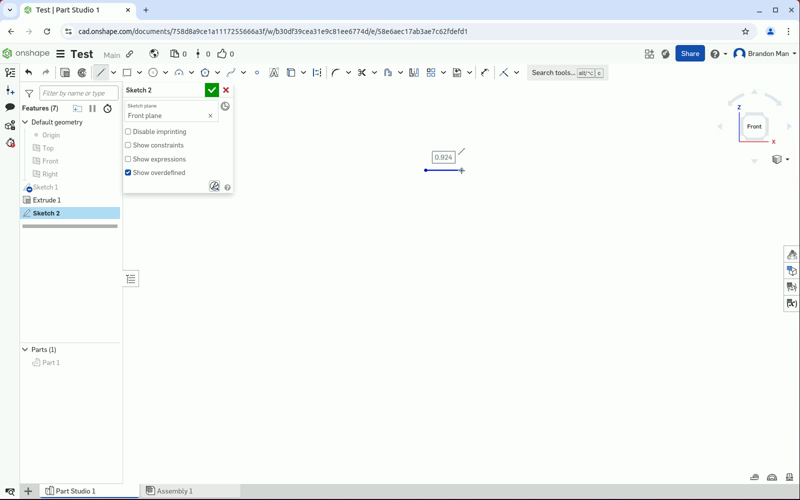
scroll(-6)
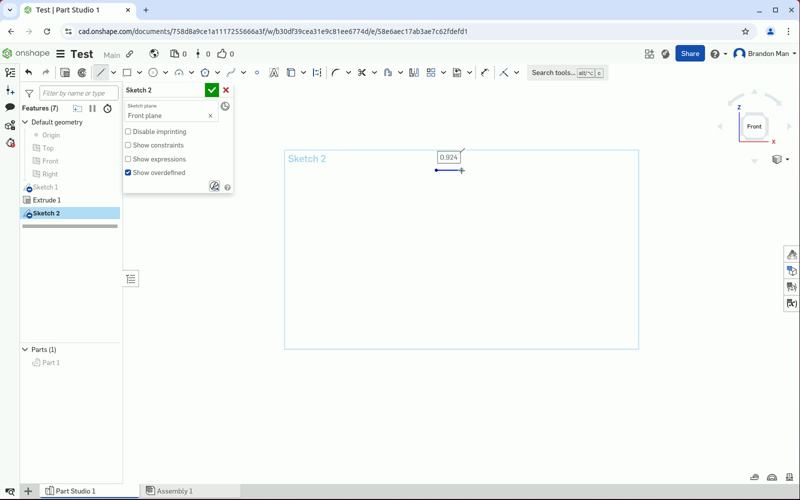
scroll(-6)
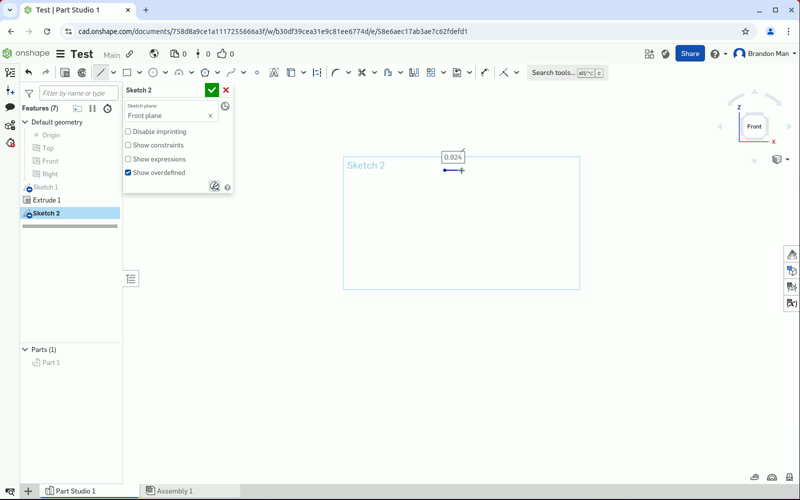
scroll(-6)
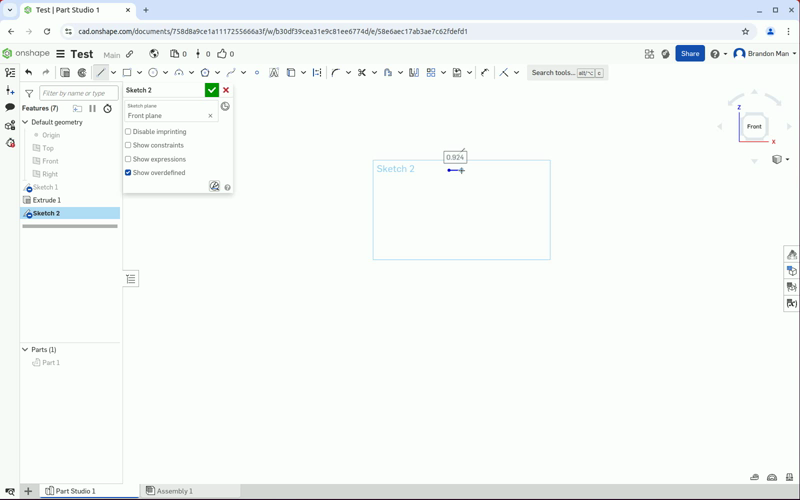
scroll(-6)
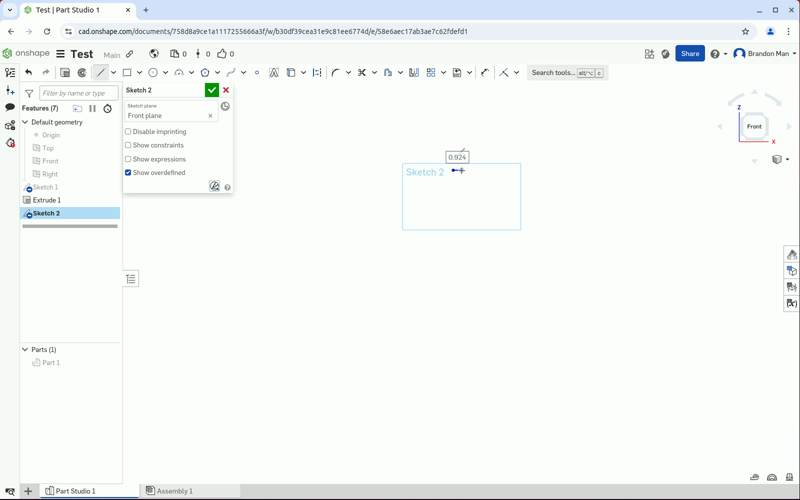
scroll(-6)
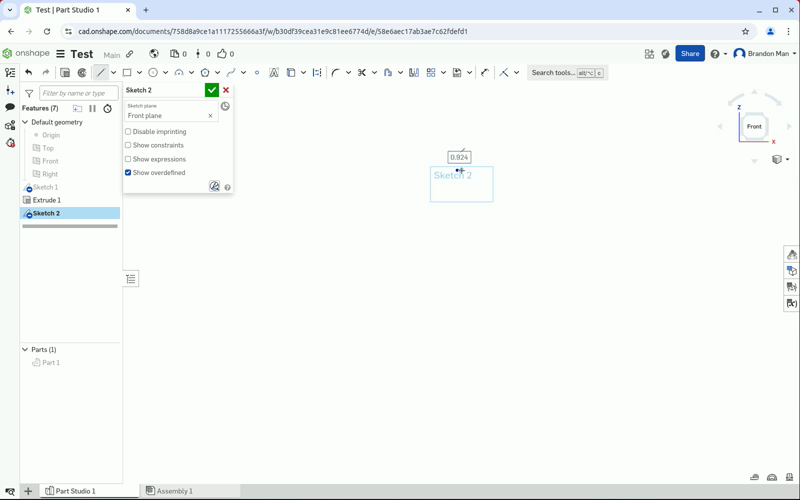
key_up(shift)
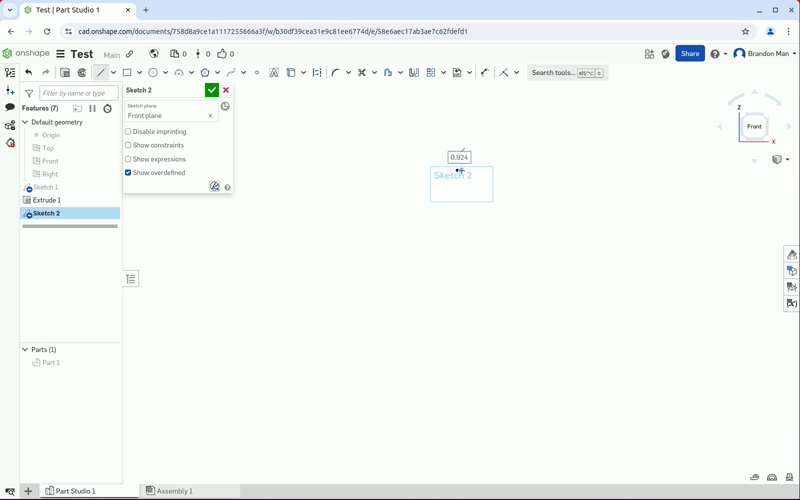
key(esc)
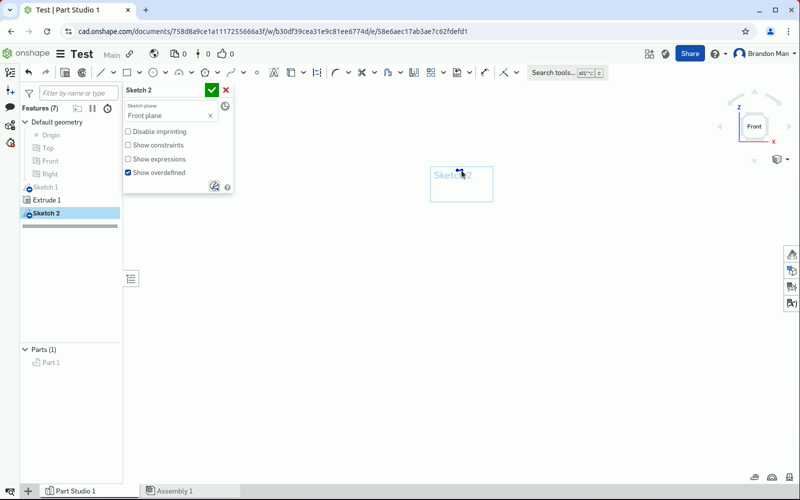
key(a)
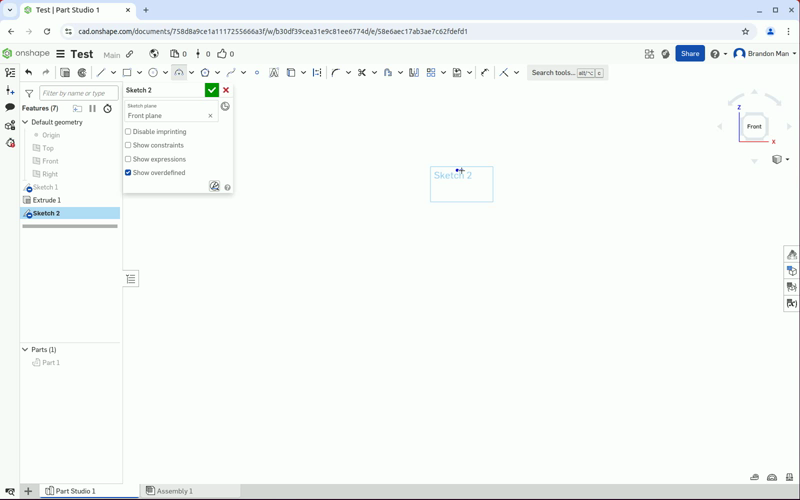
mouse_move(461, 170)
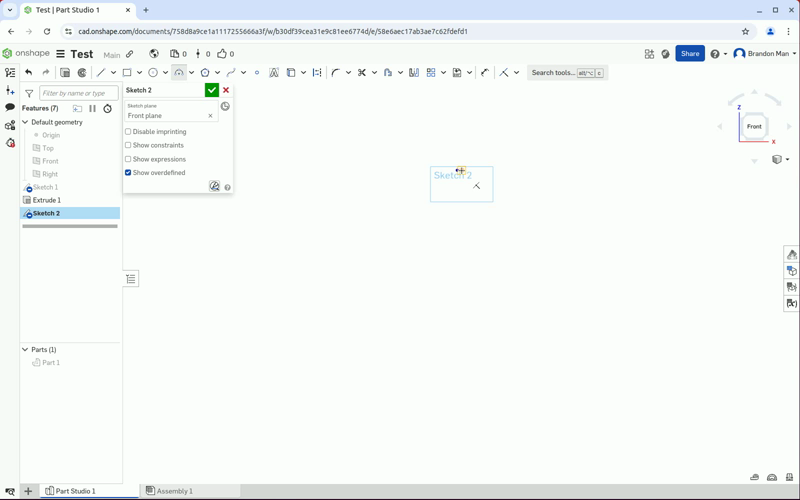
click(461, 170)
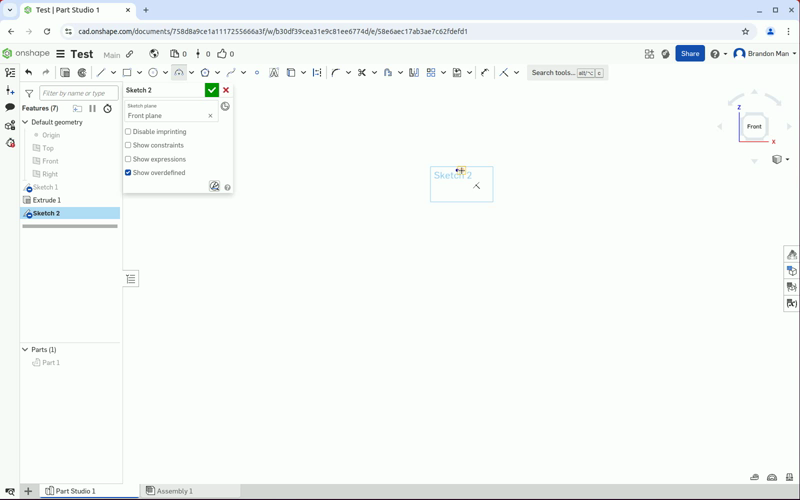
mouse_move(457, 170)
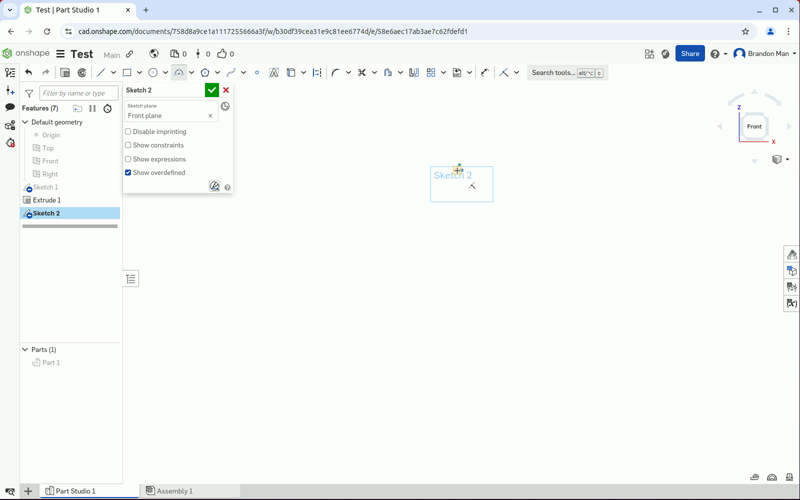
scroll(6)
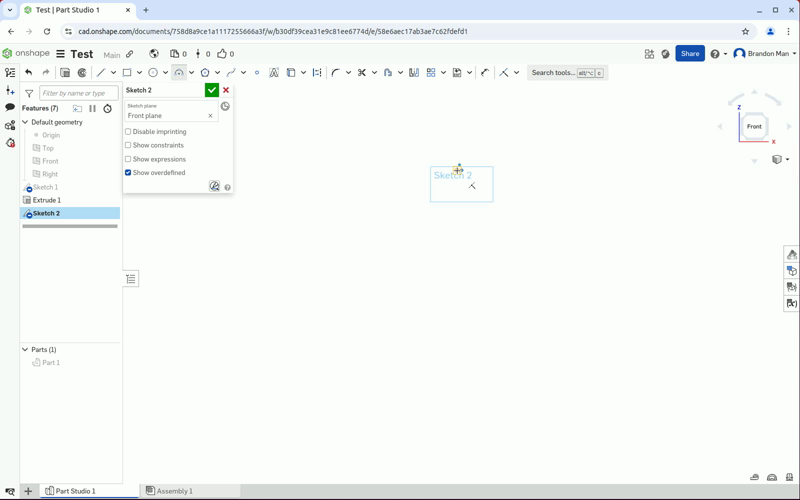
scroll(6)
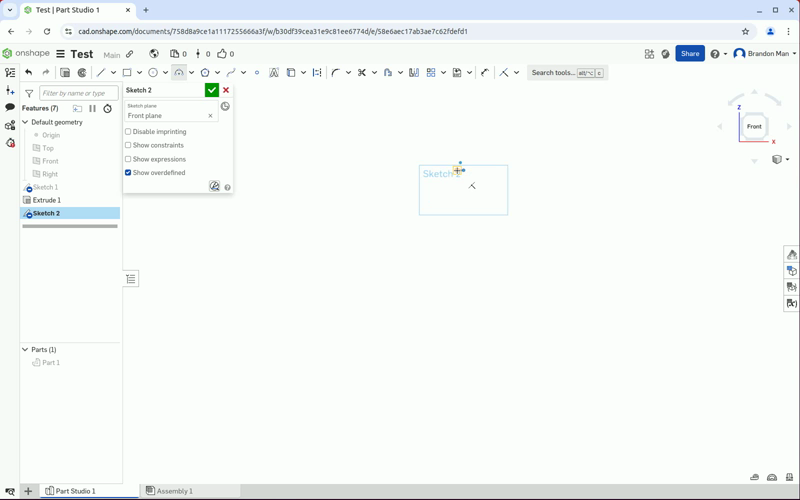
scroll(6)
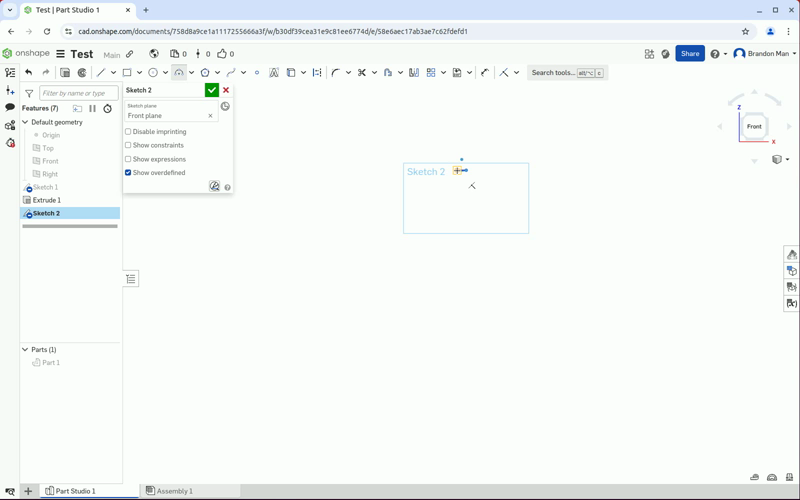
scroll(6)
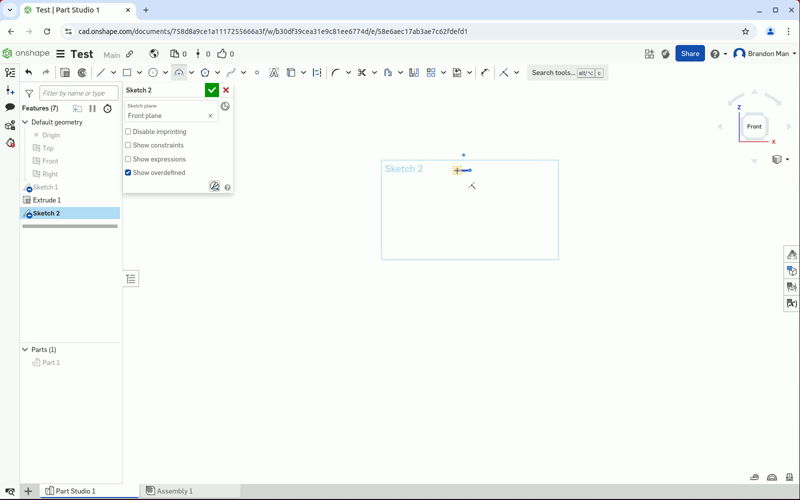
scroll(6)
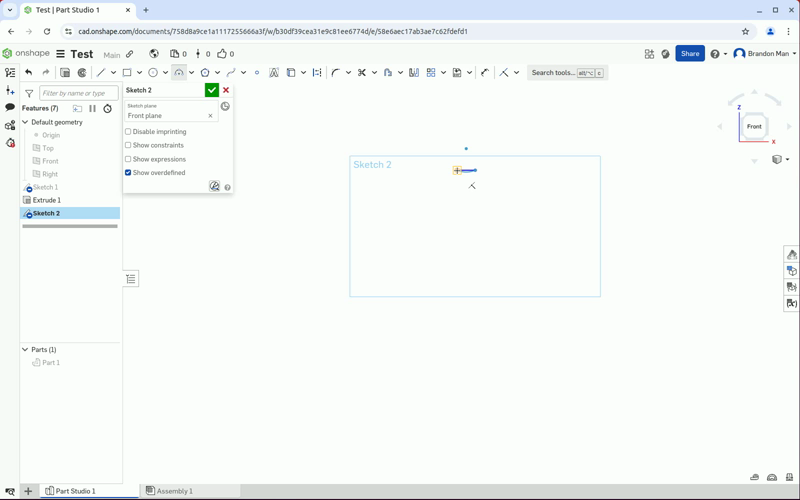
scroll(6)
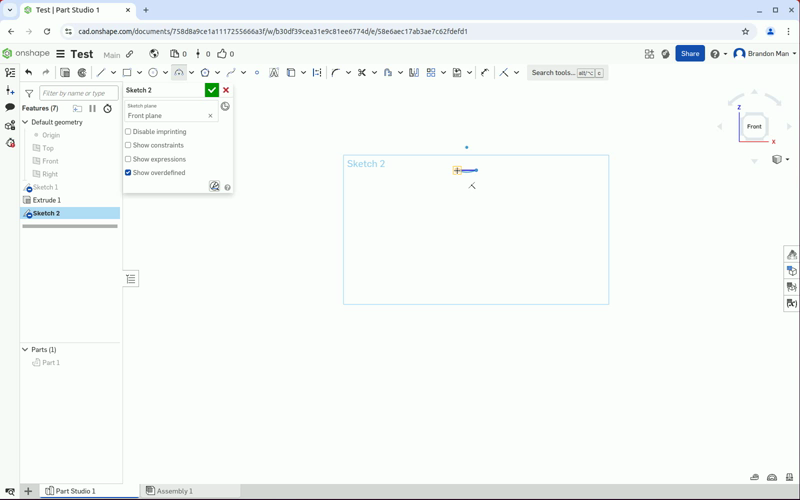
scroll(6)
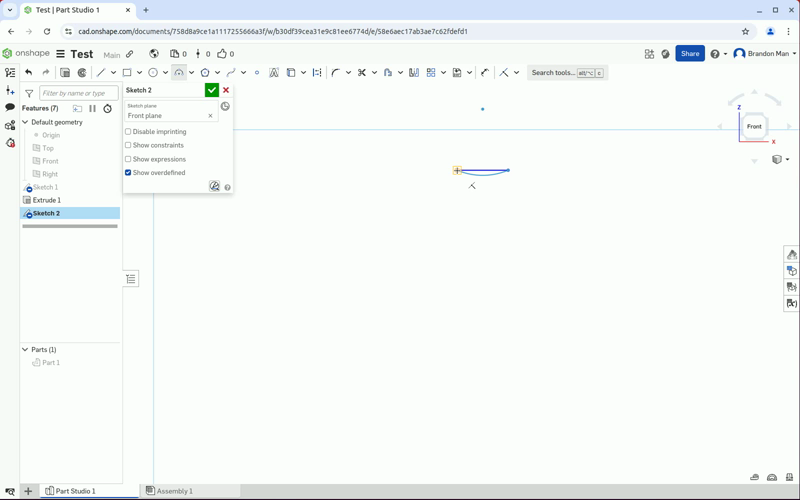
click(457, 170)
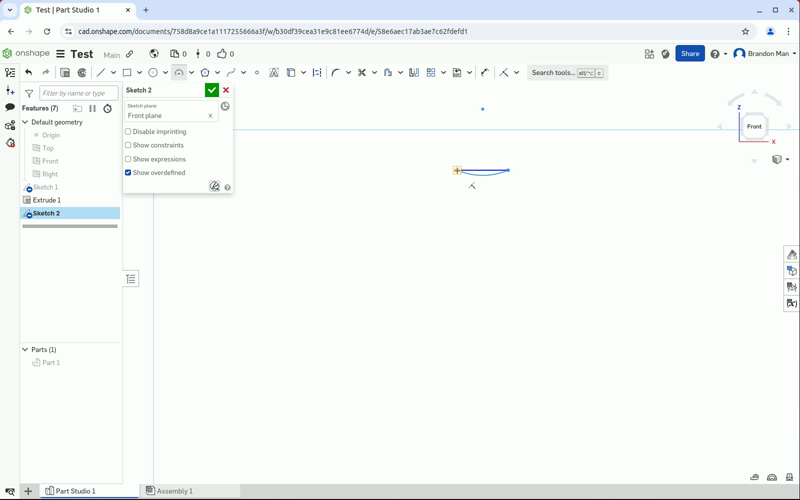
scroll(-6)
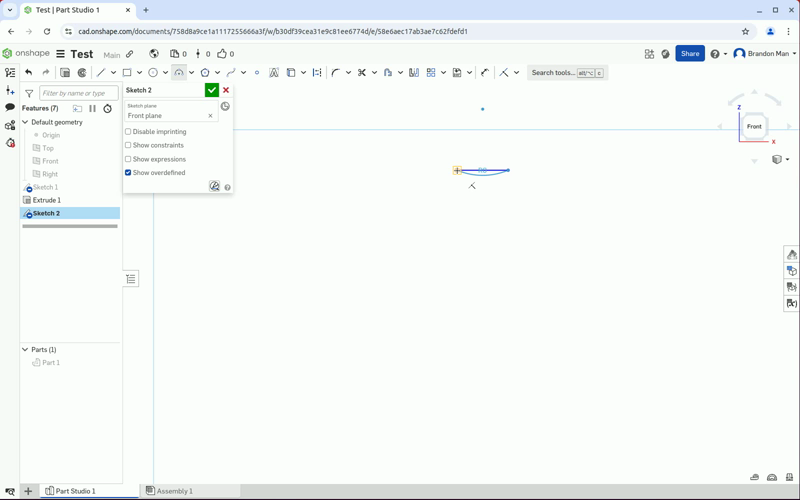
scroll(-6)
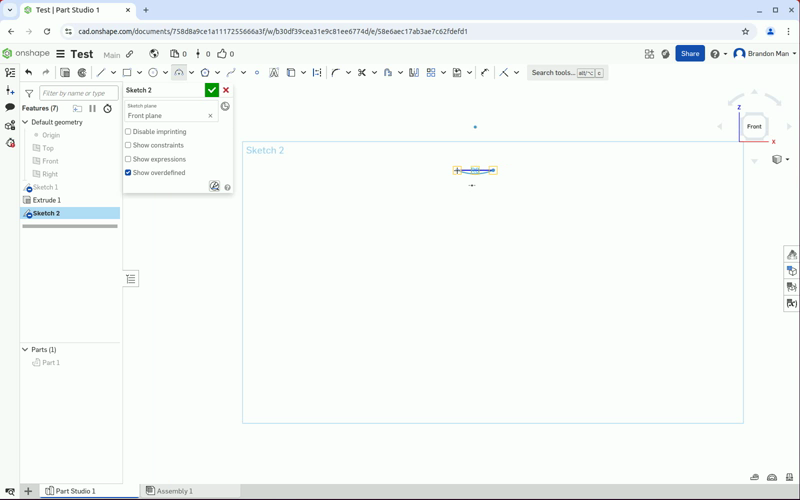
scroll(-6)
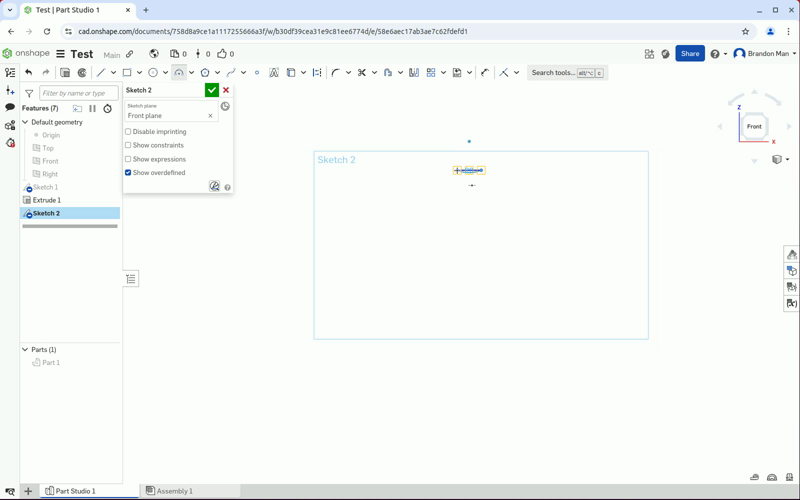
scroll(-6)
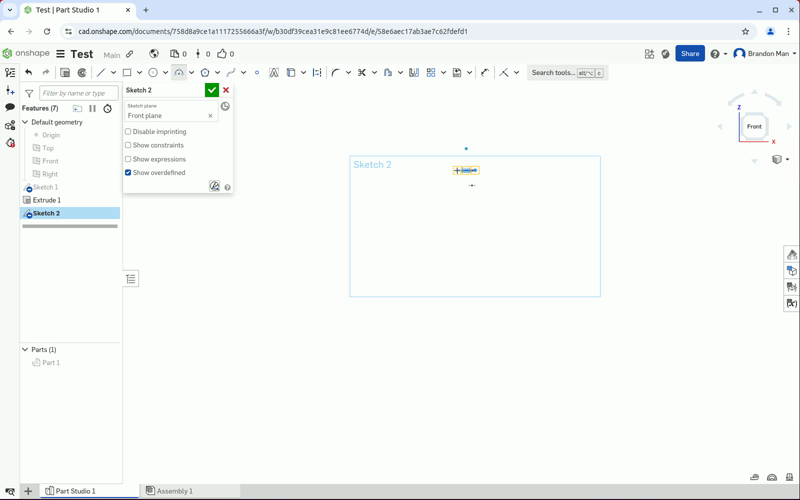
scroll(-6)
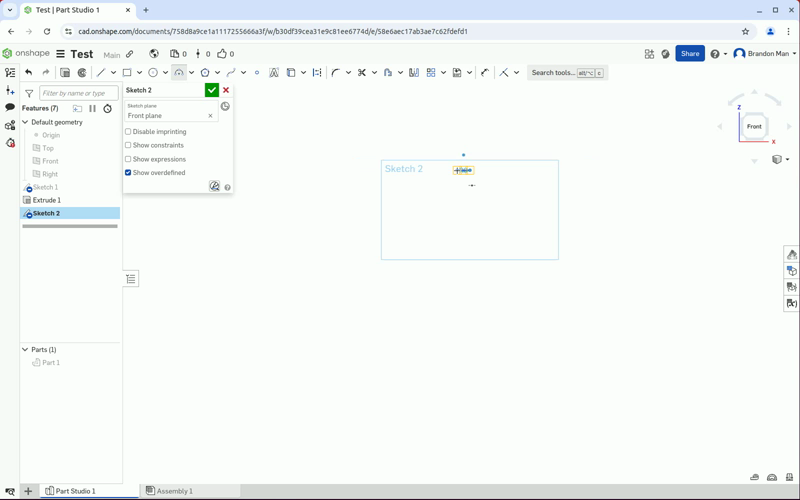
scroll(-6)
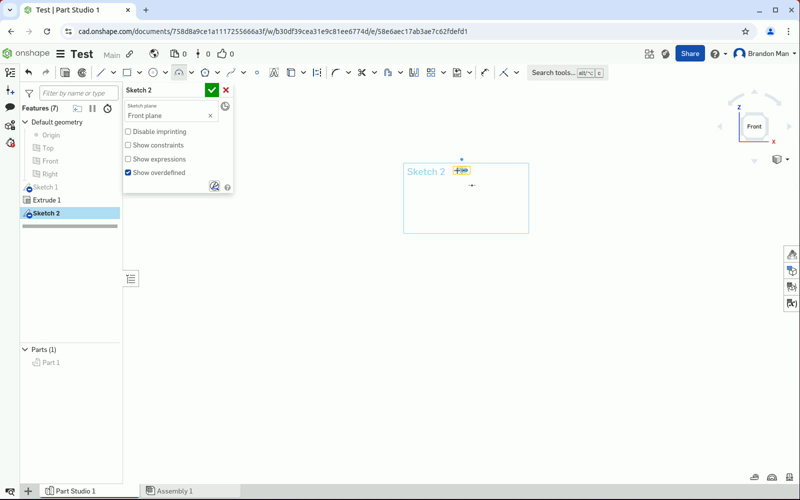
scroll(-6)
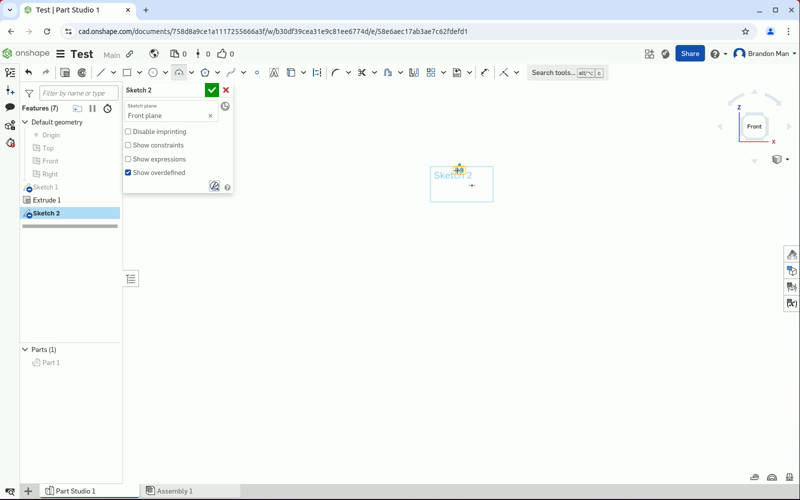
key_down(shift)
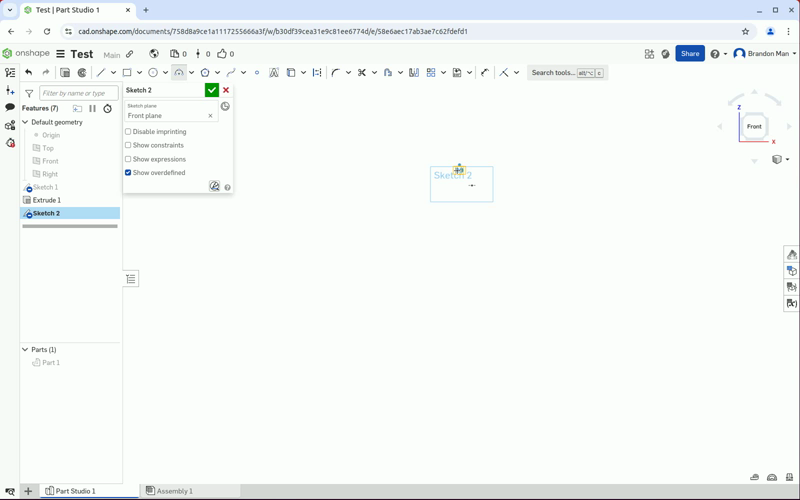
mouse_move(459, 169)
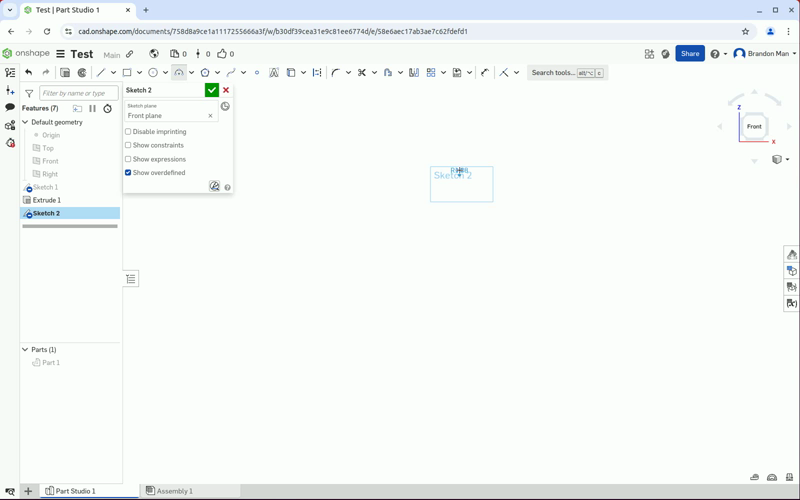
scroll(6)
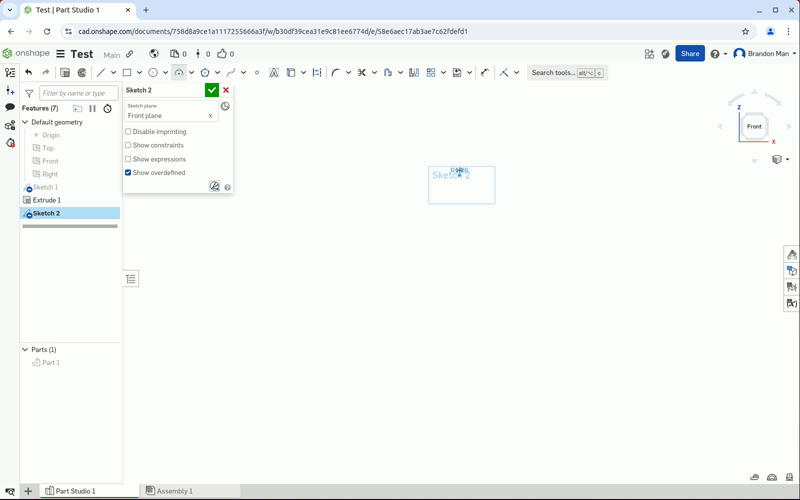
scroll(6)
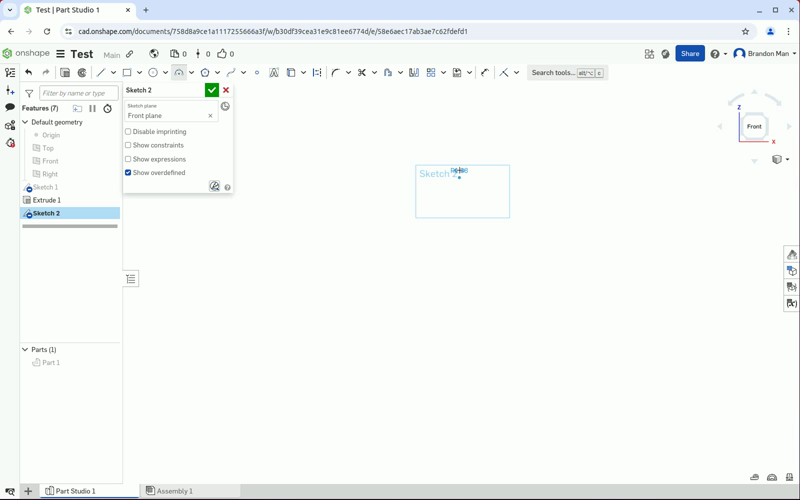
scroll(6)
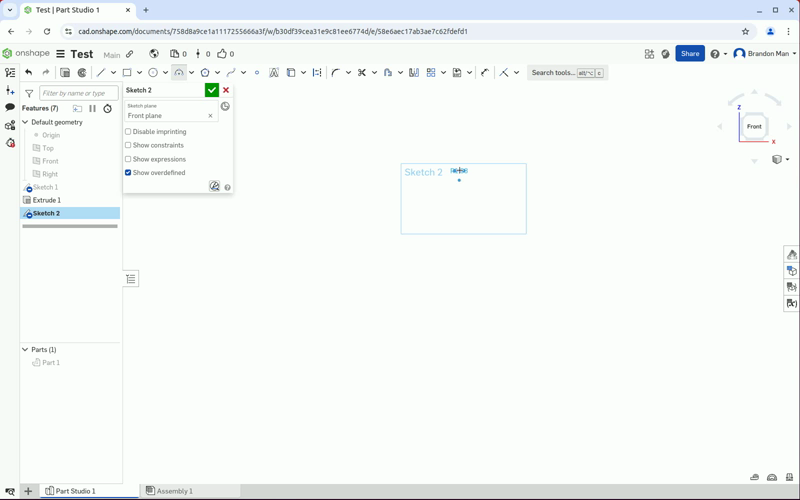
scroll(6)
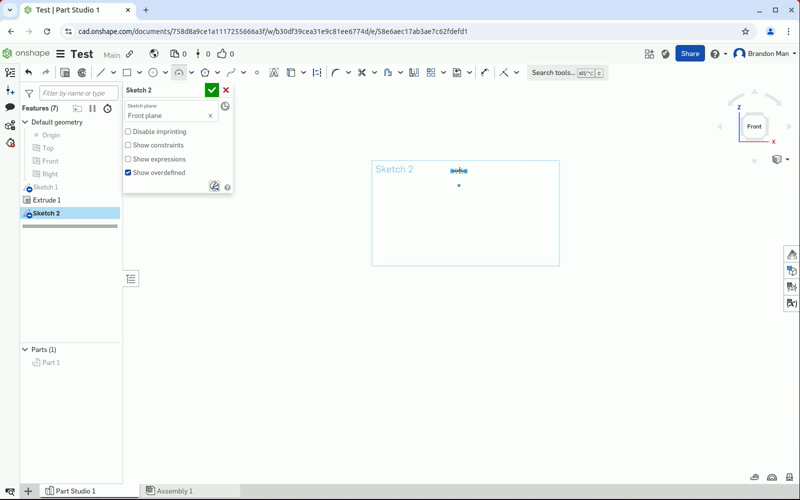
scroll(6)
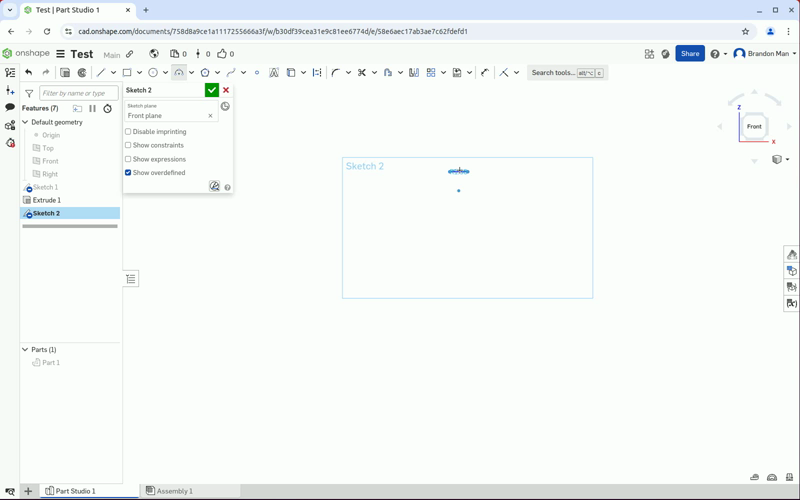
scroll(6)
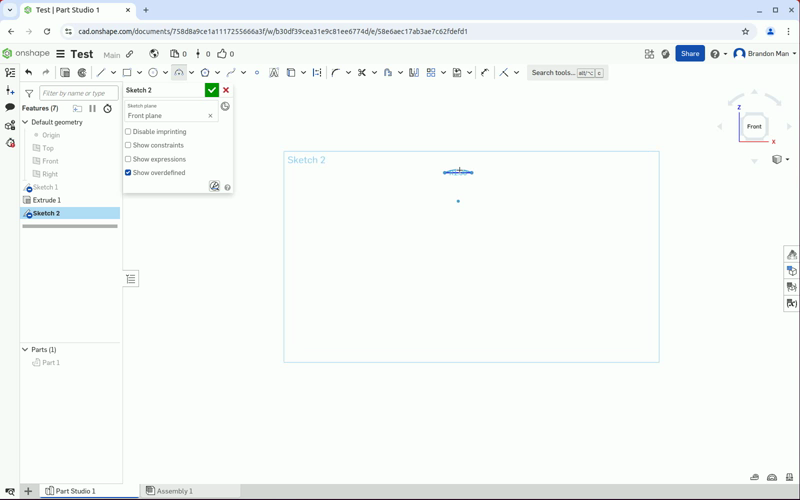
scroll(6)
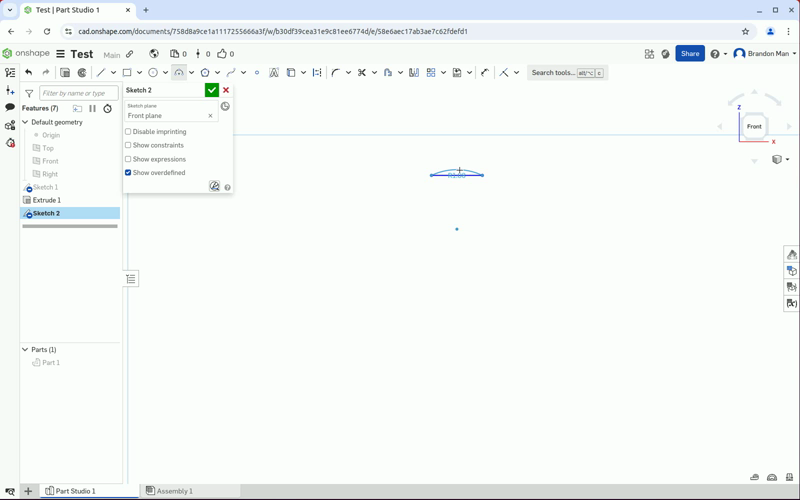
click(459, 169)
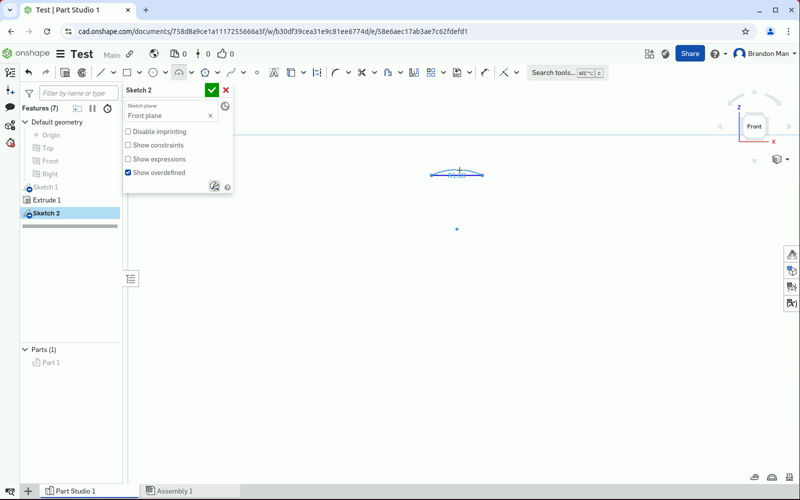
scroll(-6)
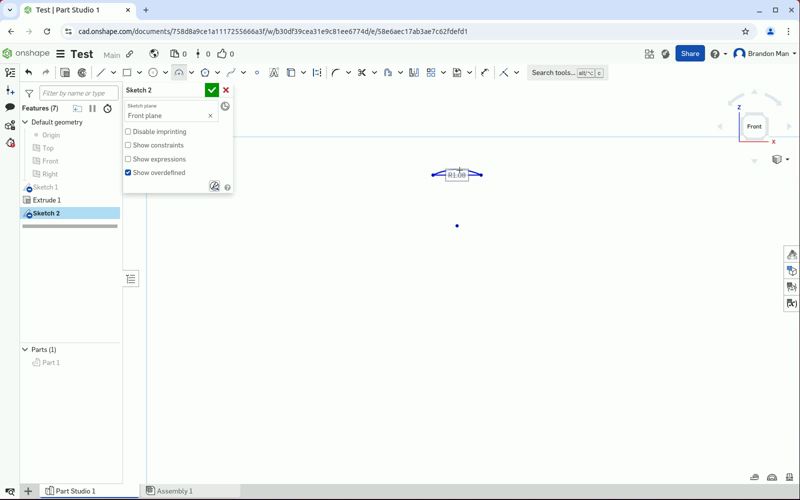
scroll(-6)
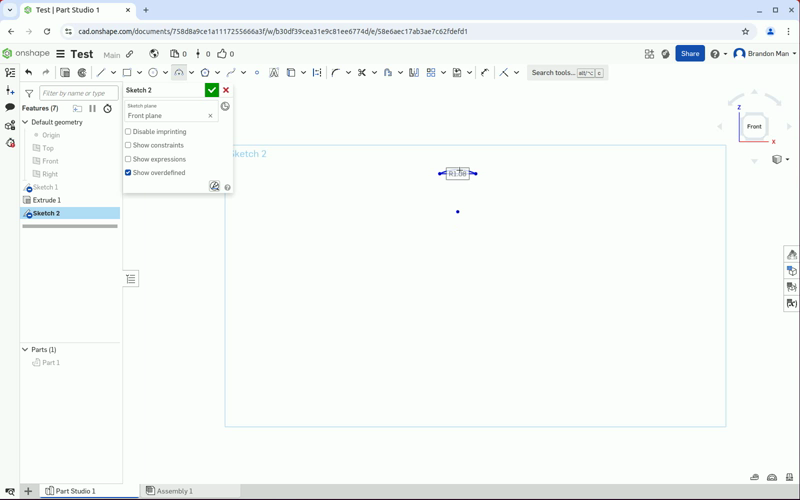
scroll(-6)
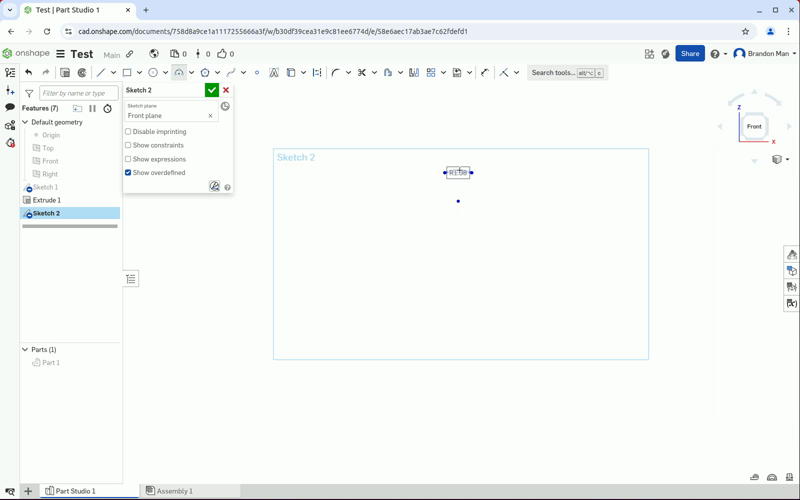
scroll(-6)
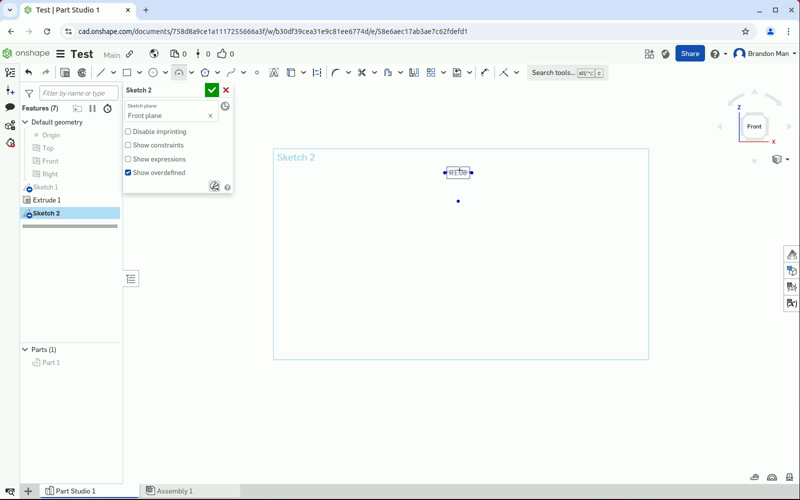
scroll(-6)
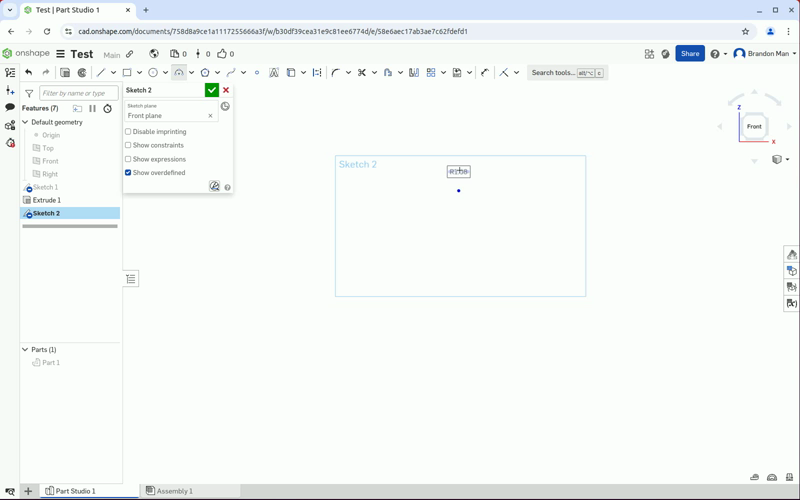
scroll(-6)
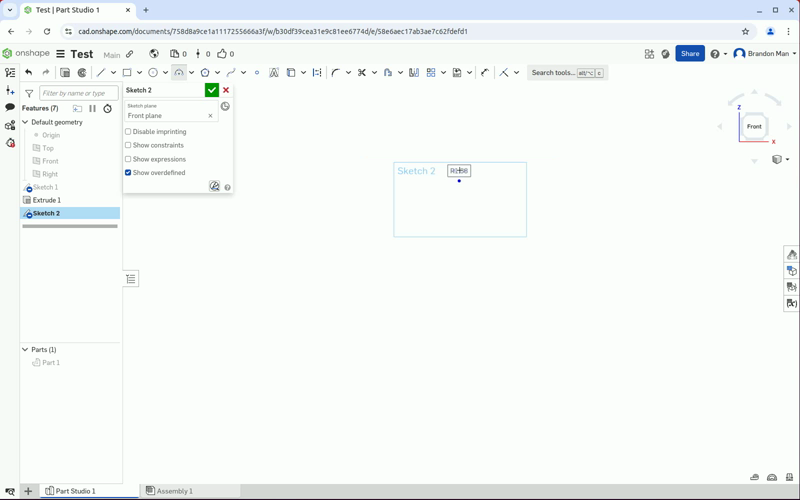
scroll(-6)
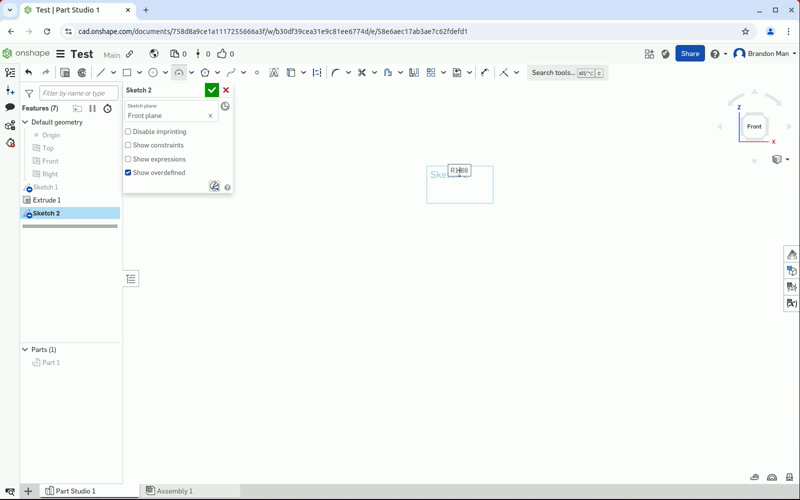
key_up(shift)
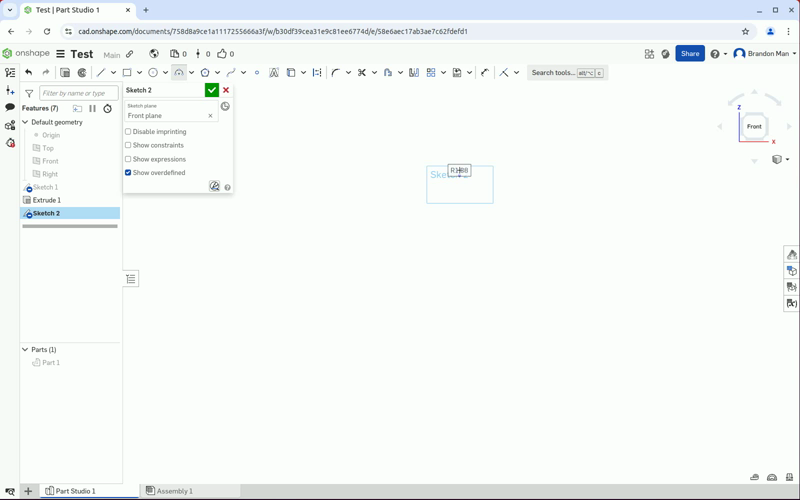
key(esc)
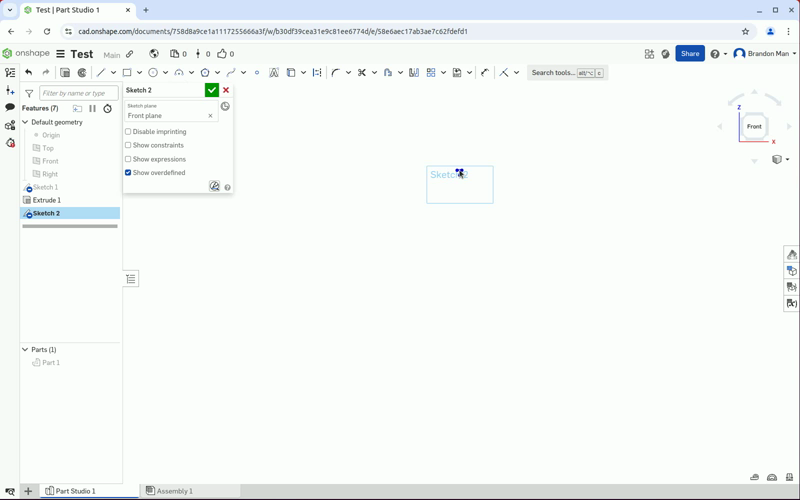
mouse_move(458, 170)
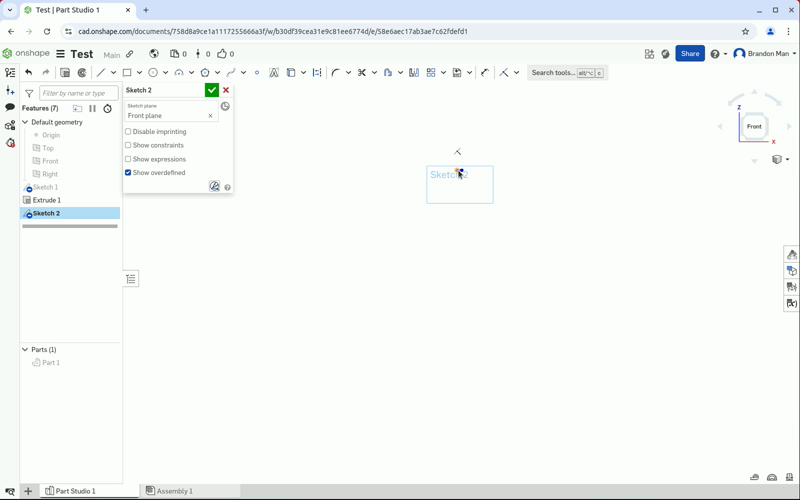
scroll(6)
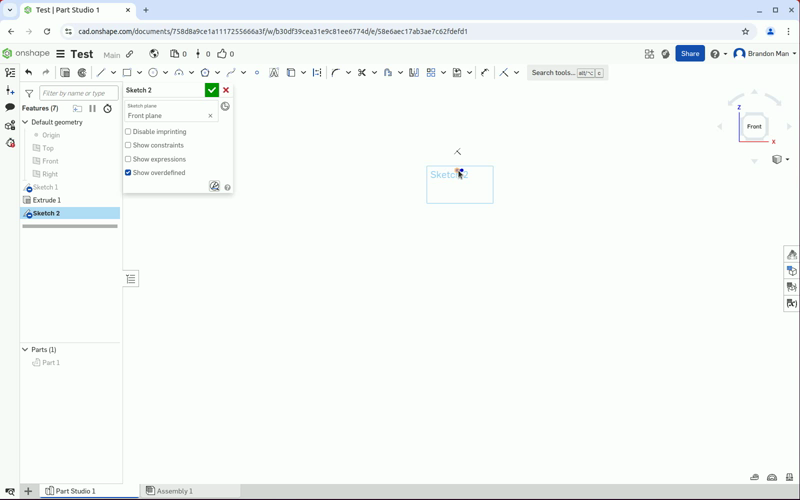
scroll(6)
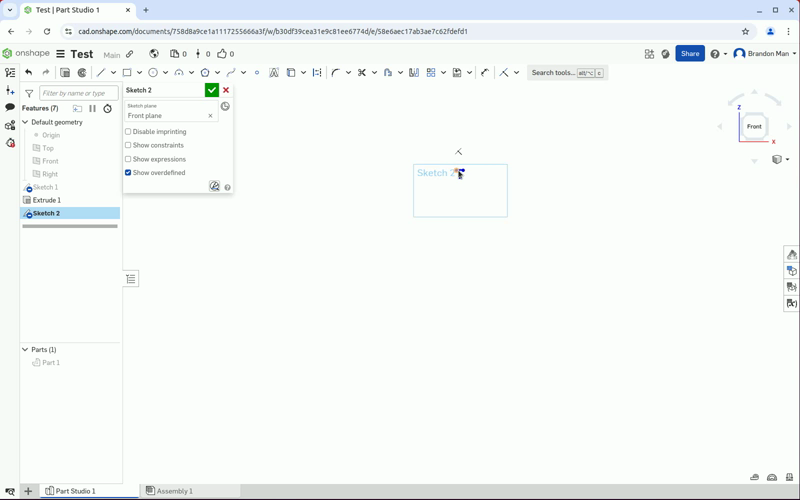
scroll(6)
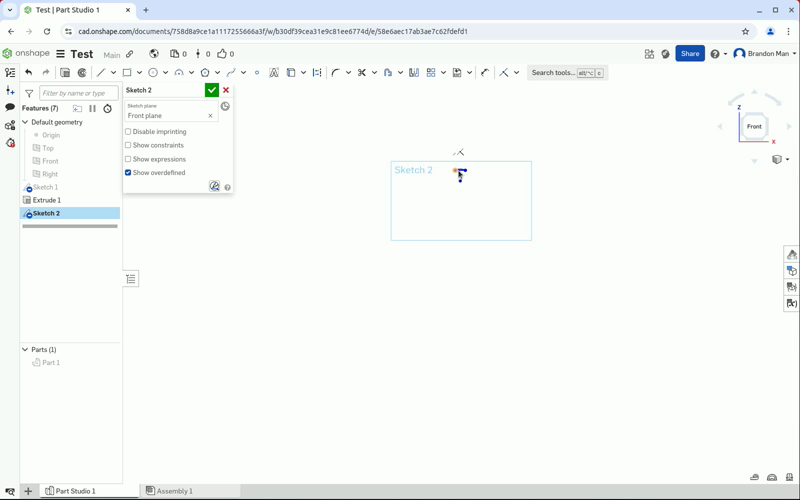
scroll(6)
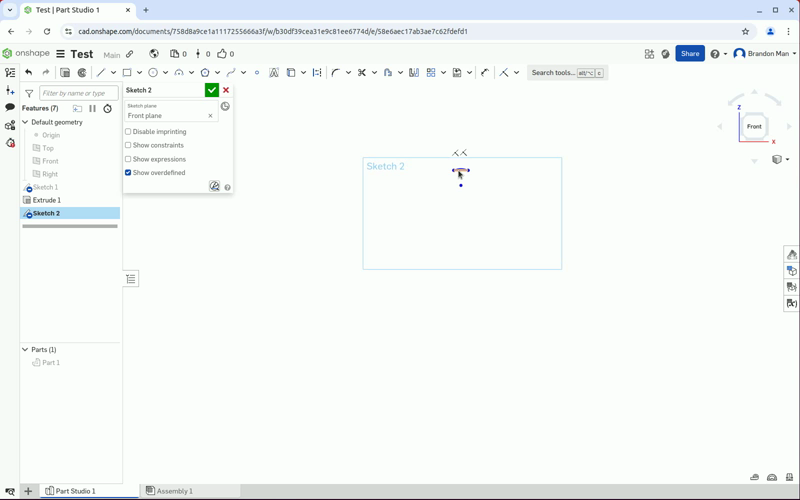
scroll(6)
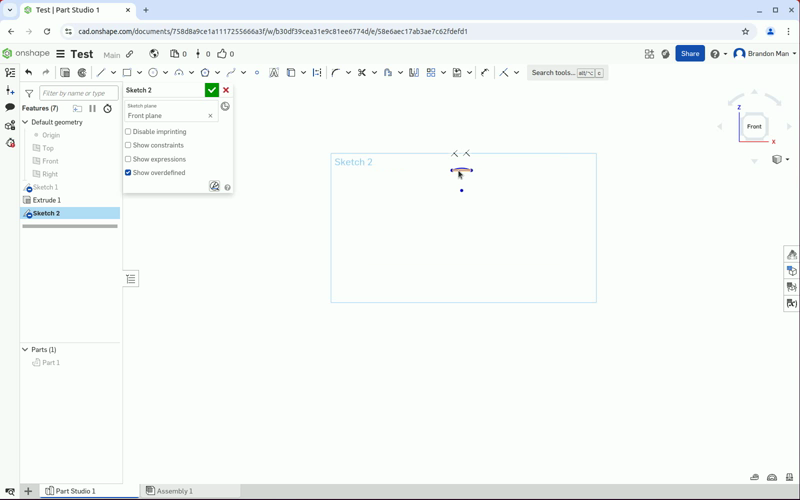
scroll(6)
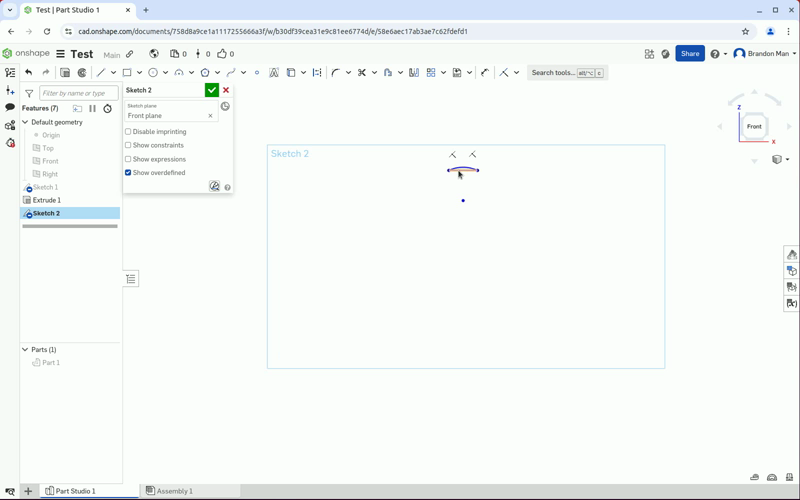
scroll(6)
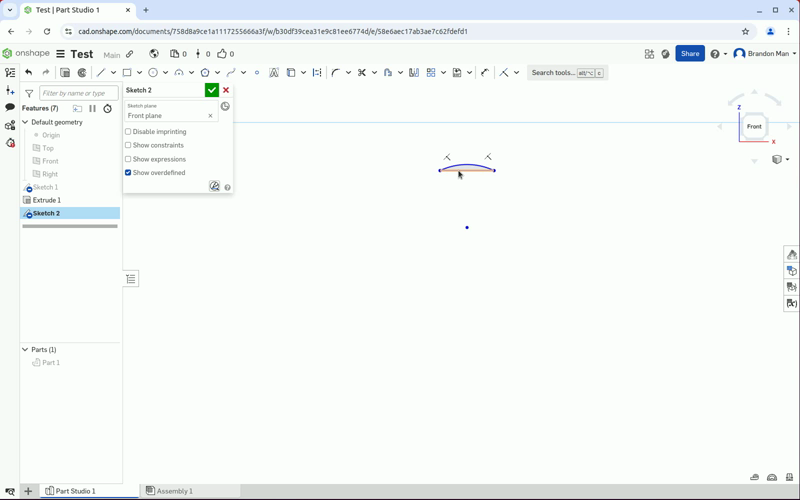
click(458, 170)
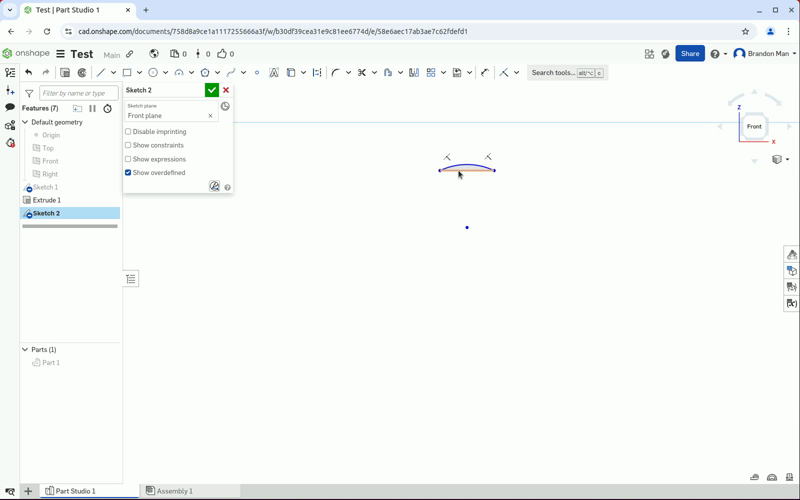
scroll(-6)
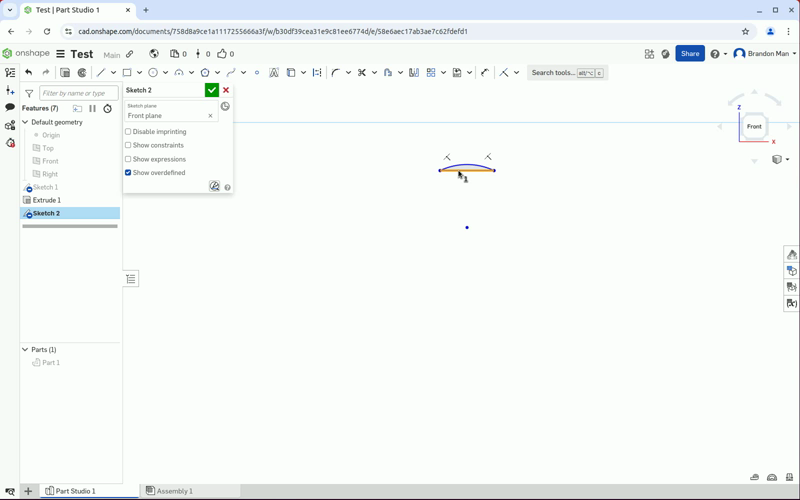
scroll(-6)
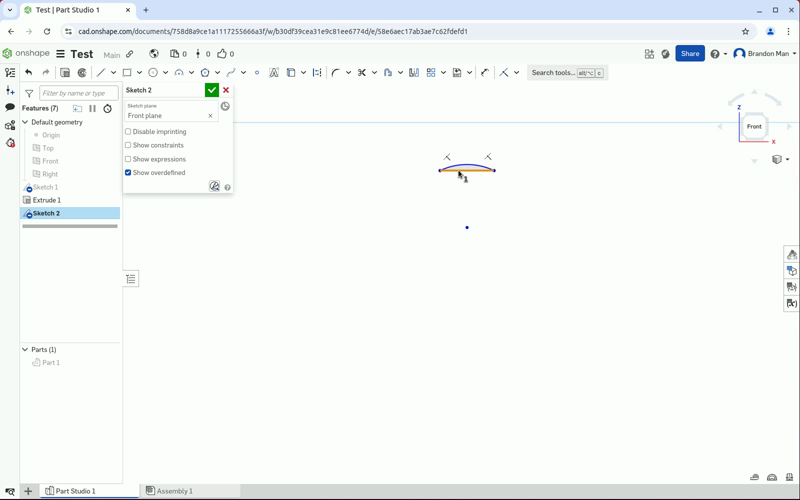
scroll(-6)
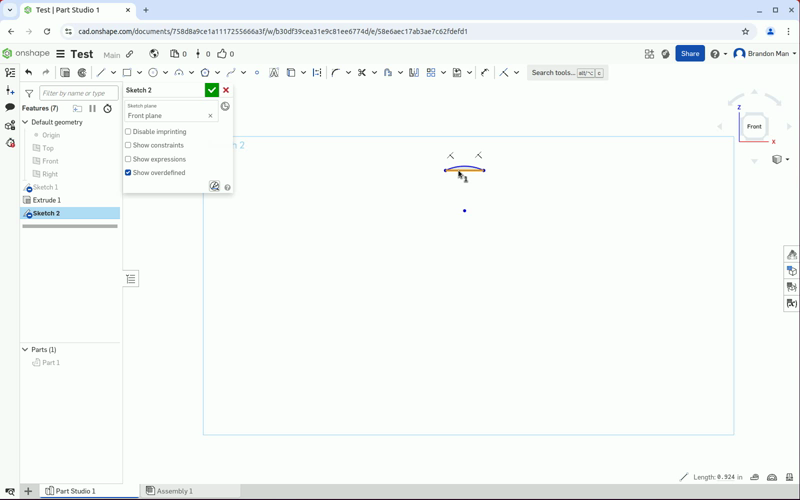
scroll(-6)
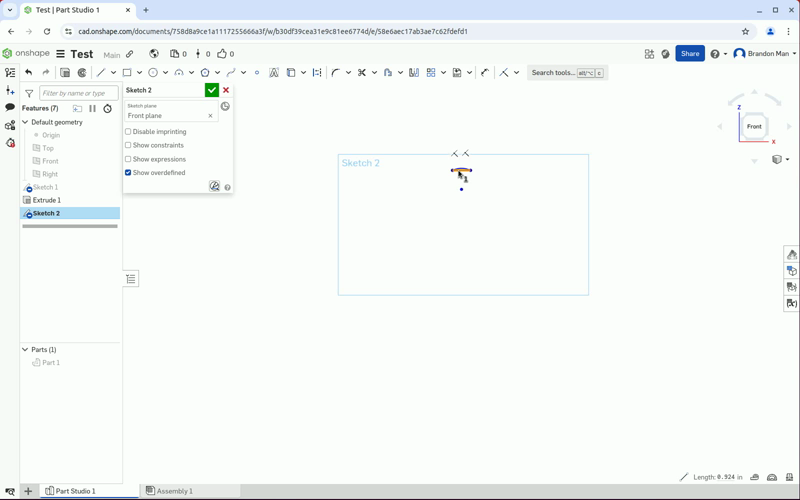
scroll(-6)
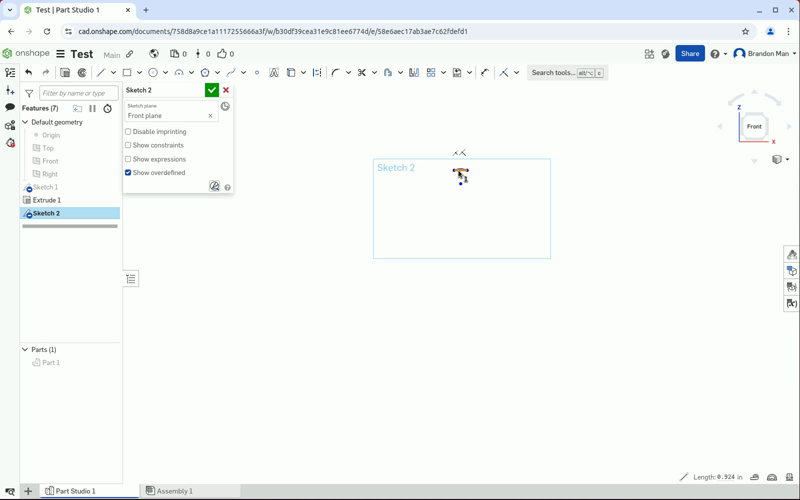
scroll(-6)
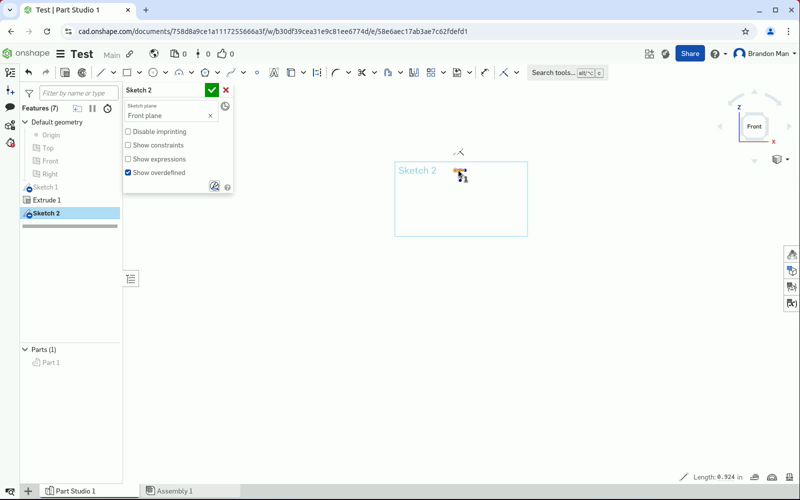
scroll(-6)
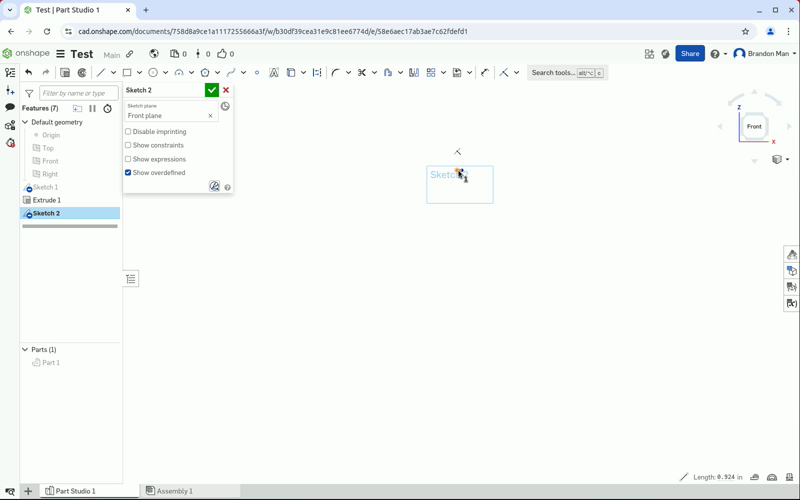
mouse_move(73, 352)
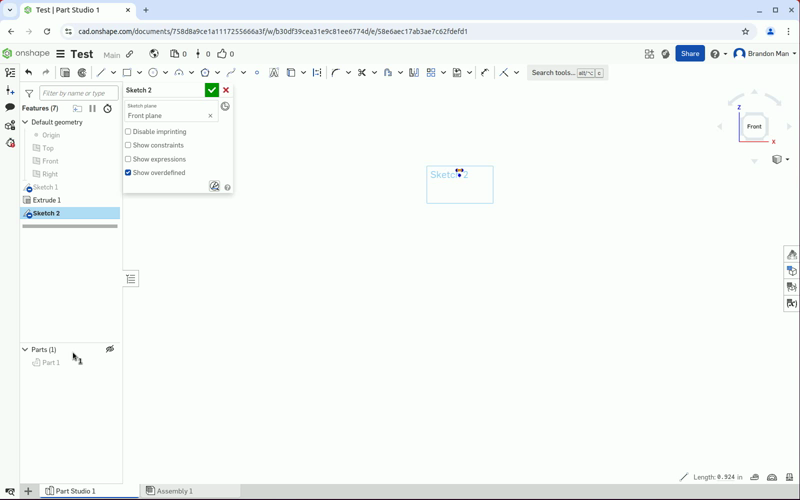
key(shift+y)
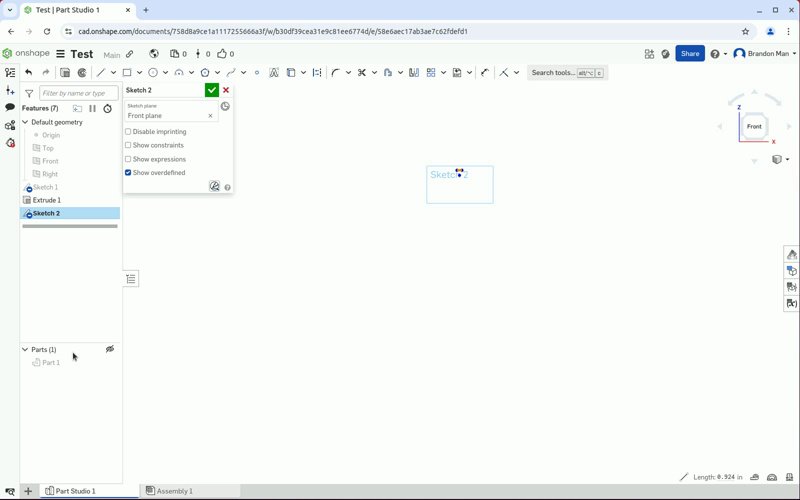
key(shift+e)
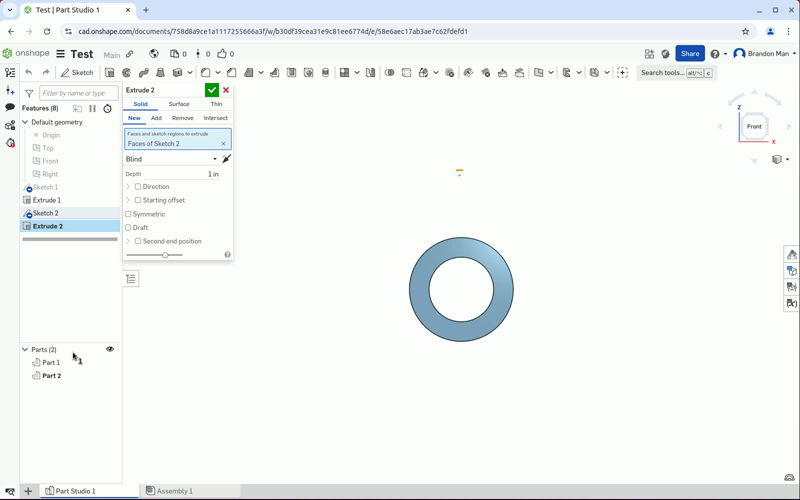
mouse_move(143, 106)
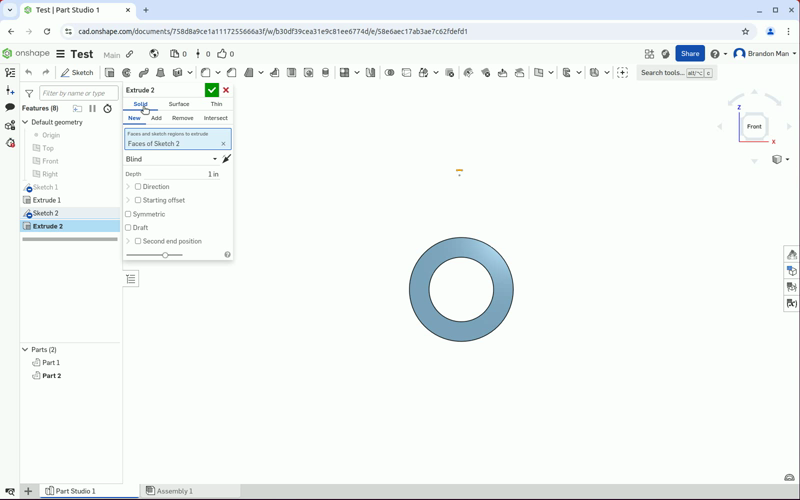
click(143, 106)
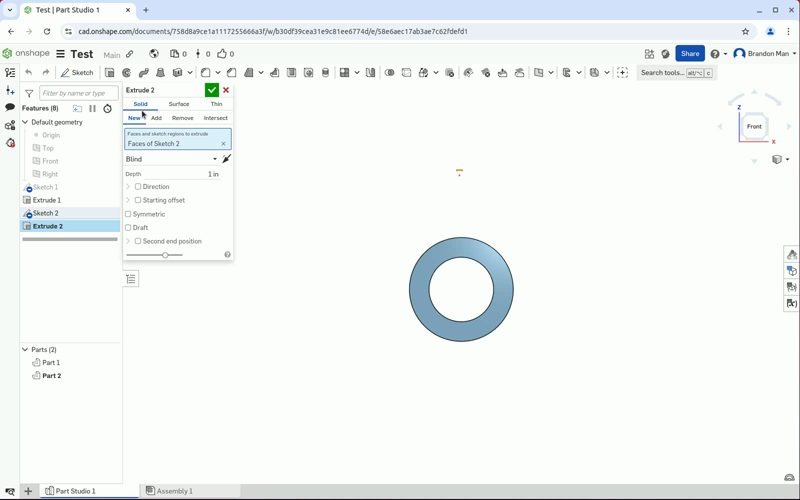
mouse_move(137, 120)
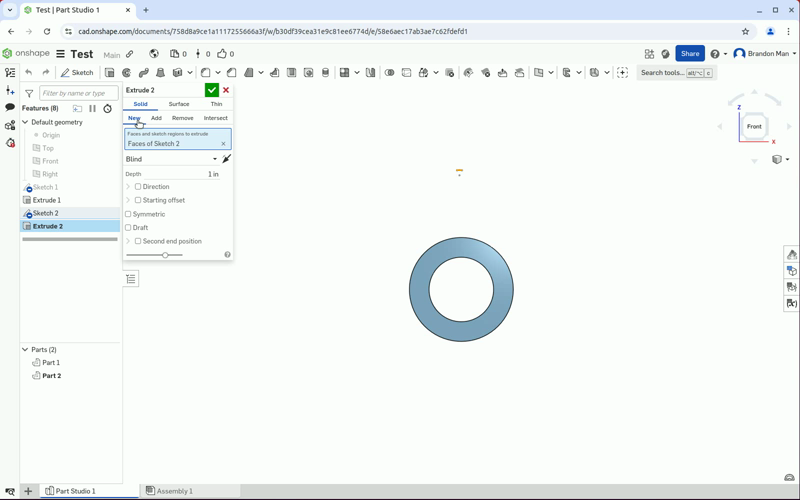
click(137, 120)
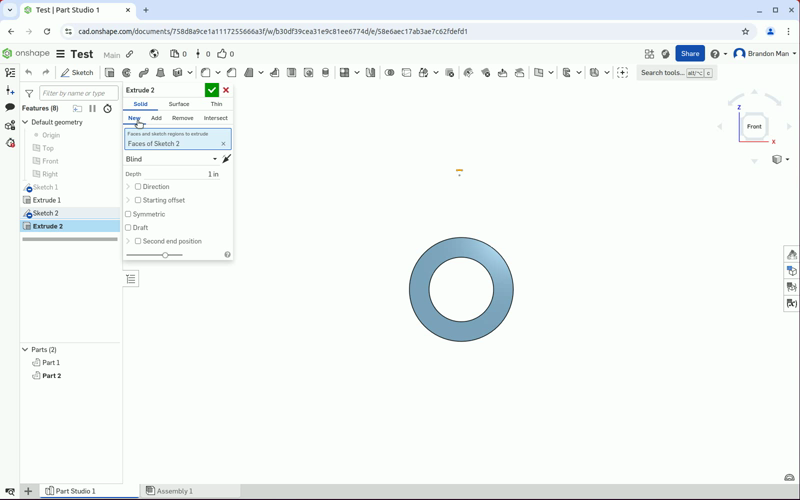
key(tab, 4)
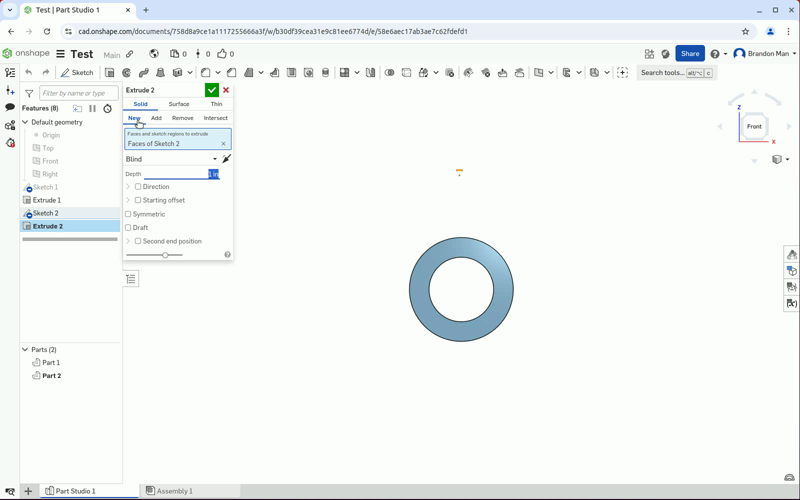
text(-2.407)
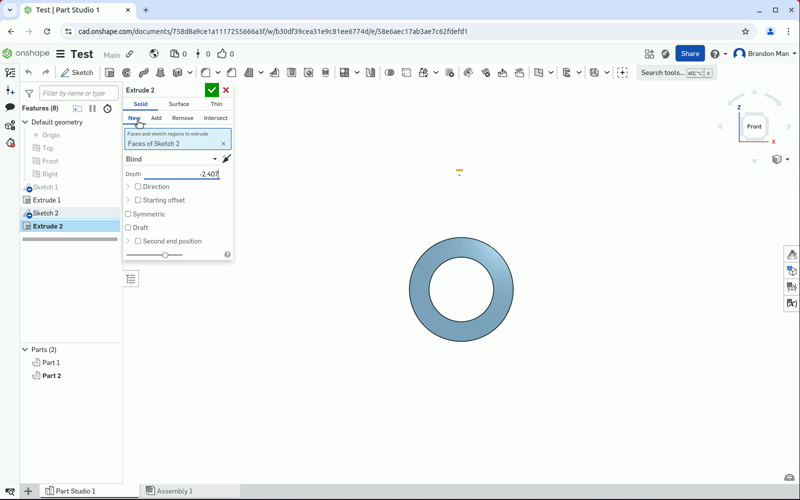
key(enter)
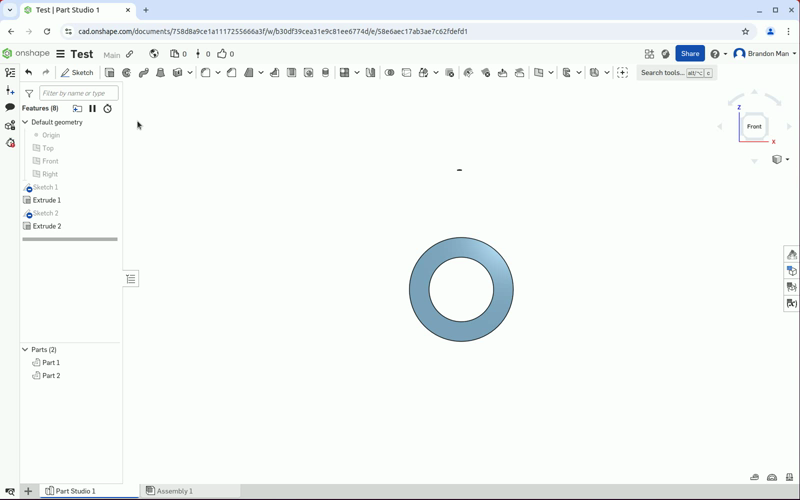
key(shift+h)
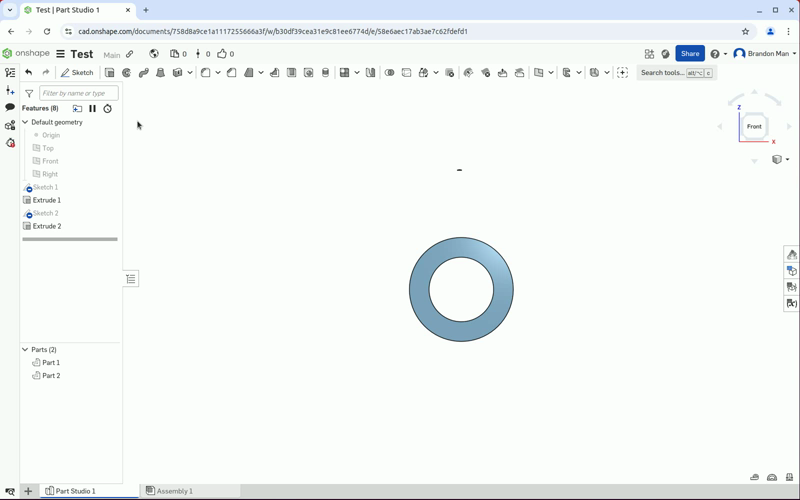
key(shift+h)
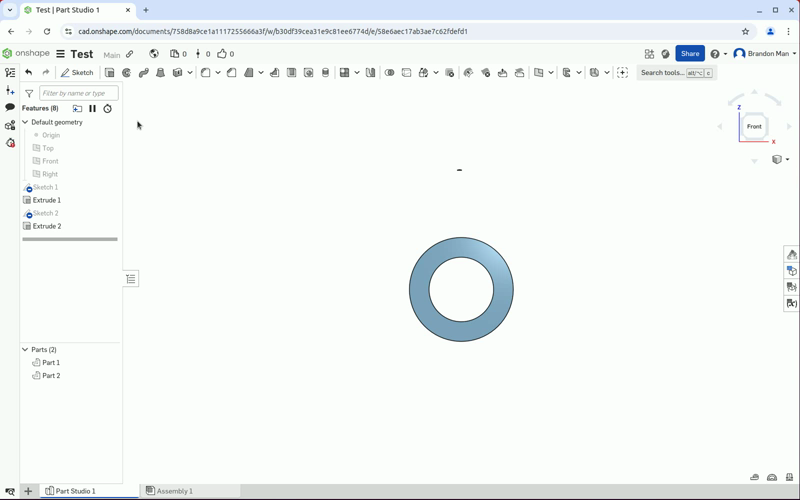
mouse_move(73, 189)
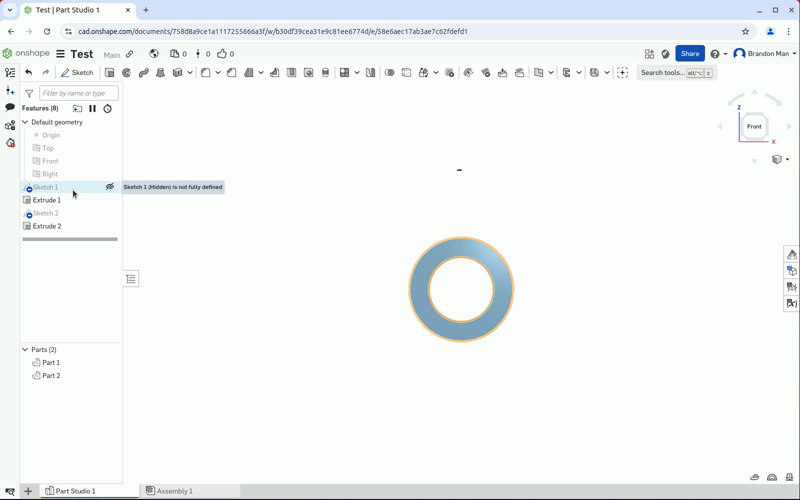
click(73, 189)
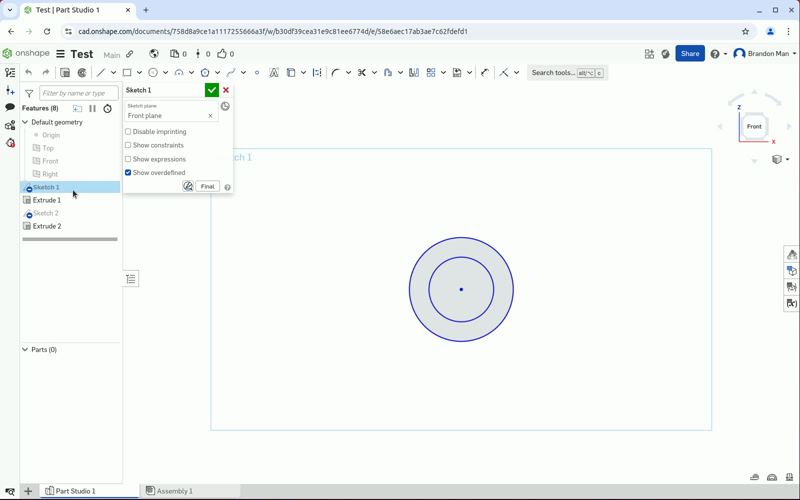
mouse_move(229, 92)
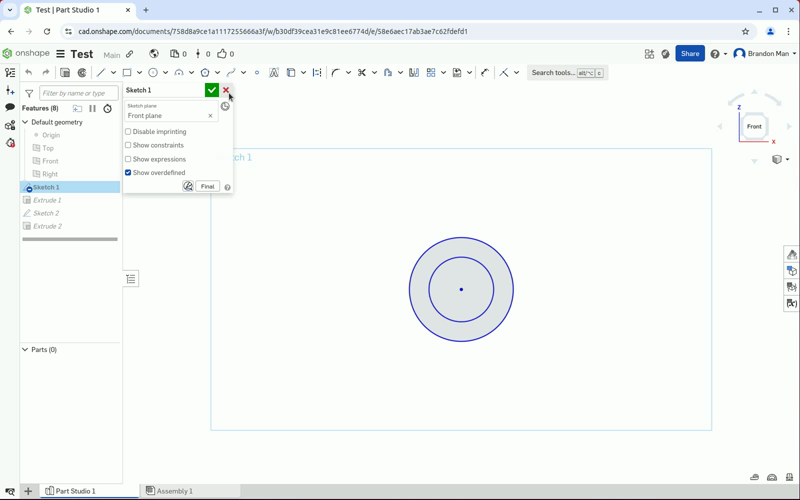
click(229, 92)
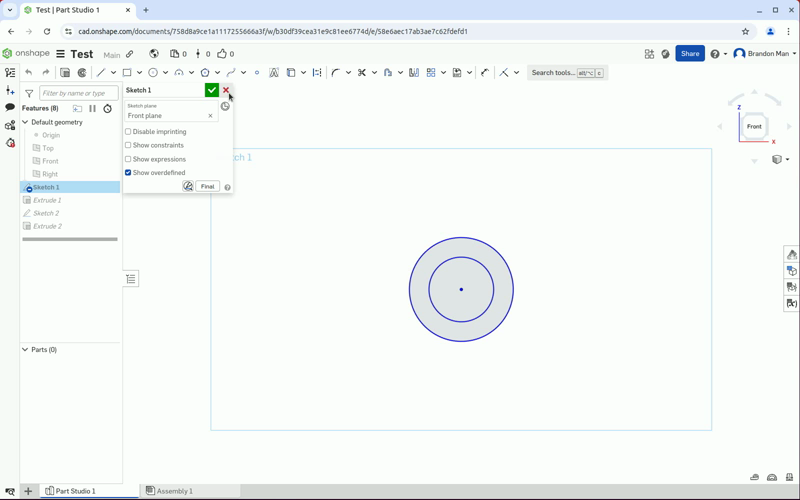
key(shift+s)
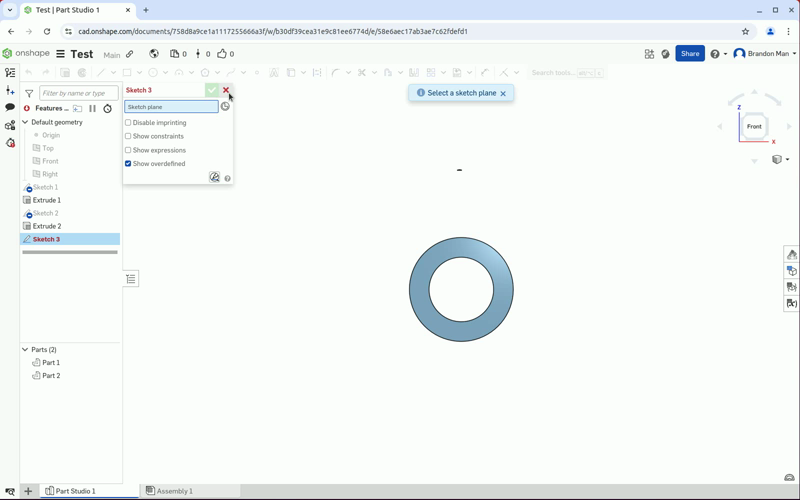
mouse_move(73, 163)
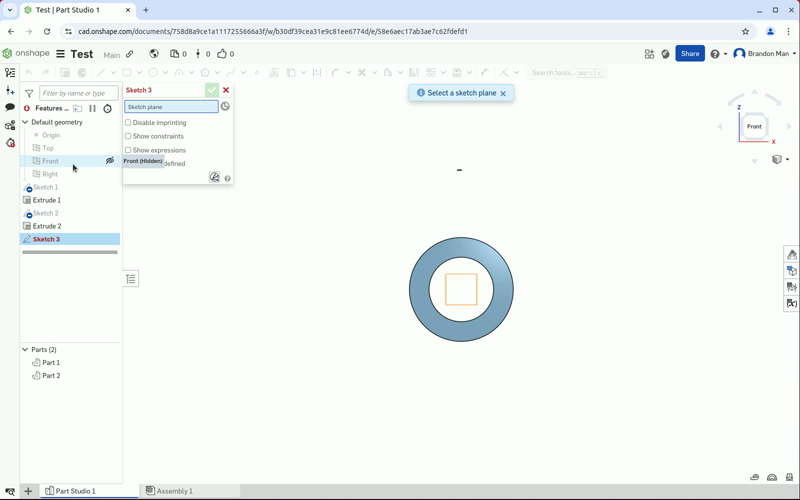
click(73, 163)
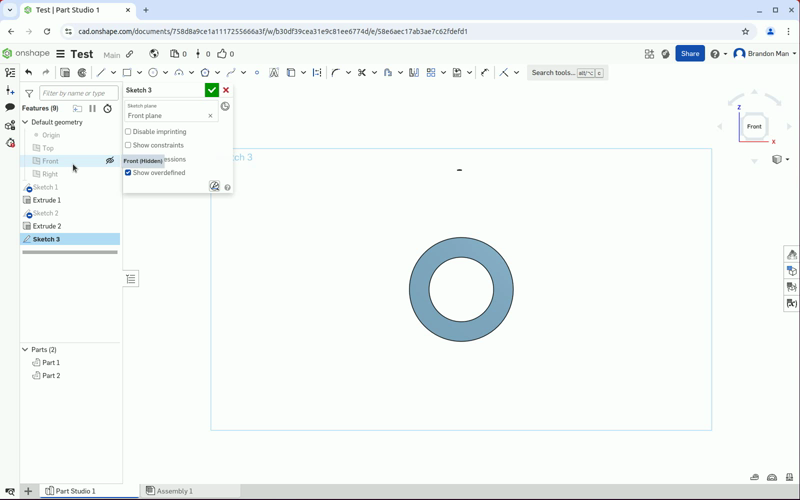
mouse_move(73, 352)
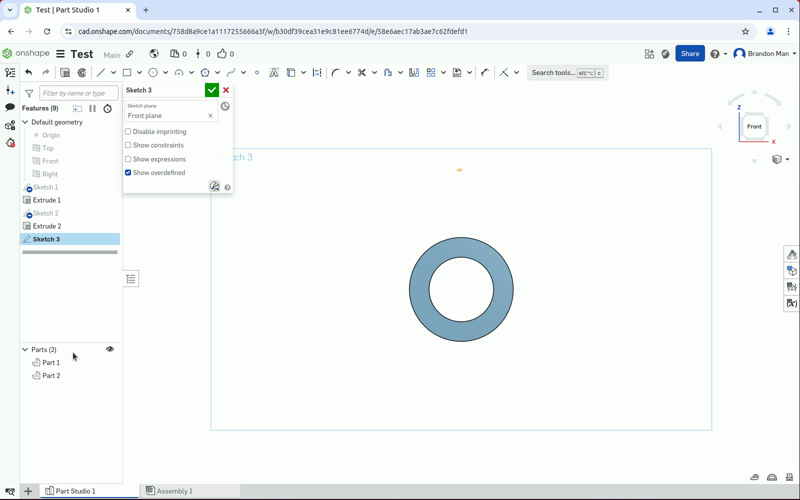
key(y)
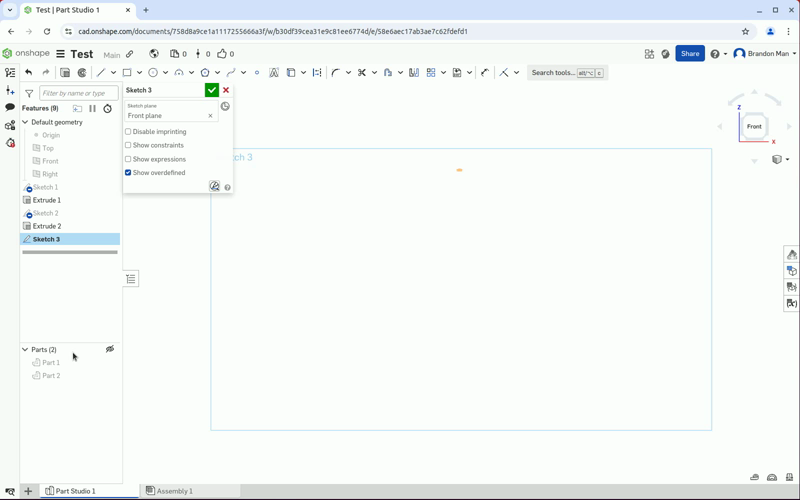
key(a)
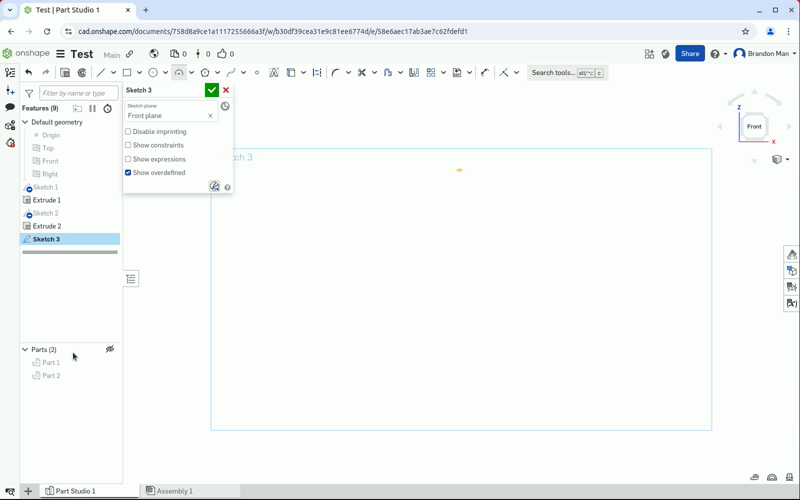
key_down(shift)
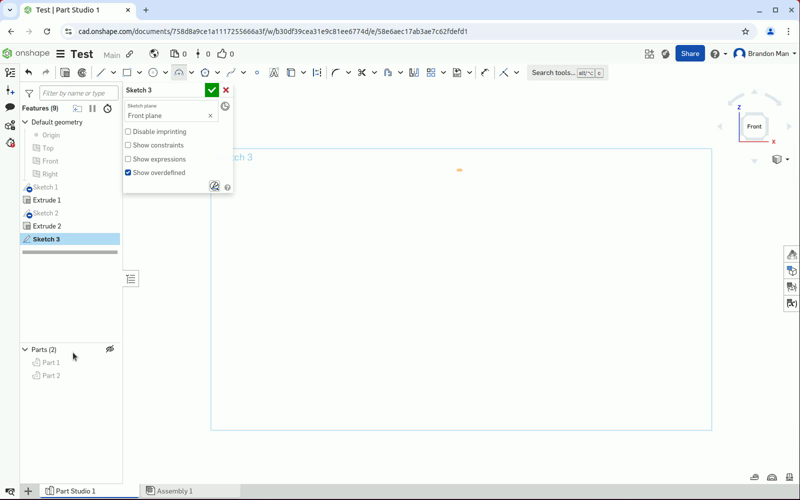
mouse_move(457, 170)
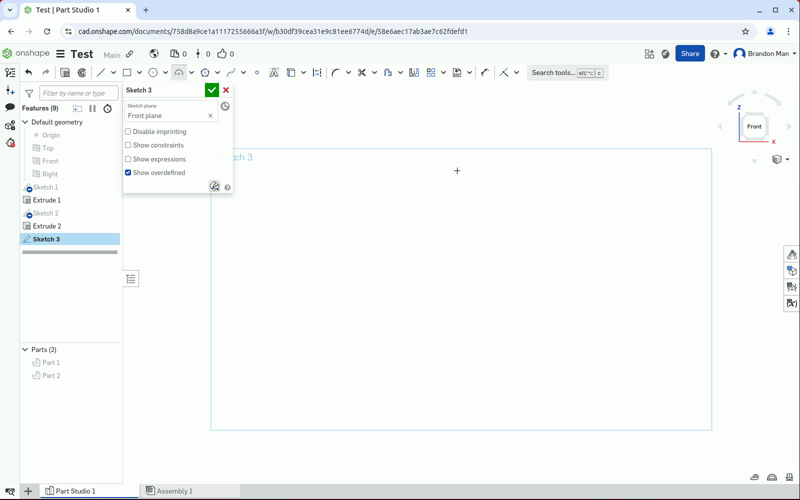
click(457, 170)
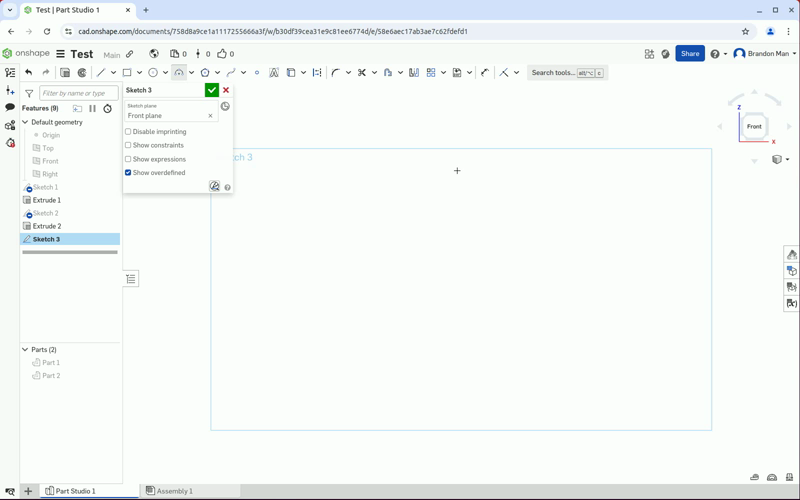
key_up(shift)
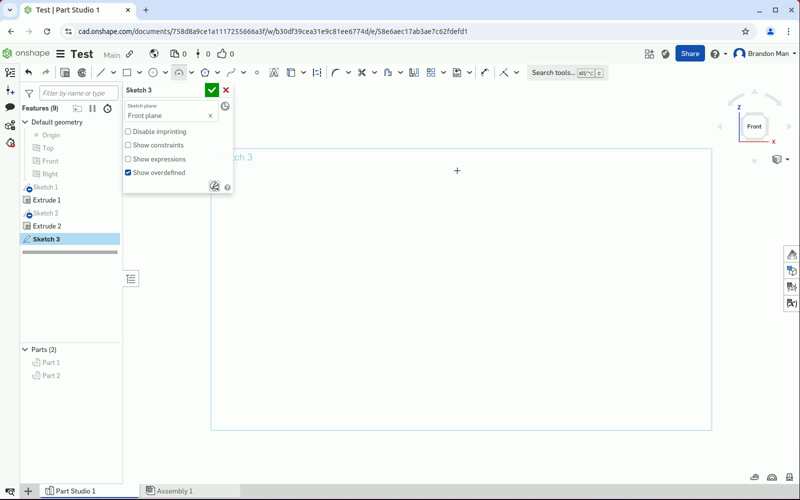
key_down(shift)
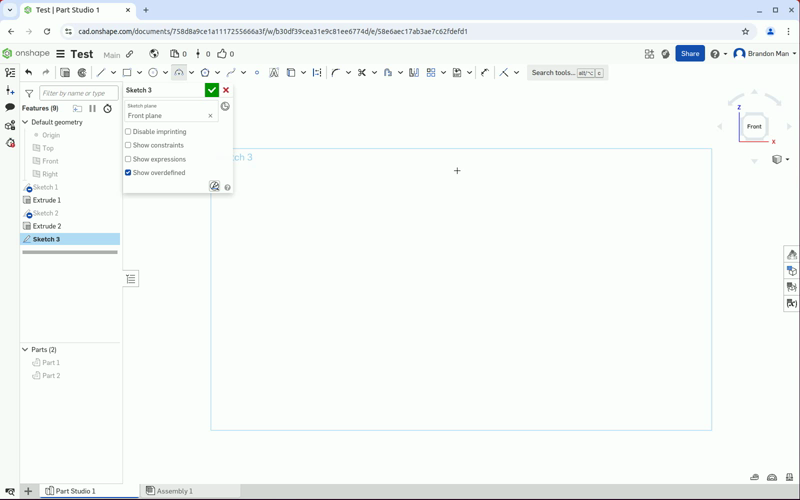
mouse_move(459, 170)
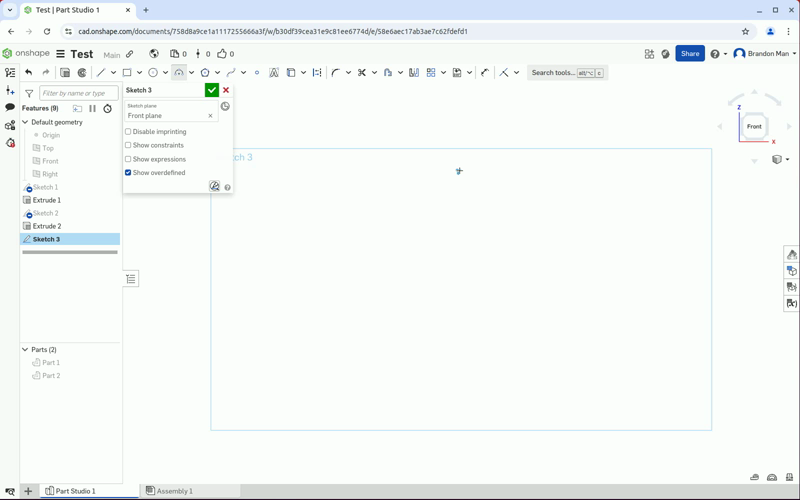
scroll(6)
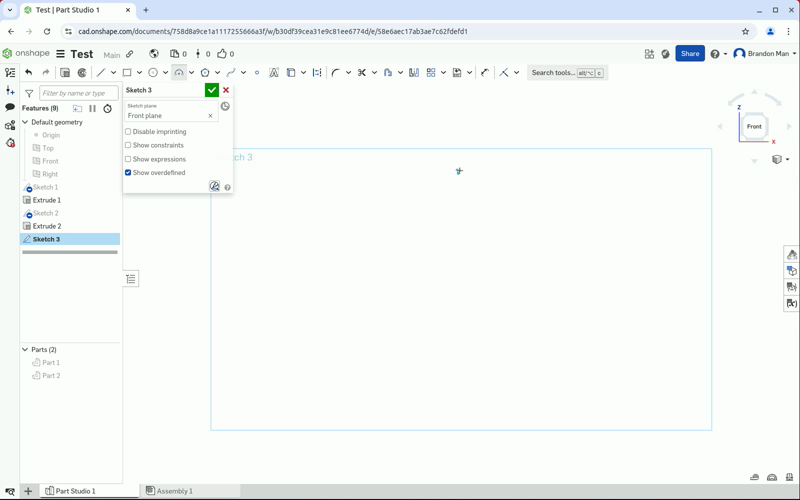
scroll(6)
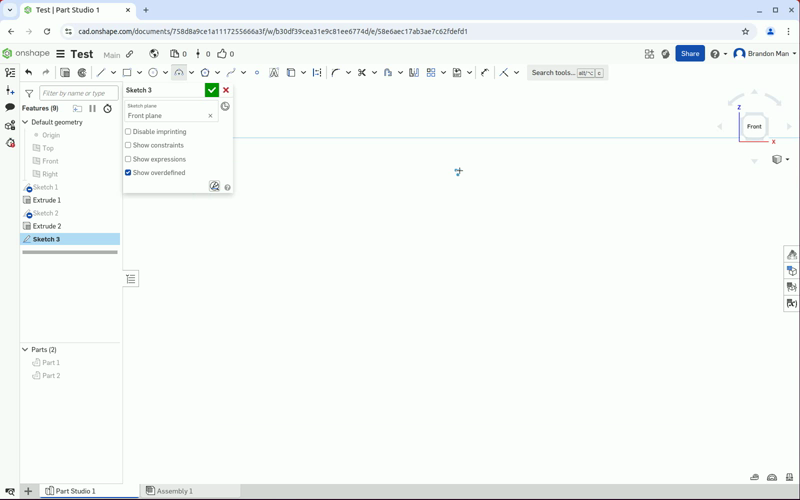
scroll(6)
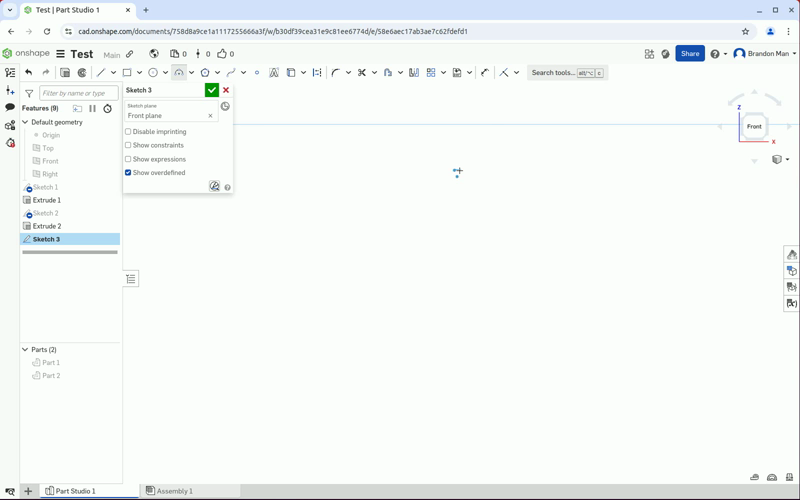
scroll(6)
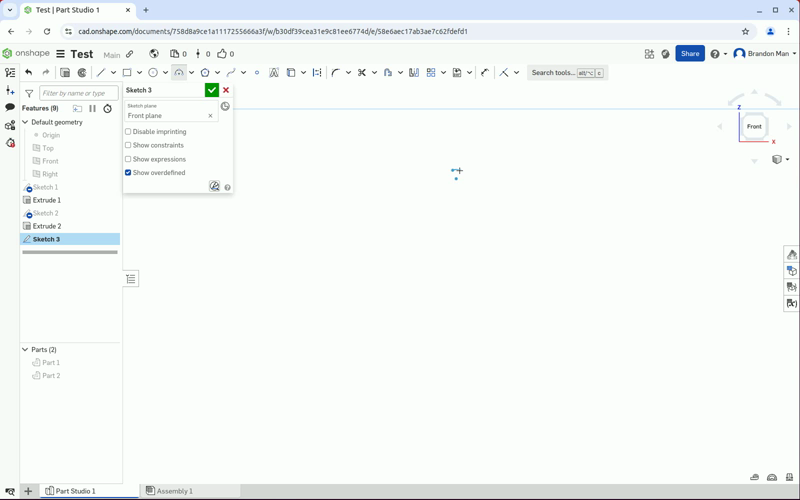
scroll(6)
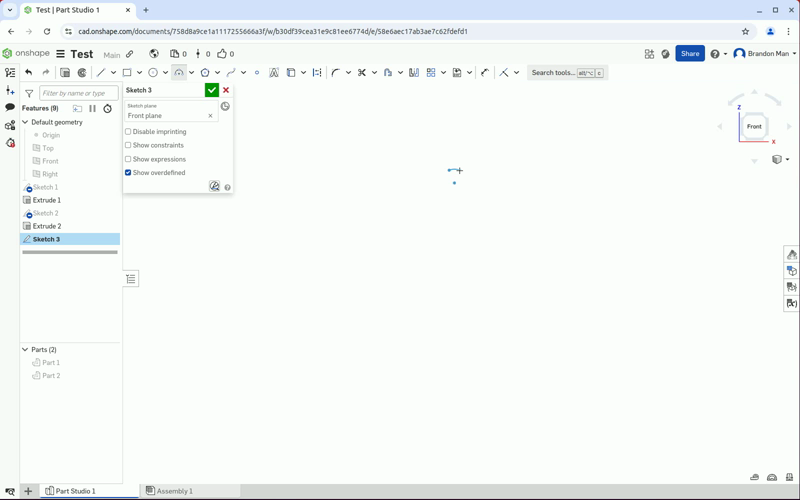
scroll(6)
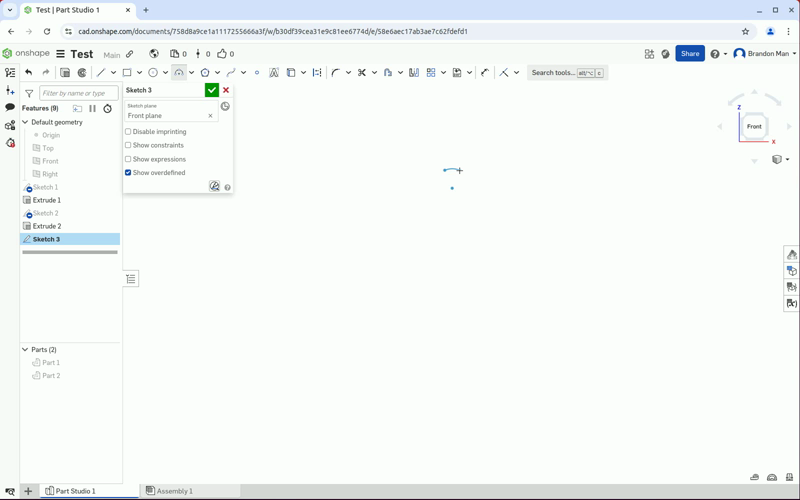
scroll(6)
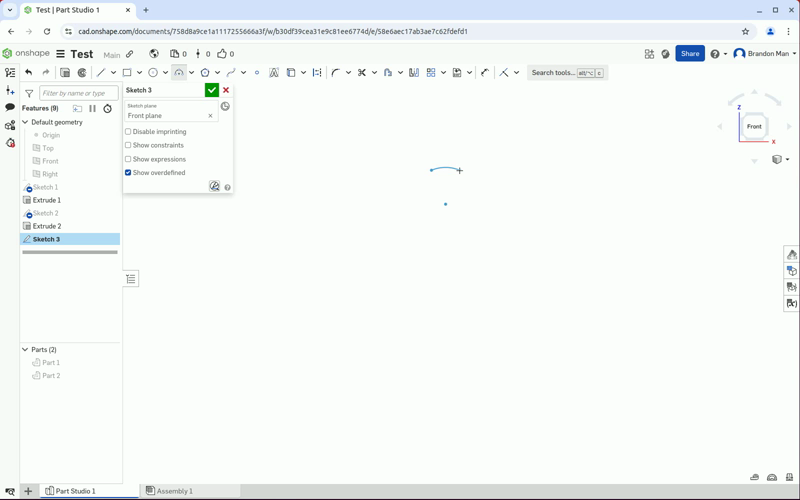
click(459, 170)
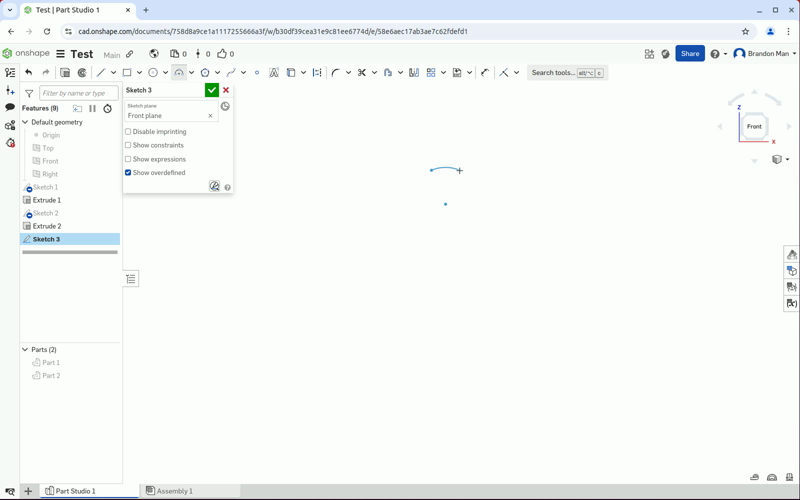
scroll(-6)
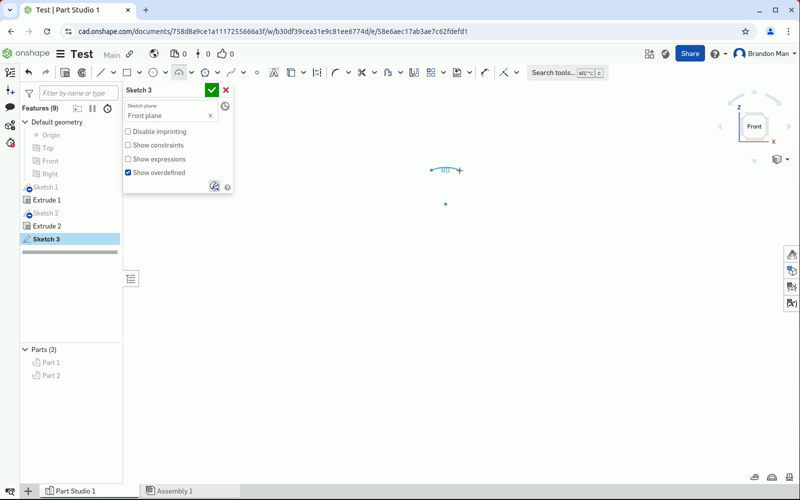
scroll(-6)
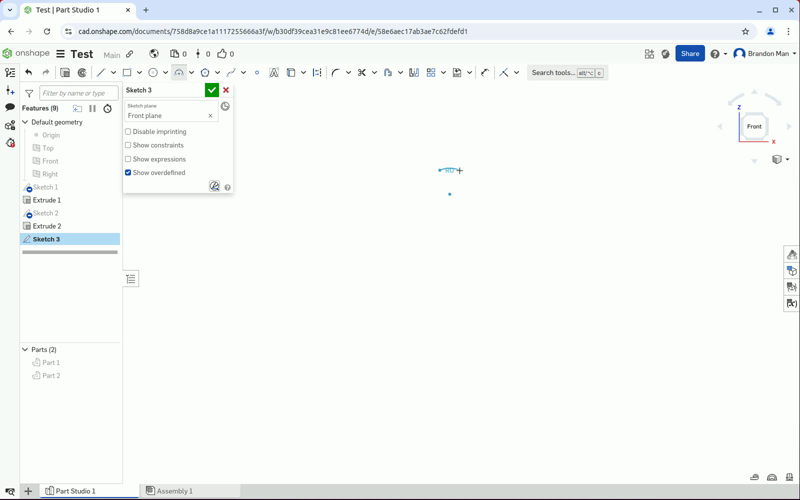
scroll(-6)
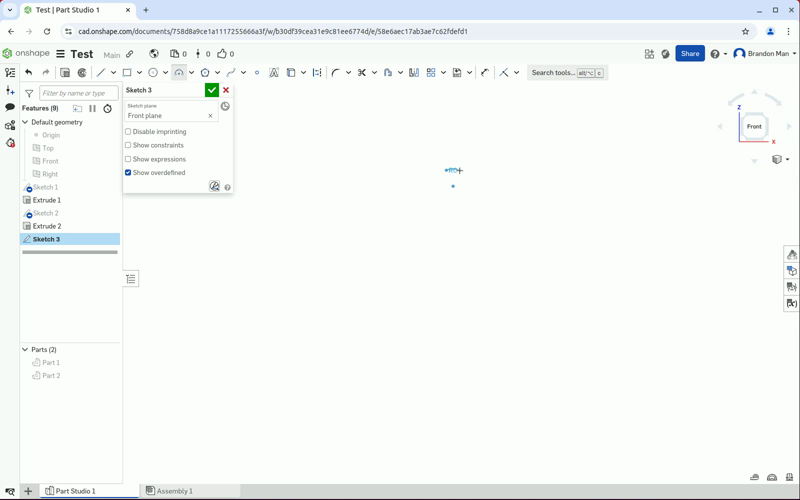
scroll(-6)
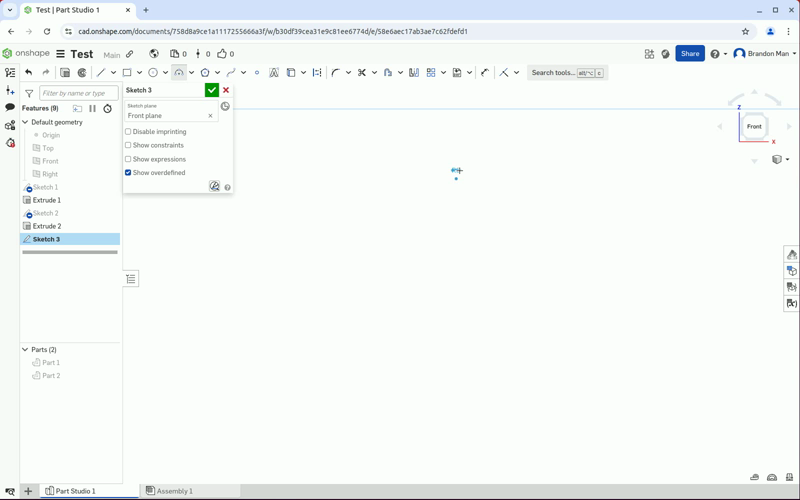
scroll(-6)
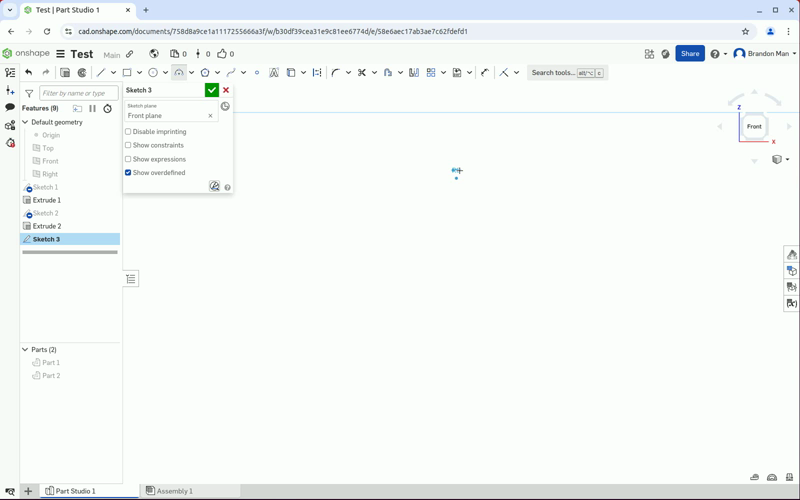
scroll(-6)
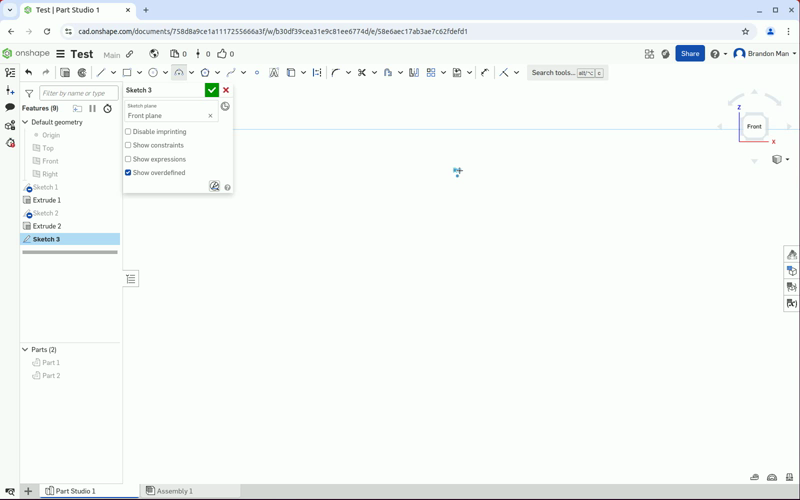
scroll(-6)
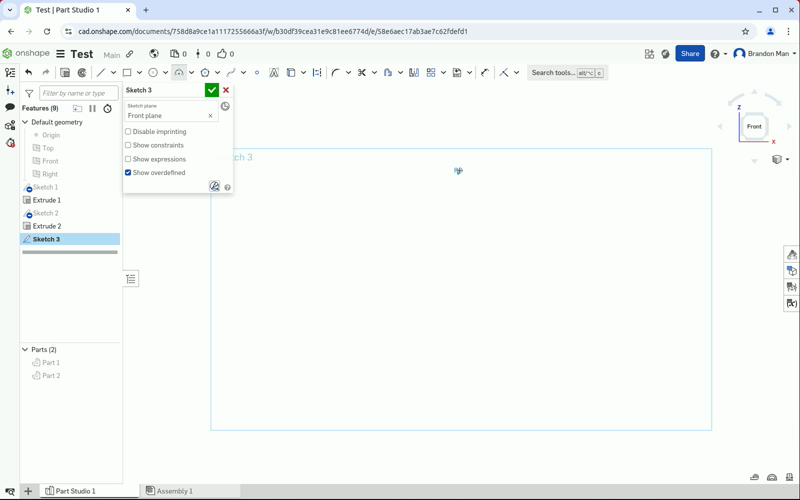
mouse_move(458, 362)
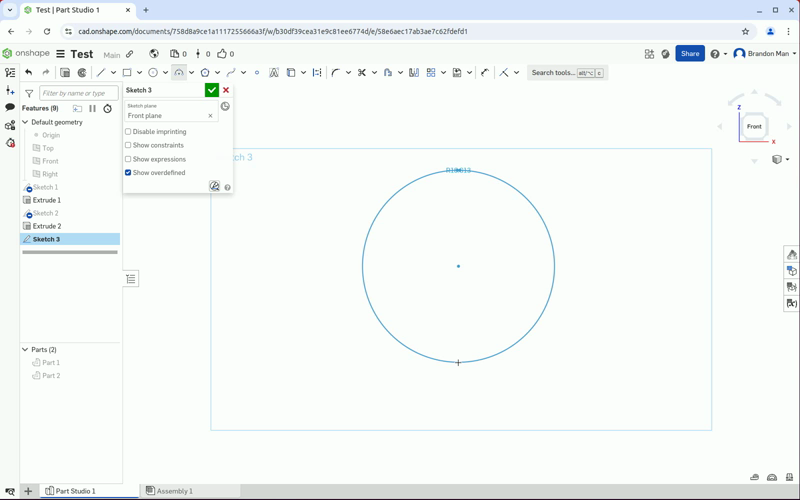
scroll(6)
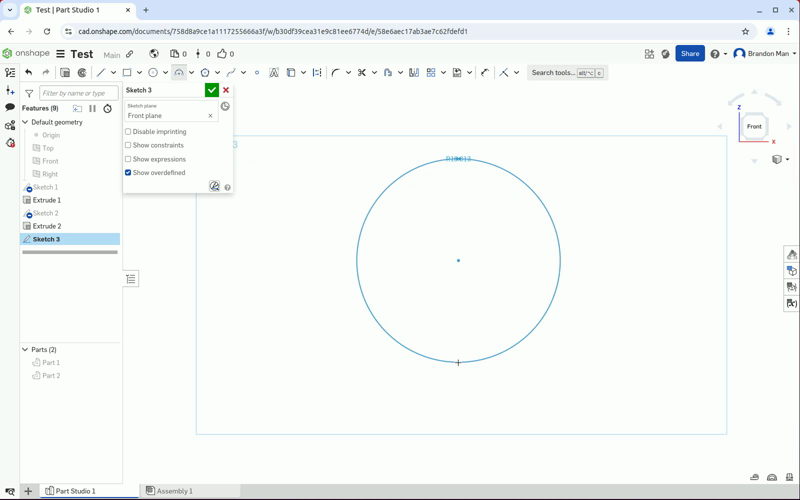
scroll(6)
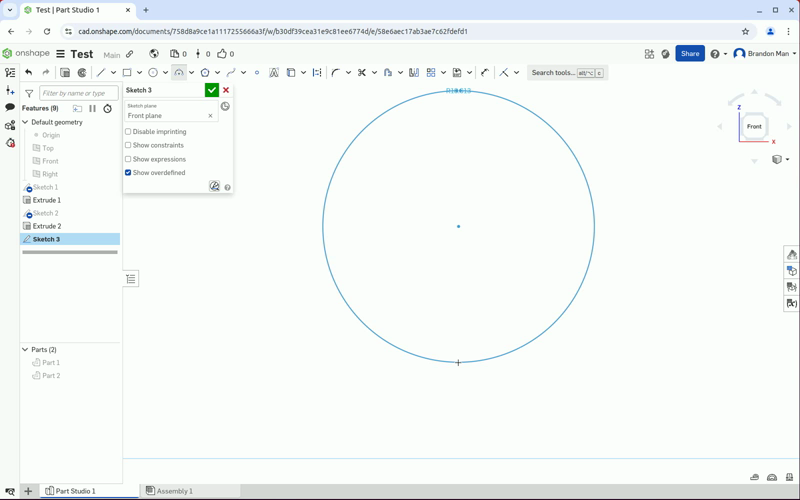
scroll(6)
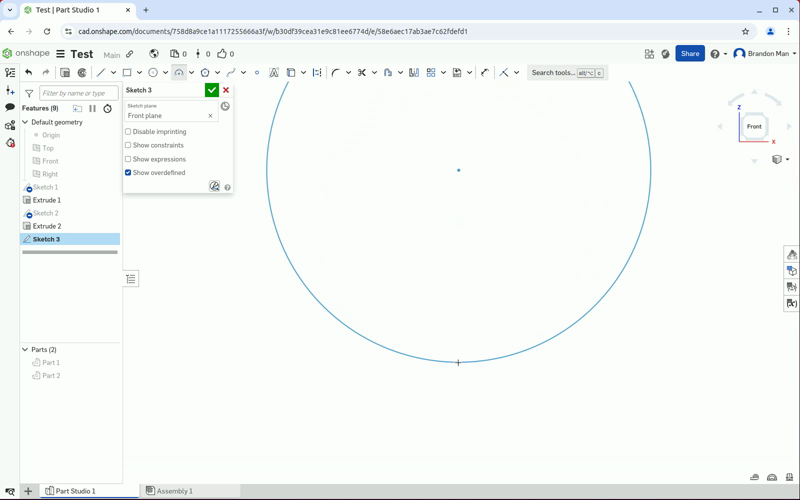
scroll(6)
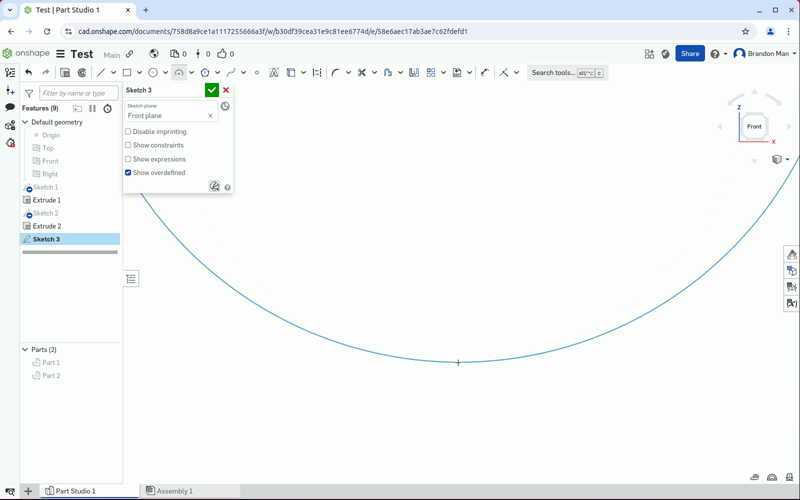
scroll(6)
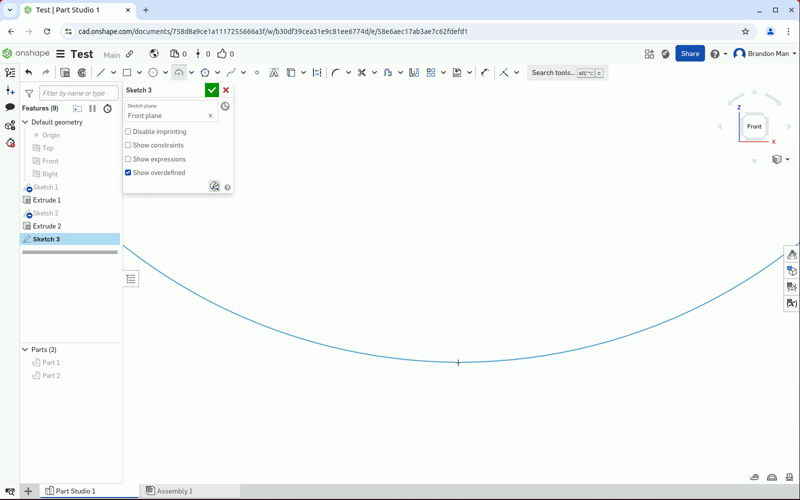
scroll(6)
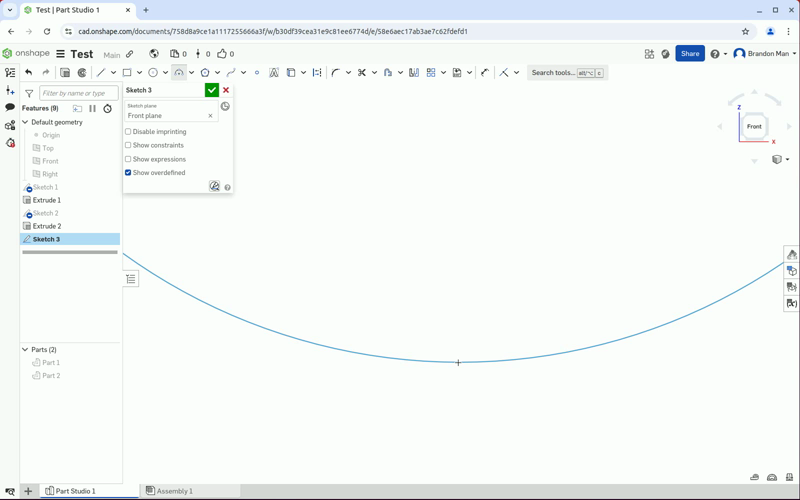
scroll(6)
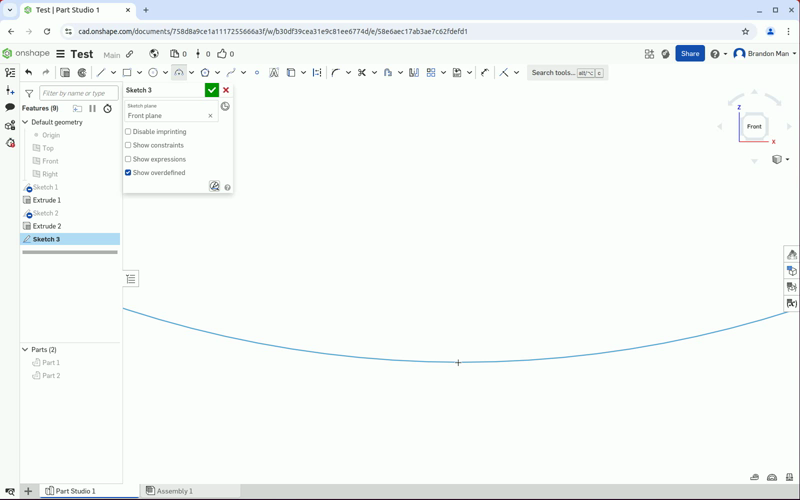
click(458, 362)
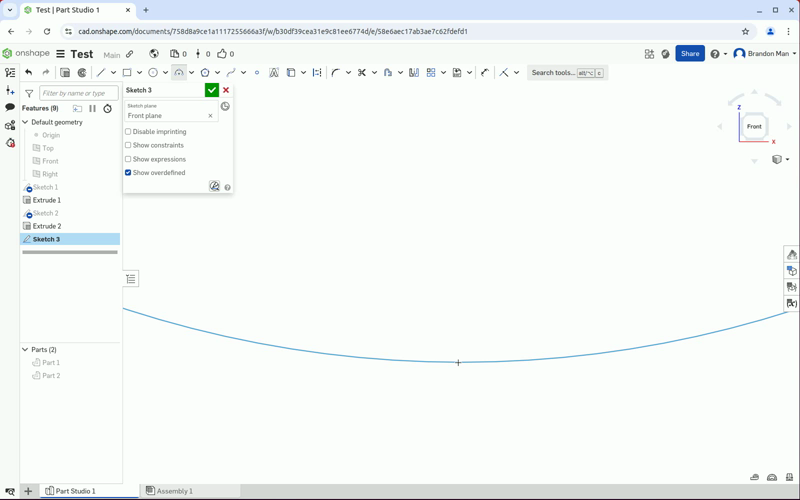
scroll(-6)
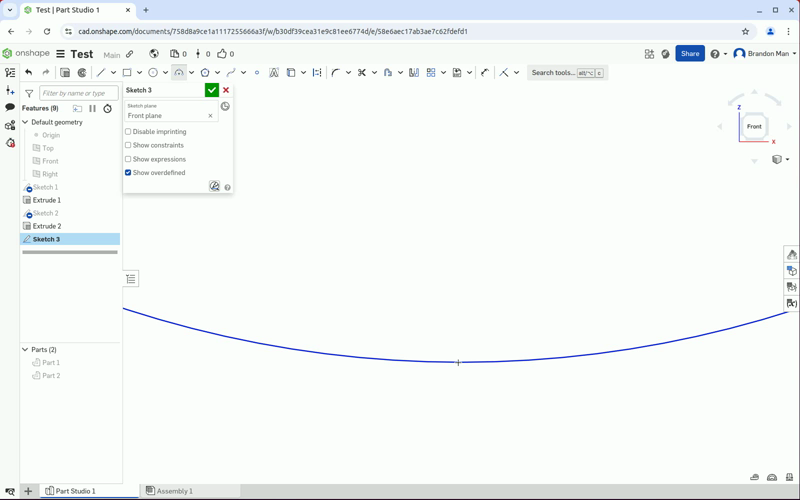
scroll(-6)
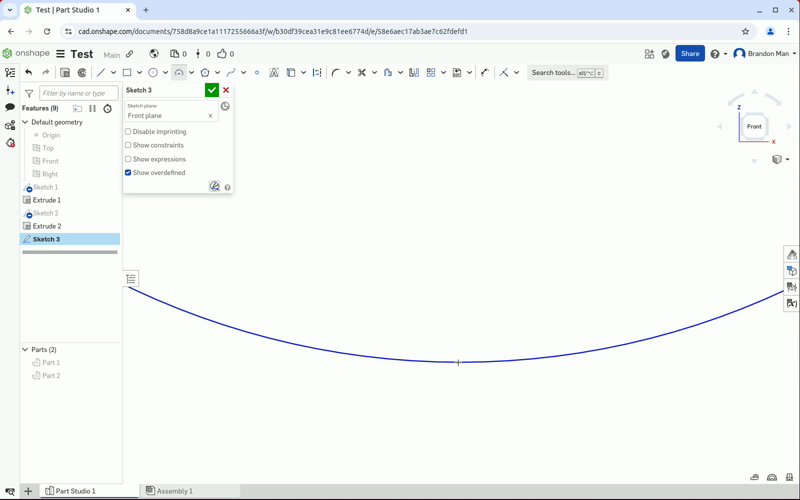
scroll(-6)
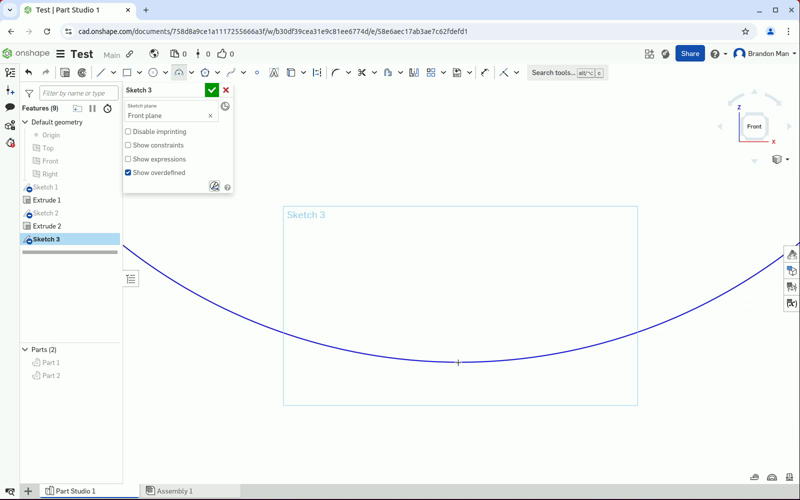
scroll(-6)
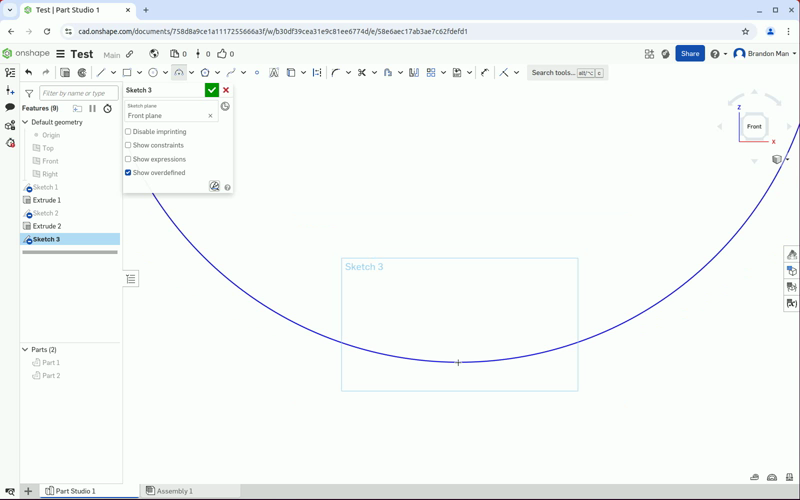
scroll(-6)
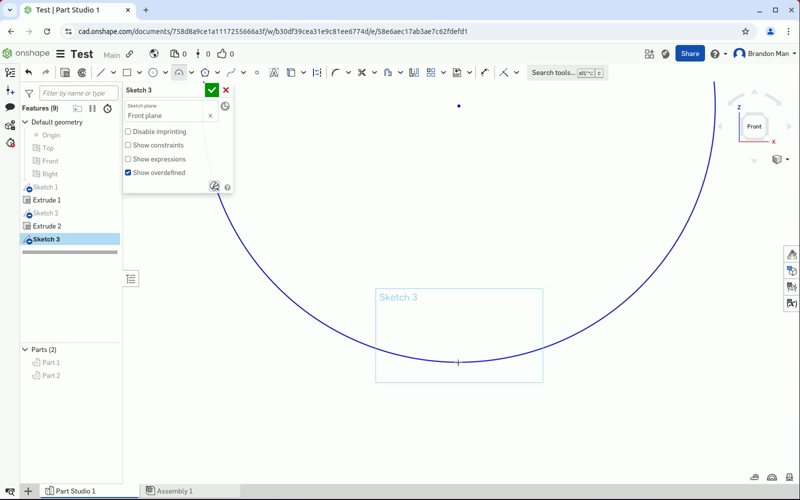
scroll(-6)
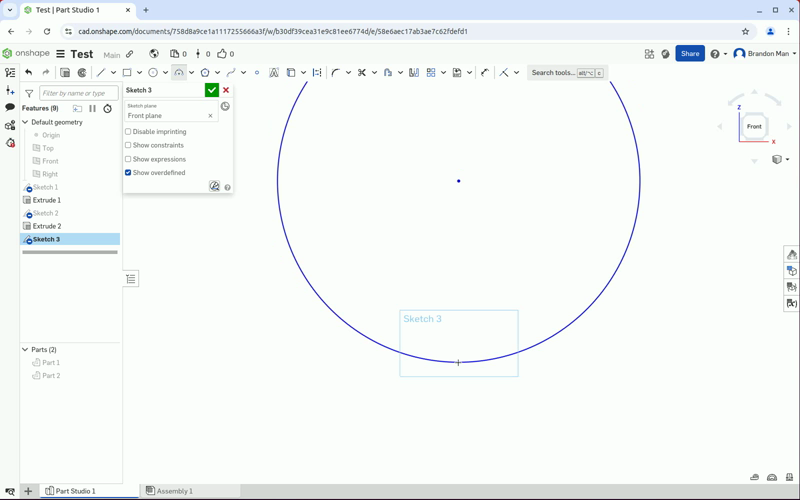
scroll(-6)
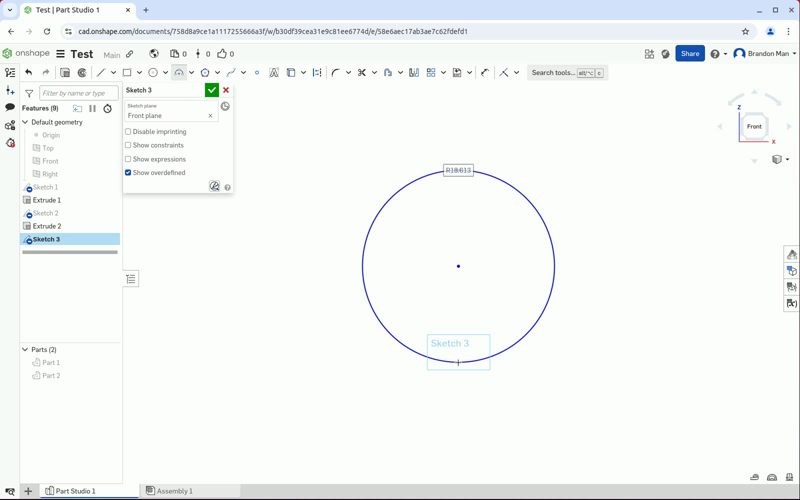
key_up(shift)
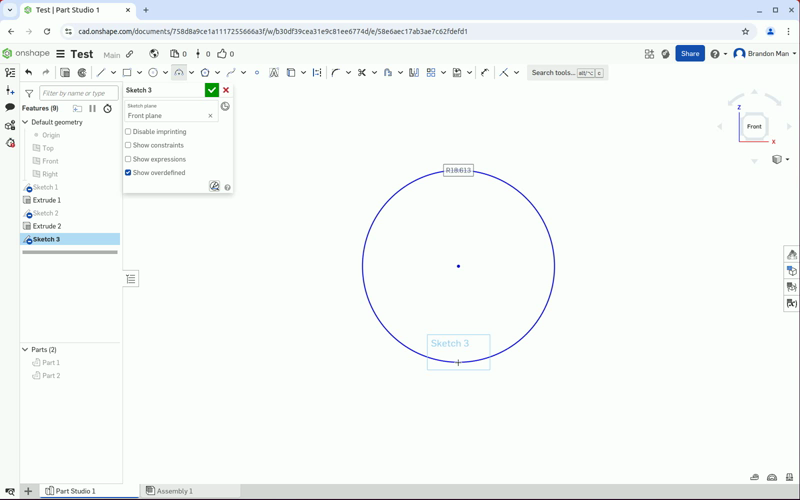
key(esc)
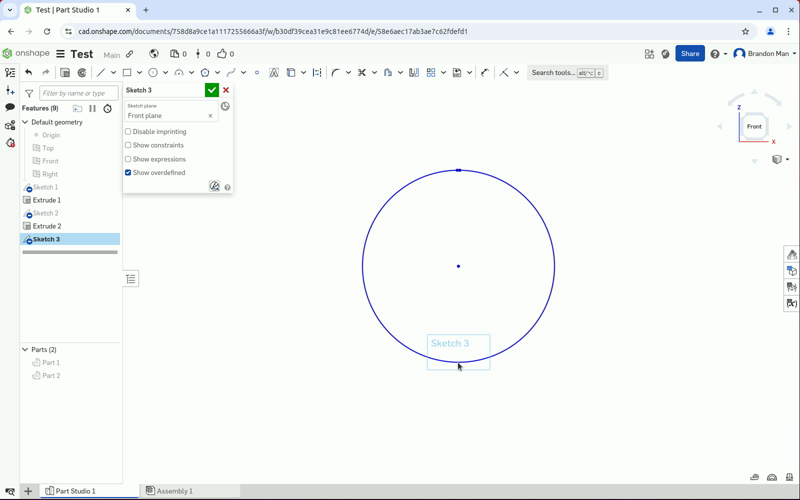
key(l)
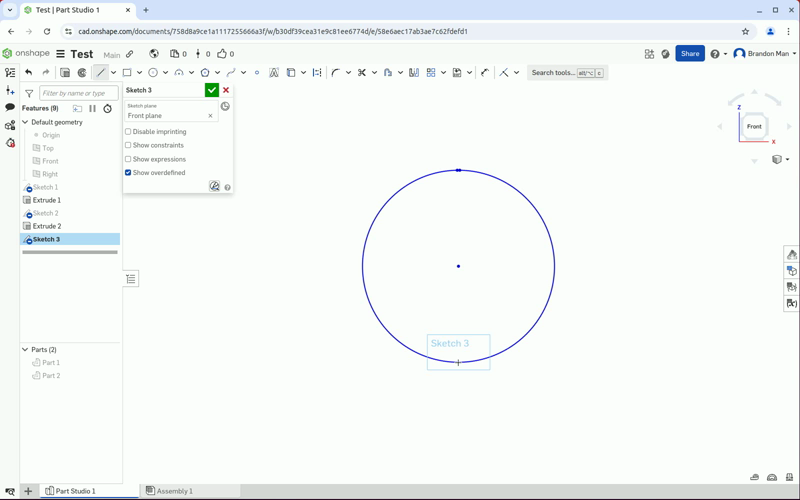
mouse_move(459, 170)
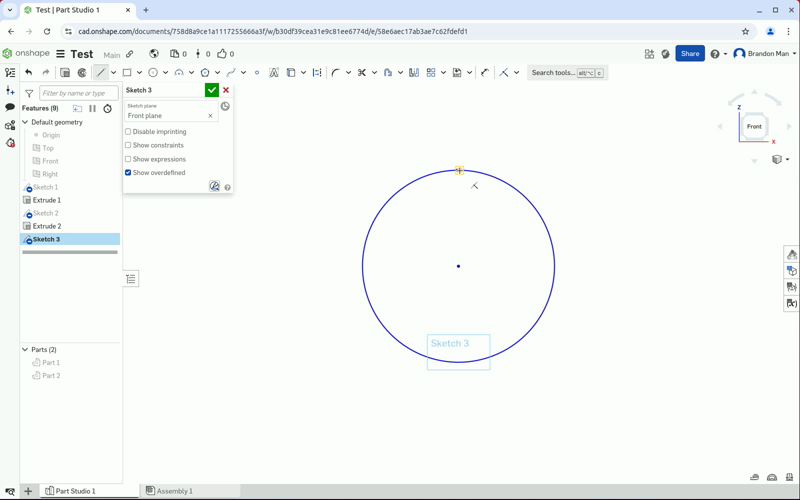
scroll(6)
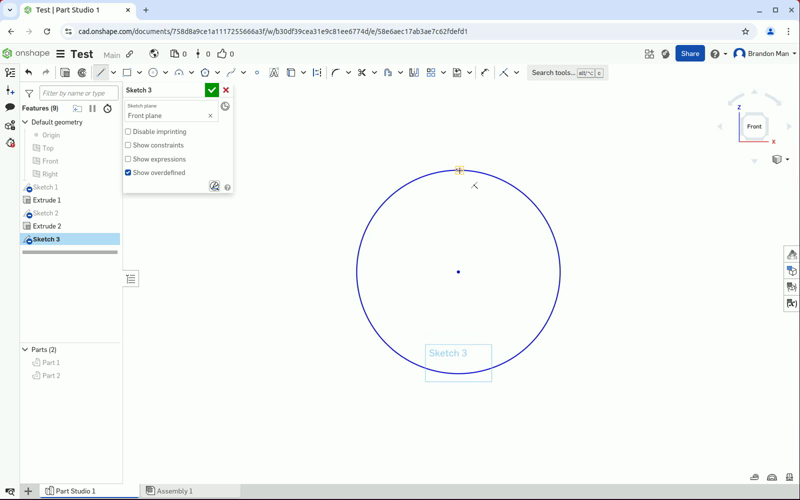
scroll(6)
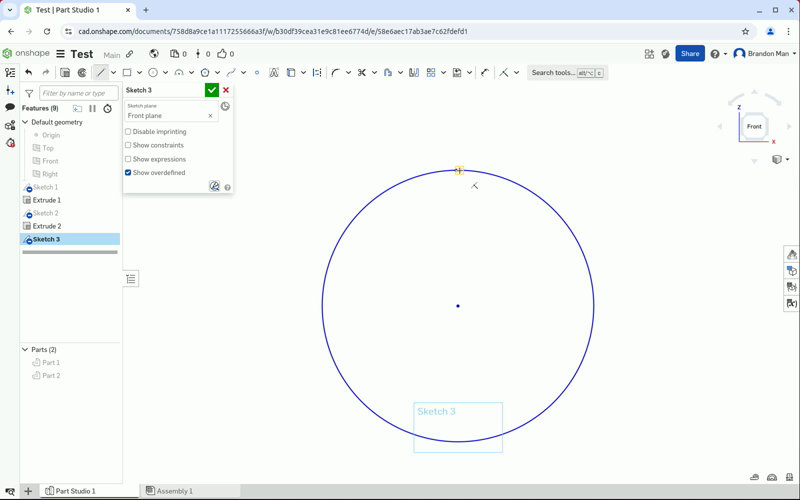
scroll(6)
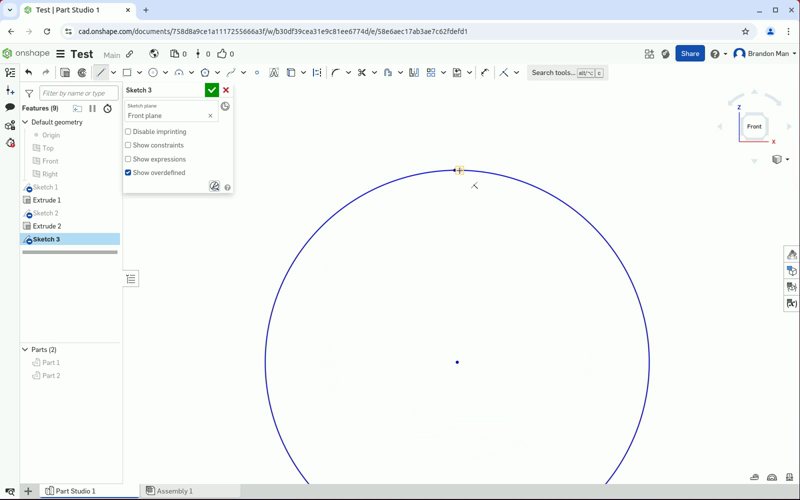
scroll(6)
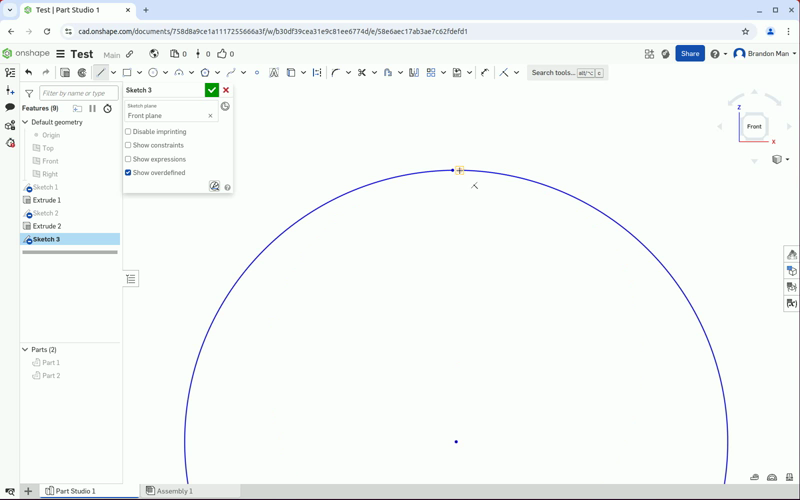
scroll(6)
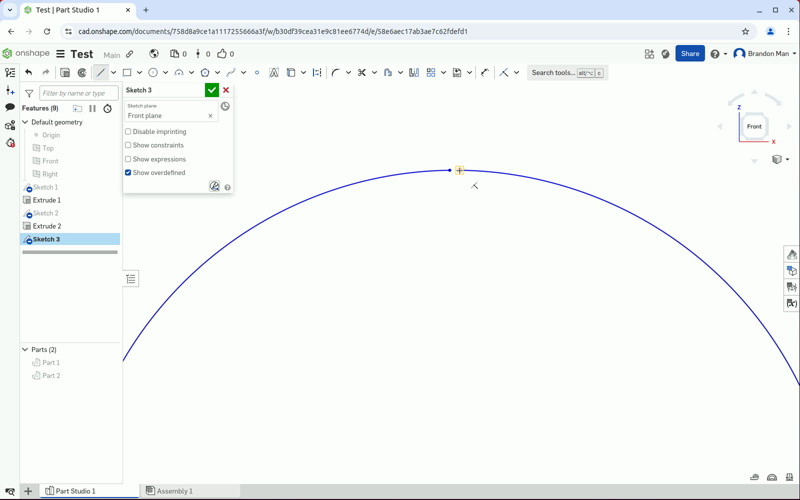
scroll(6)
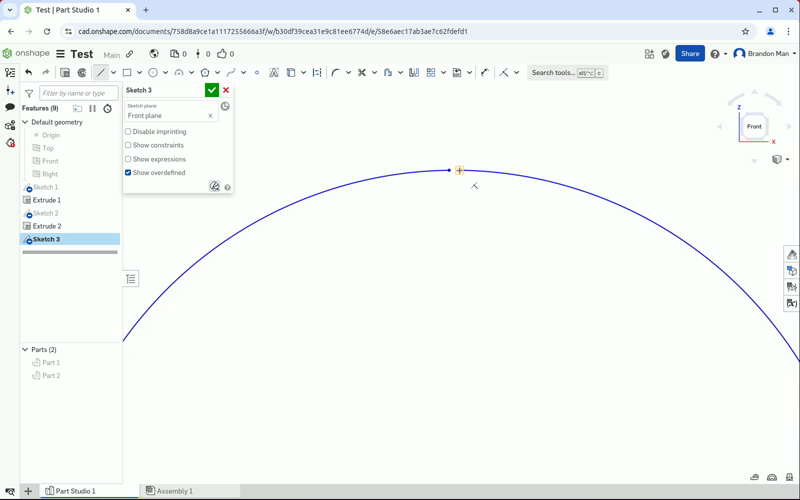
scroll(6)
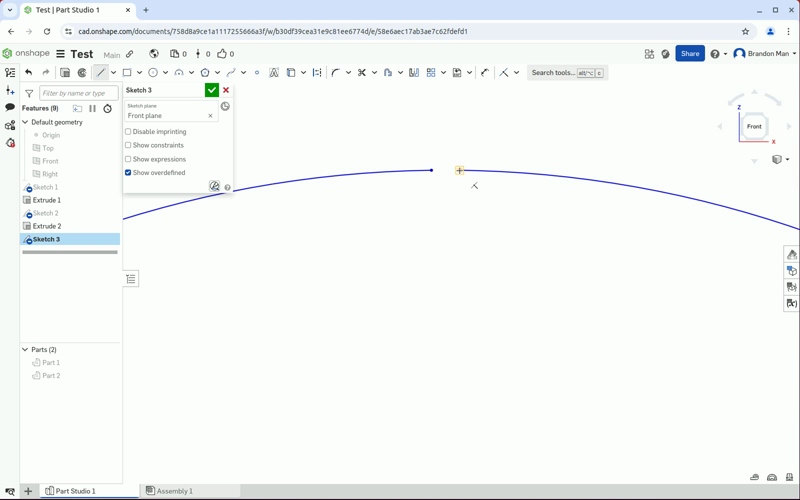
click(459, 170)
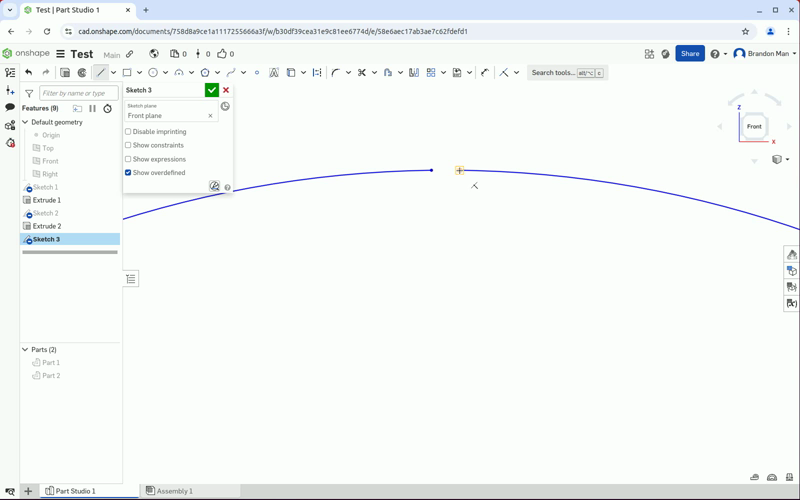
scroll(-6)
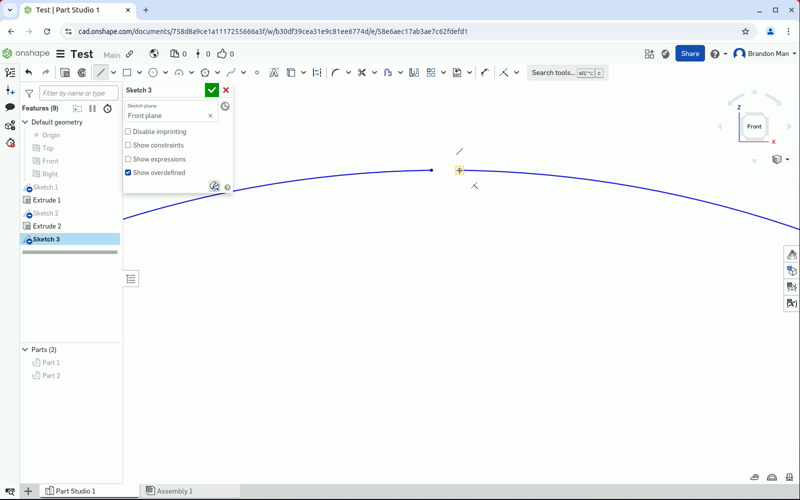
scroll(-6)
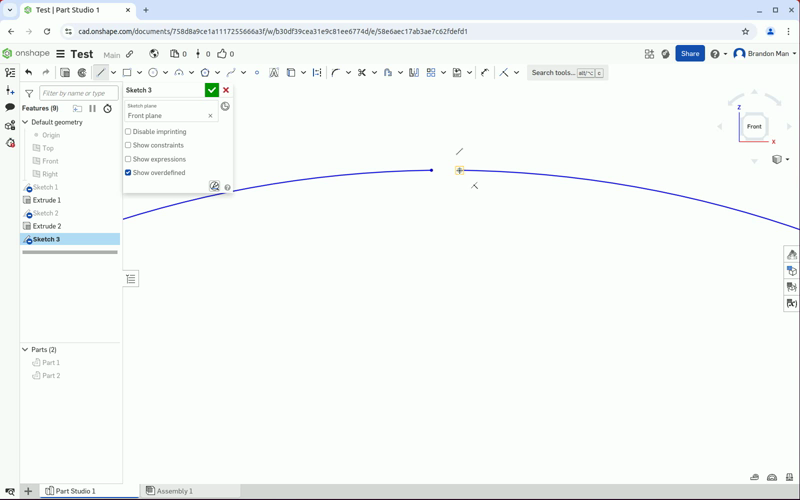
scroll(-6)
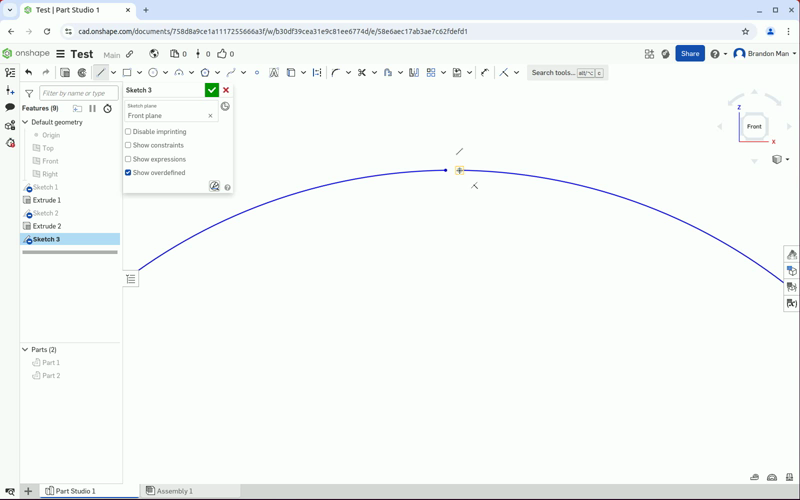
scroll(-6)
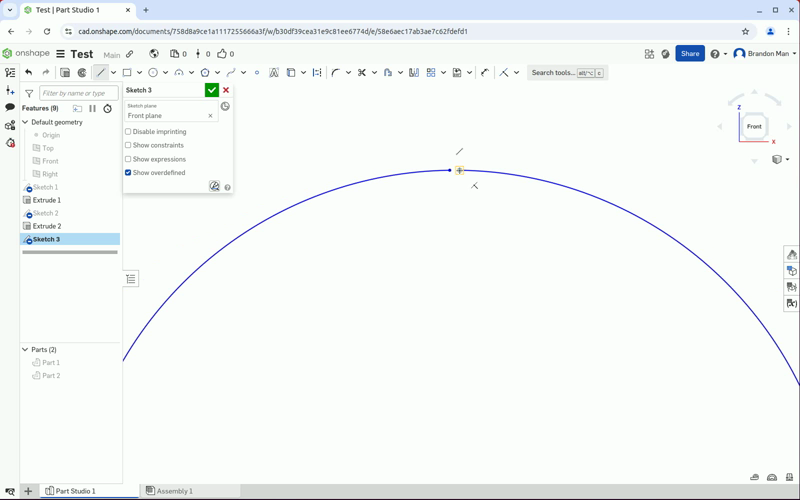
scroll(-6)
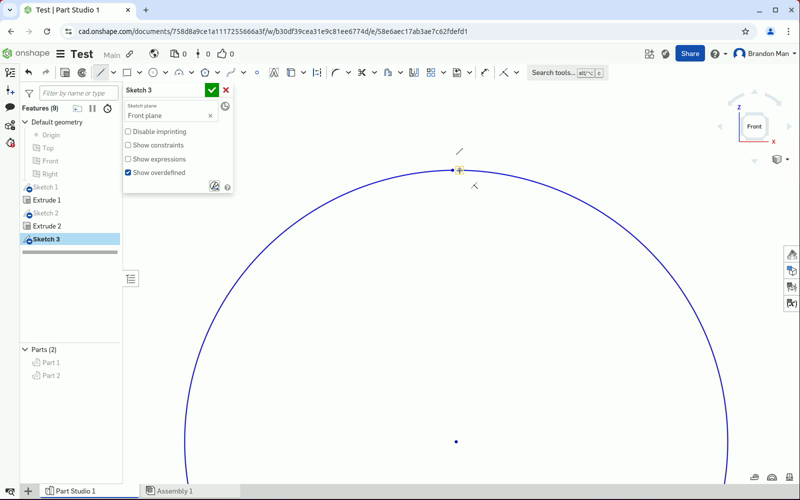
scroll(-6)
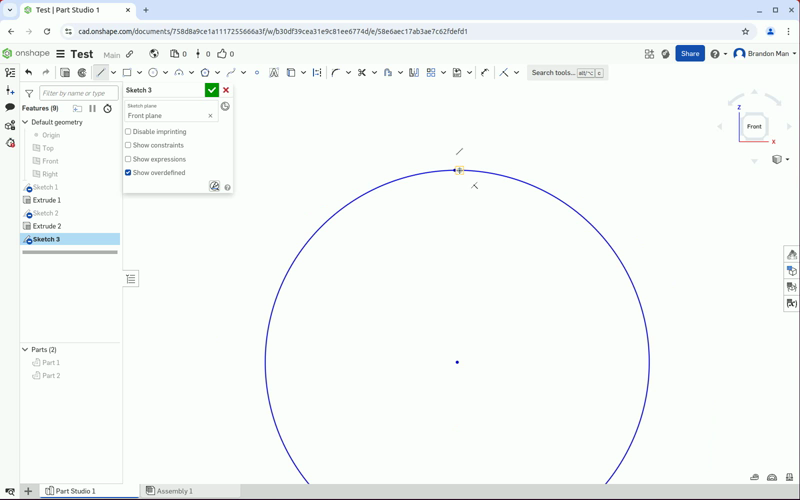
scroll(-6)
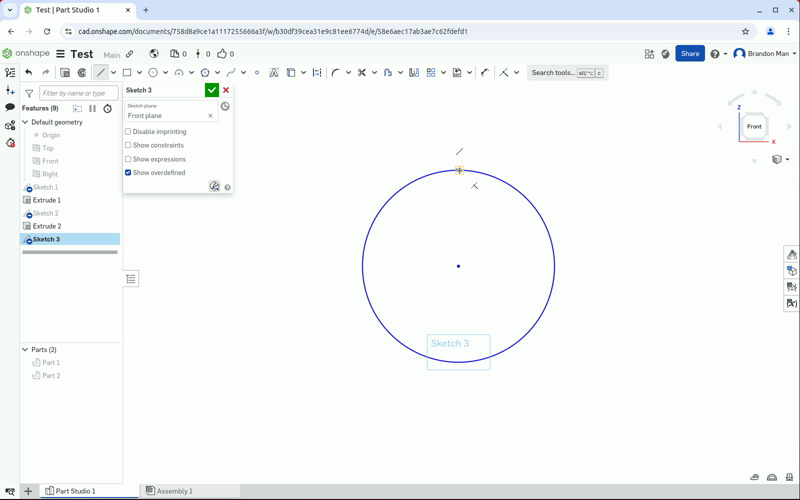
mouse_move(489, 170)
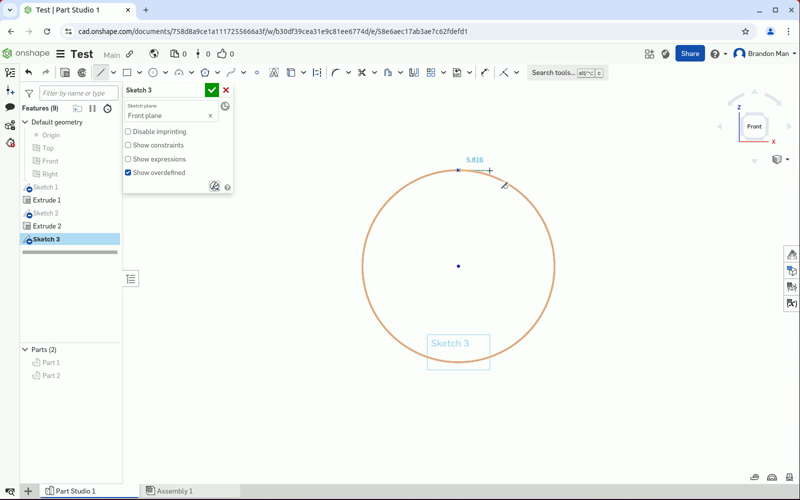
key_down(shift)
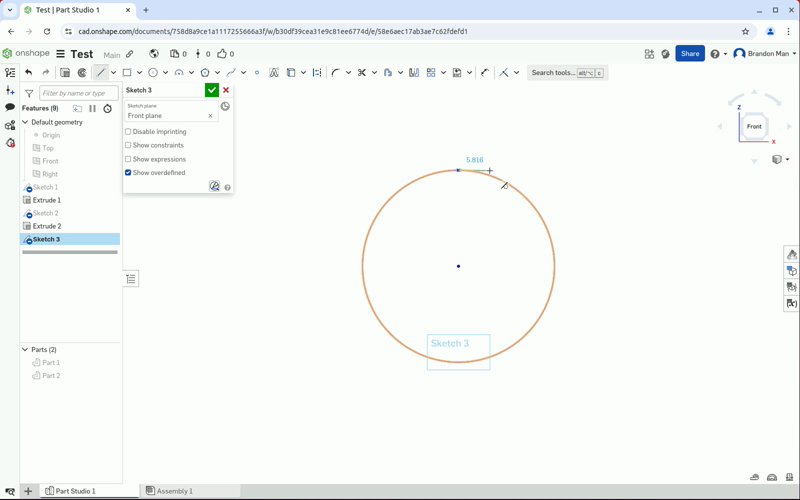
mouse_move(457, 170)
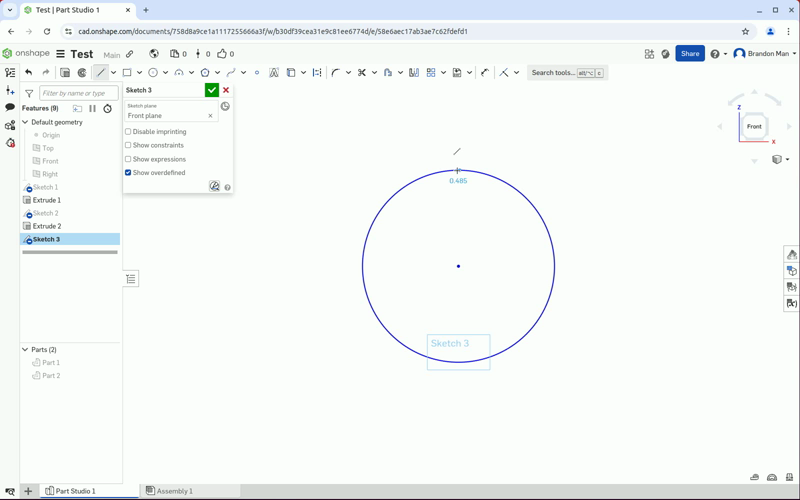
scroll(6)
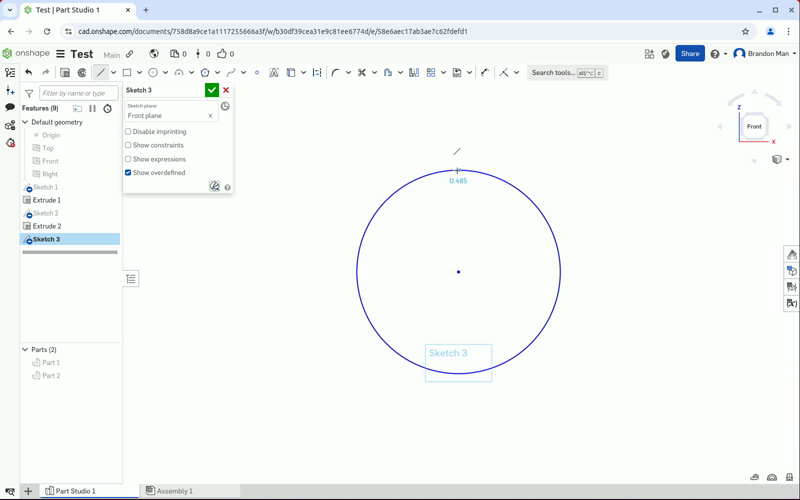
scroll(6)
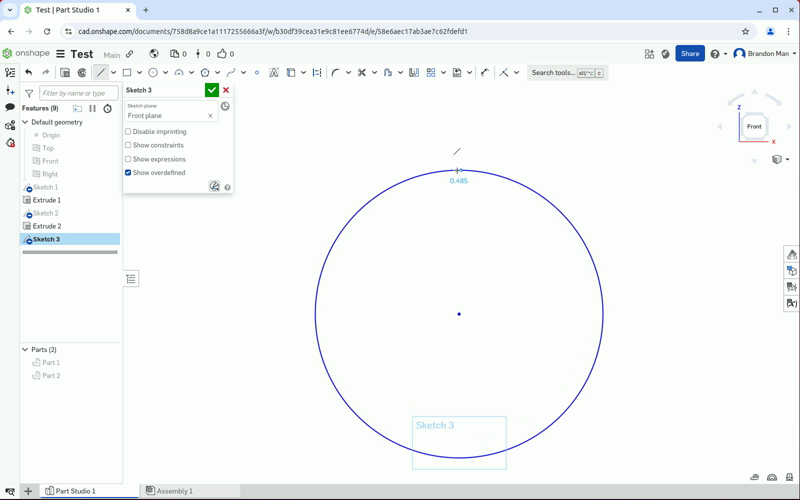
scroll(6)
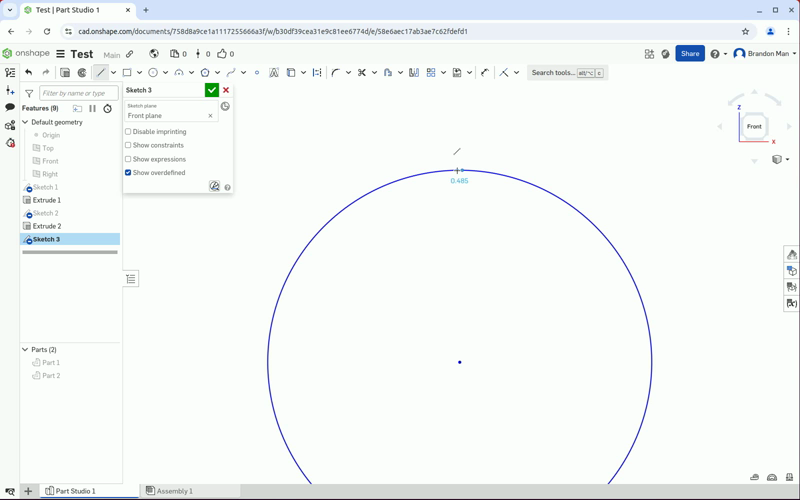
scroll(6)
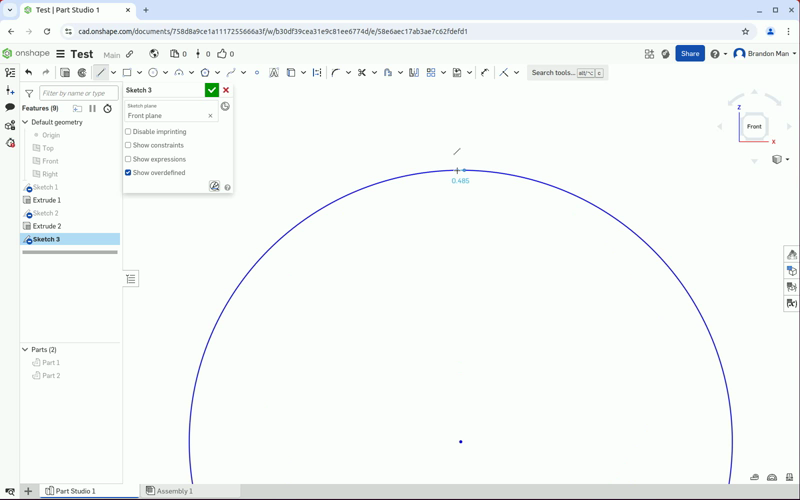
scroll(6)
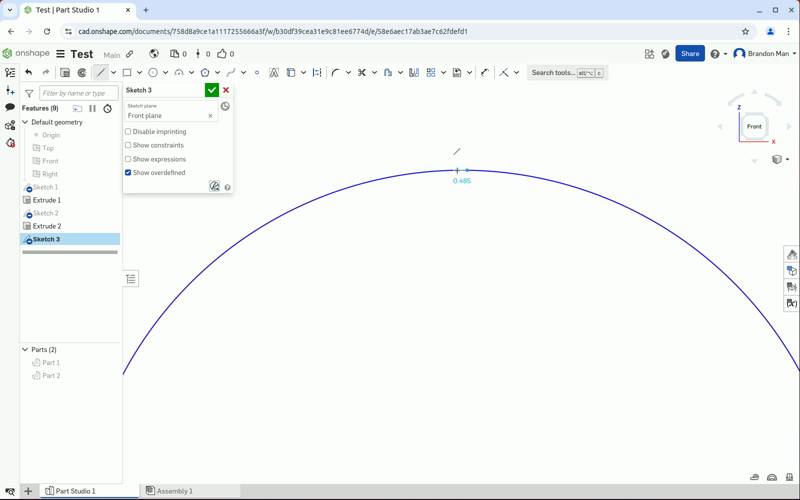
scroll(6)
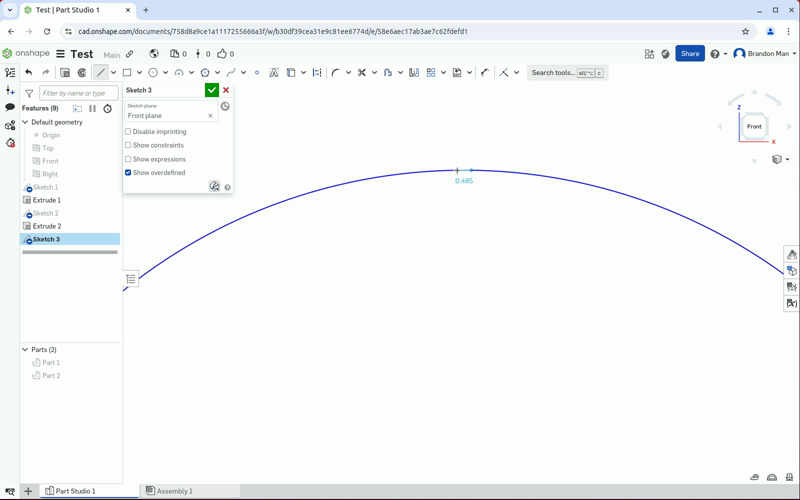
scroll(6)
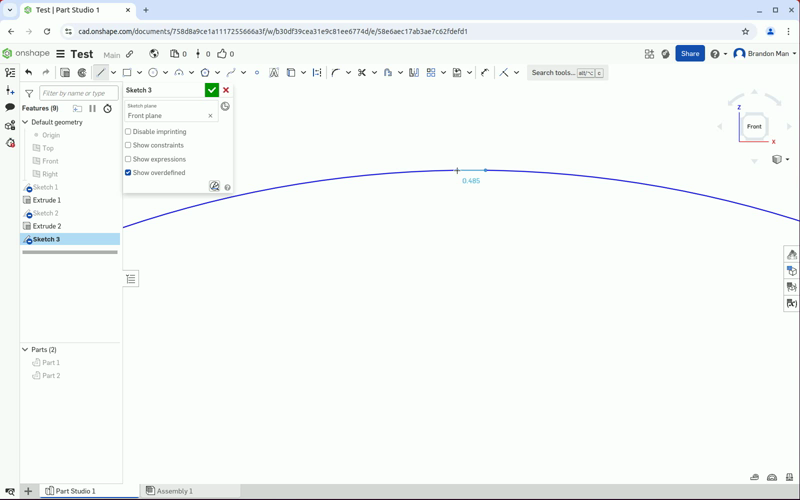
key_up(shift)
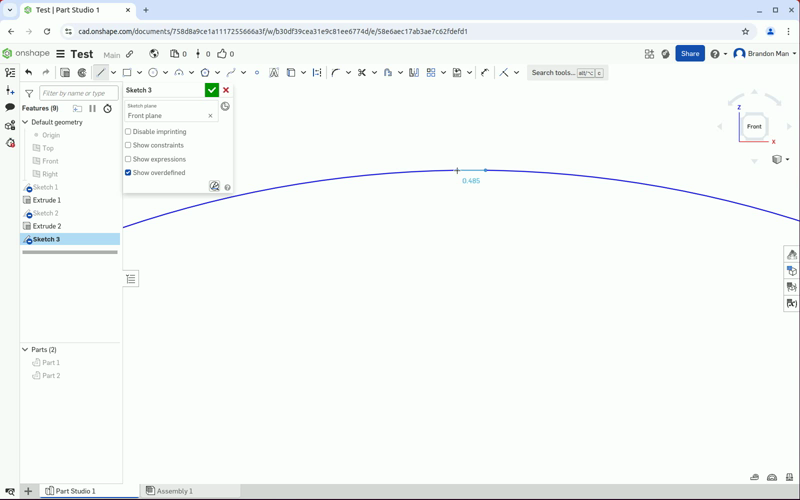
click(457, 170)
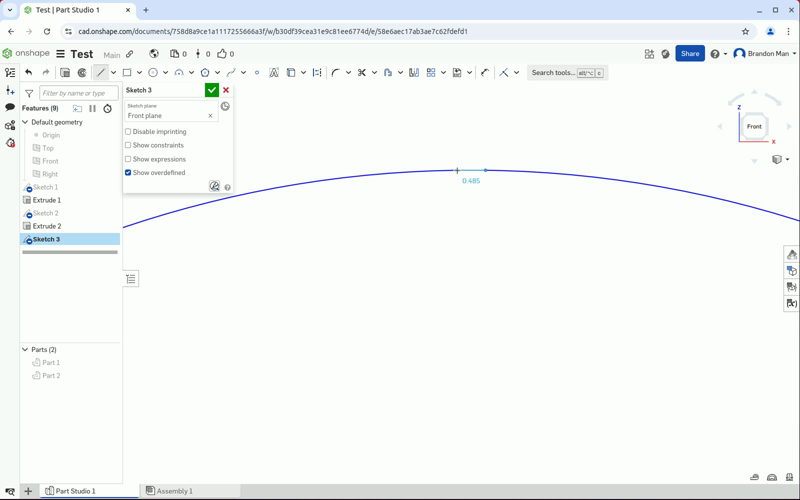
scroll(-6)
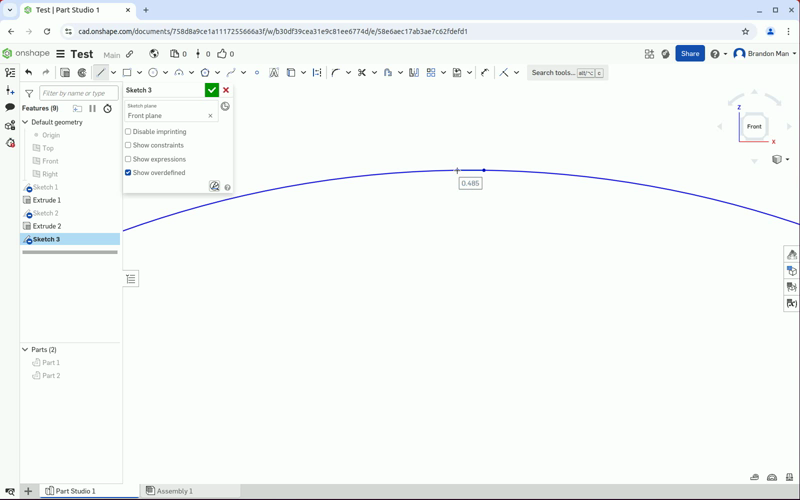
scroll(-6)
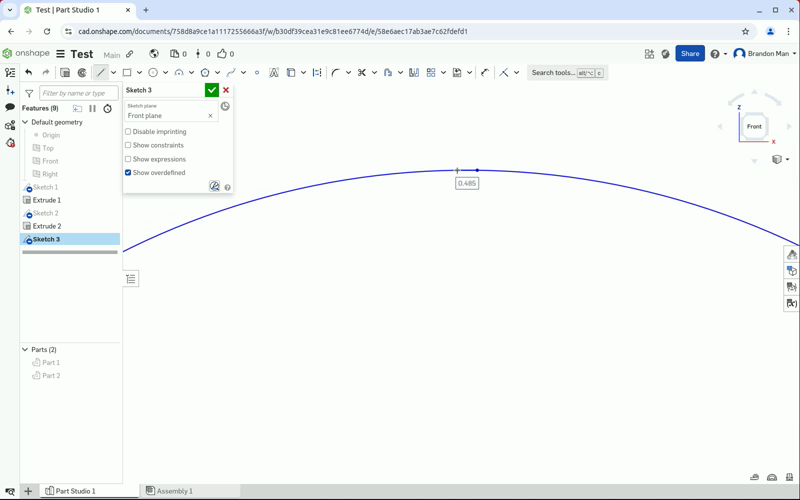
scroll(-6)
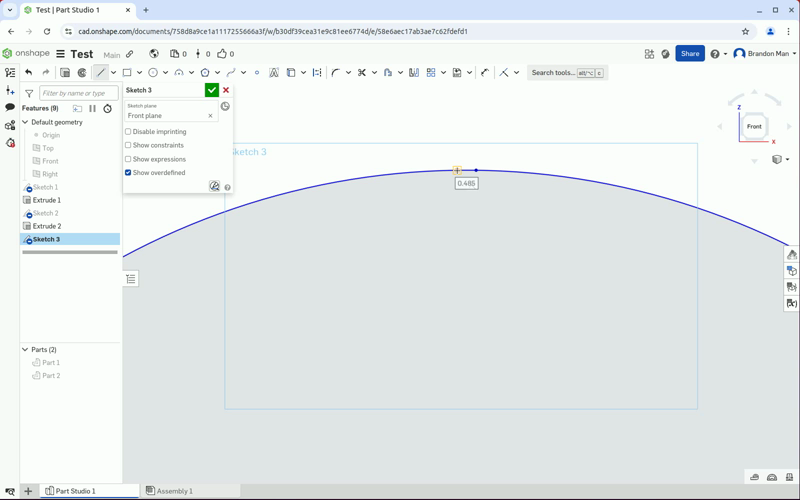
scroll(-6)
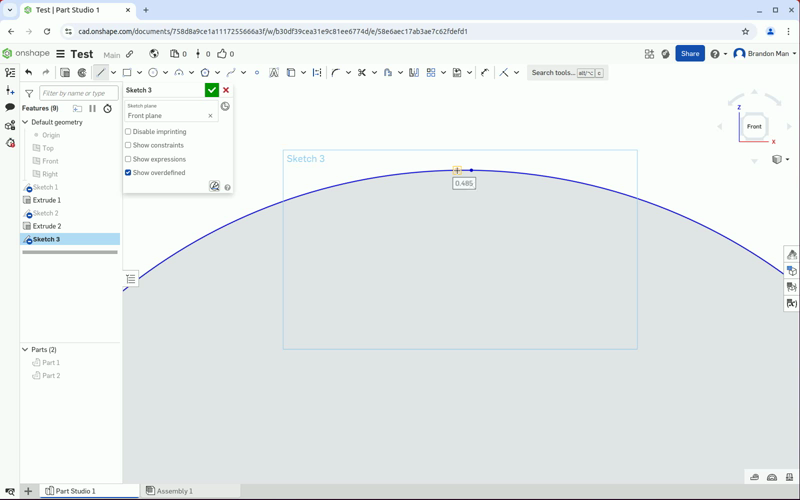
scroll(-6)
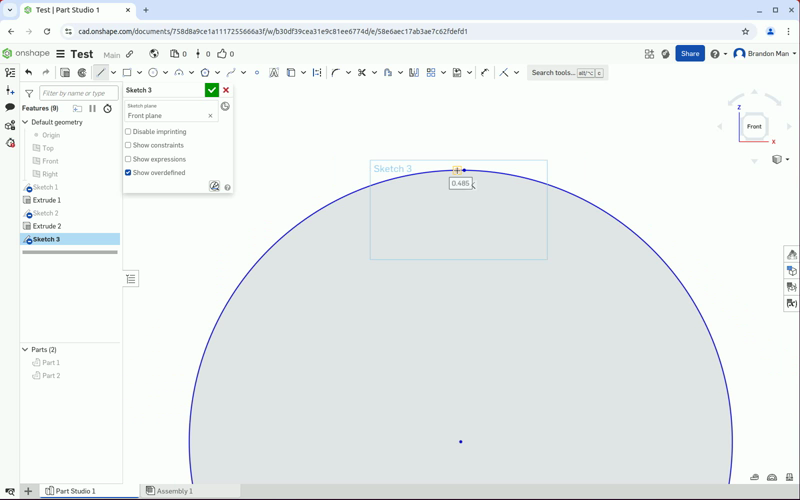
scroll(-6)
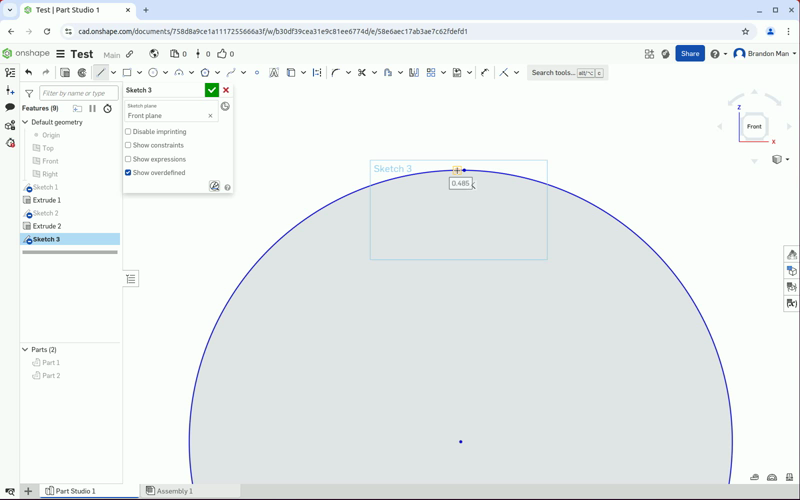
scroll(-6)
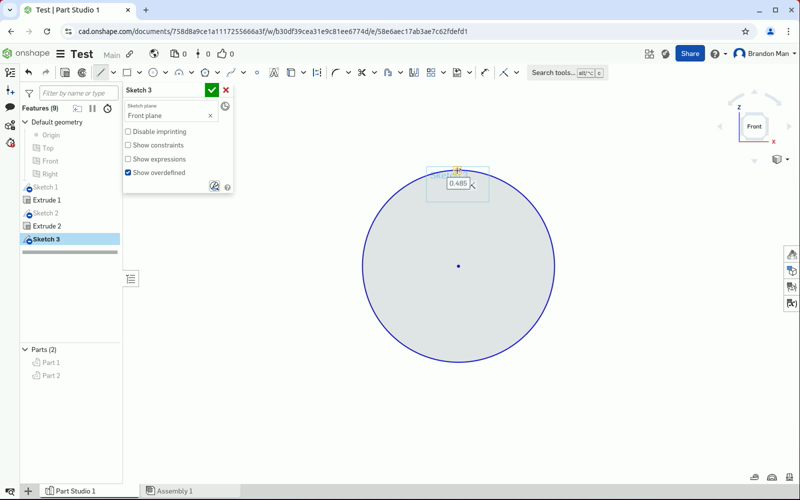
key(esc)
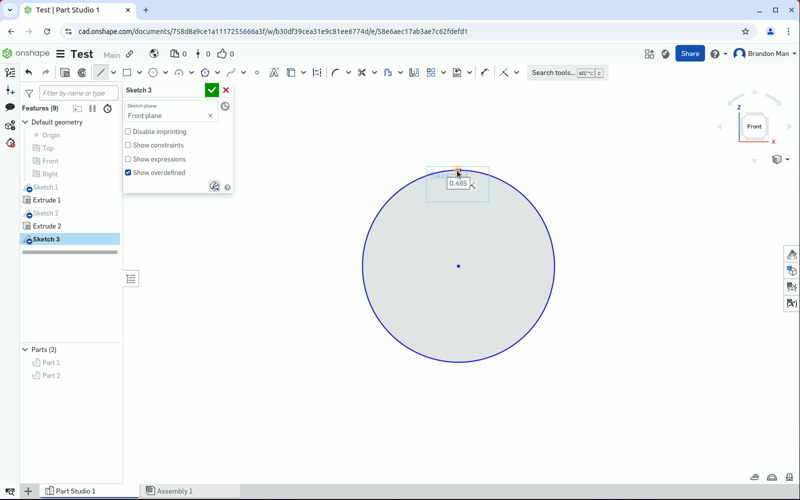
key(c)
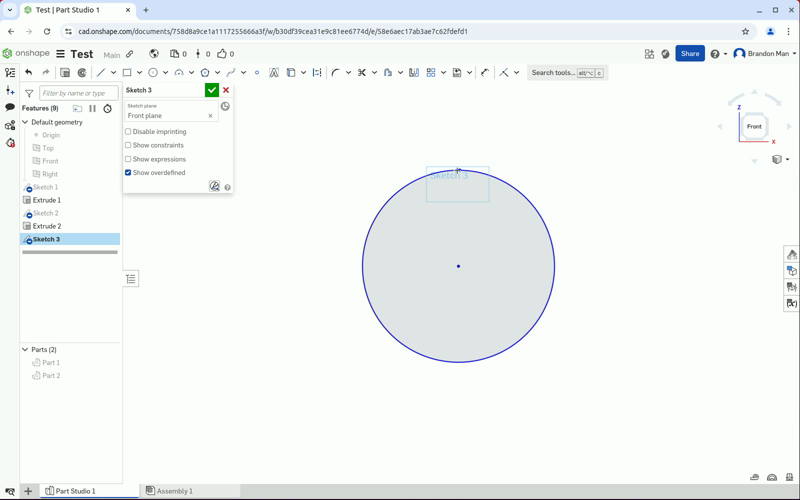
key_down(shift)
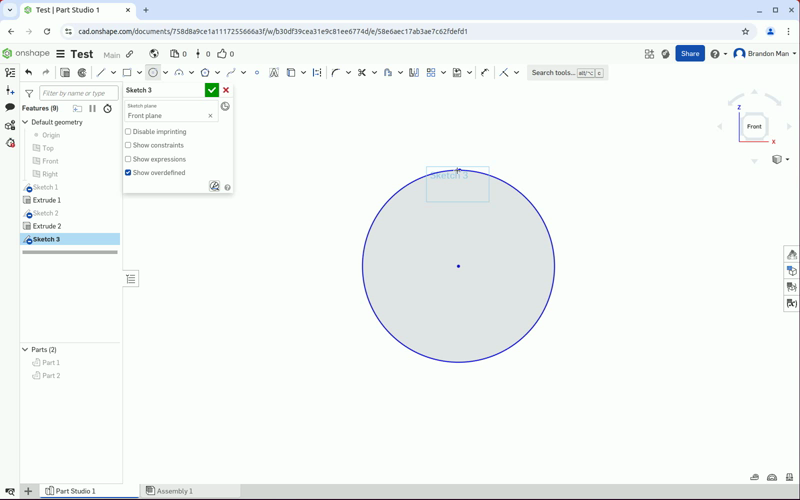
mouse_move(459, 281)
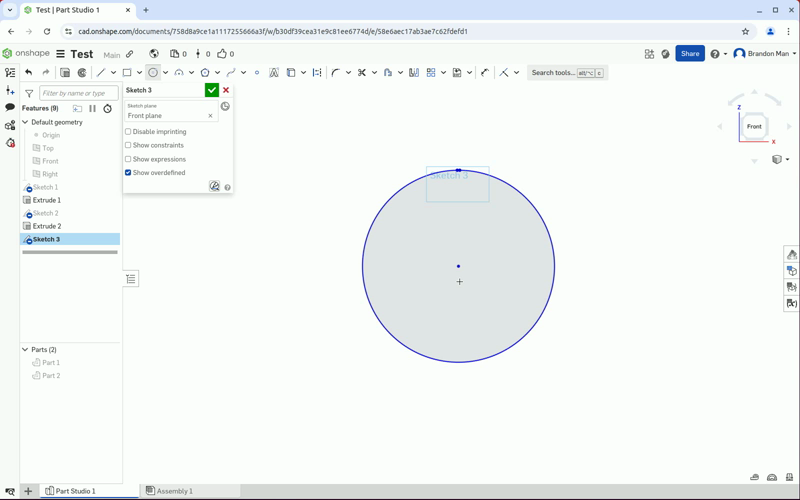
click(459, 281)
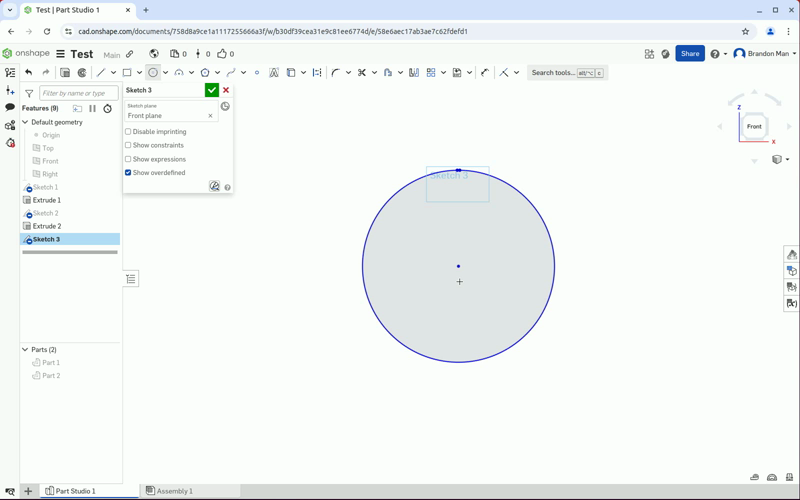
key_up(shift)
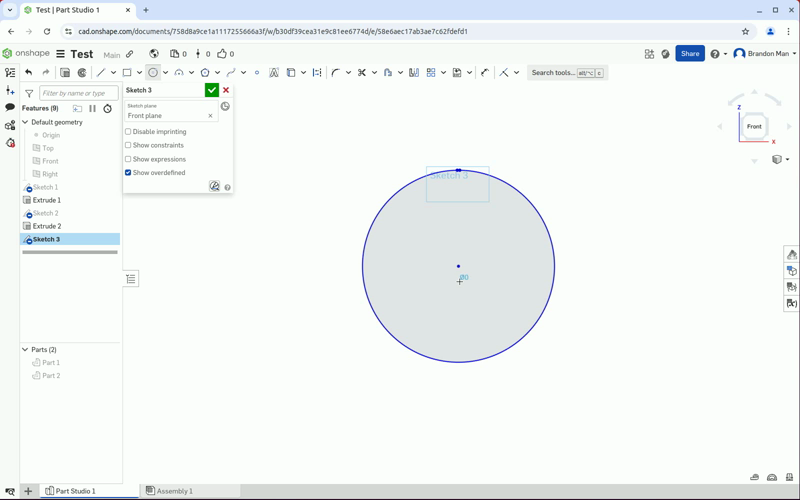
mouse_move(506, 281)
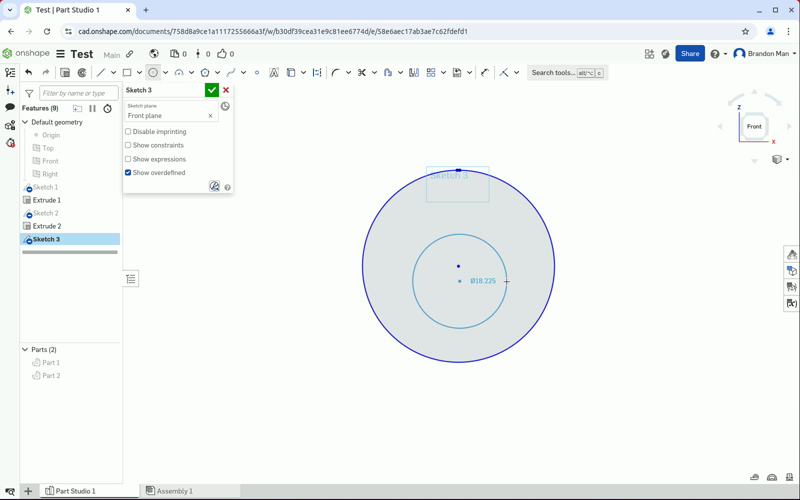
click(506, 281)
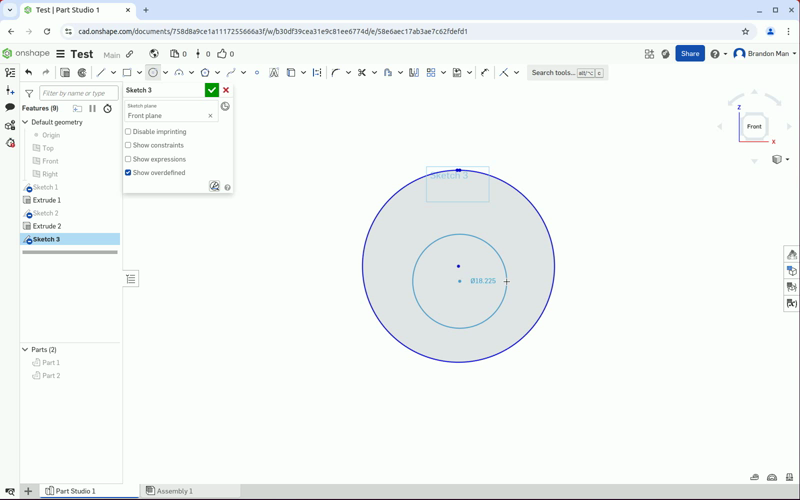
key(esc)
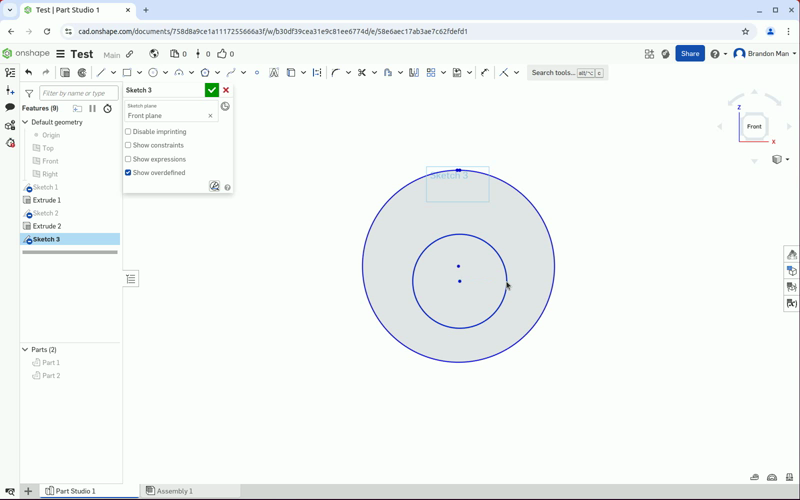
mouse_move(520, 255)
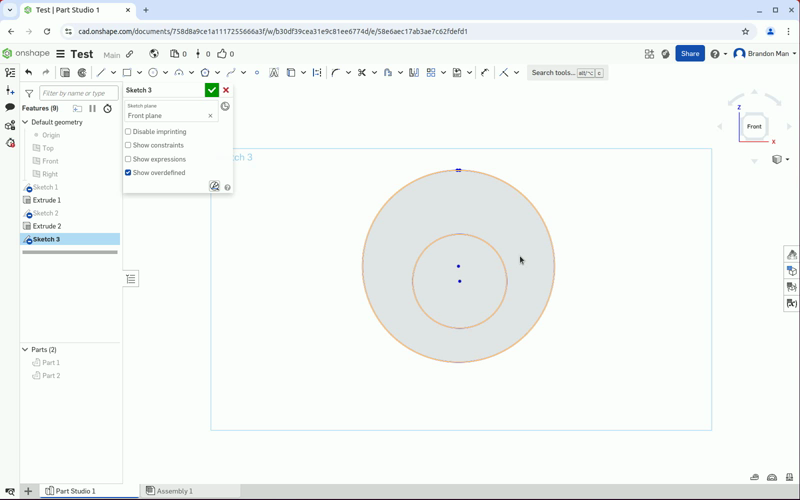
click(520, 255)
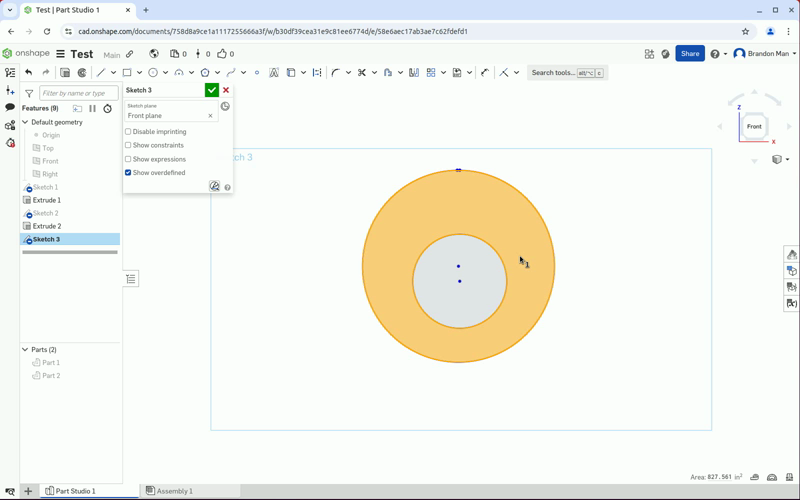
mouse_move(73, 352)
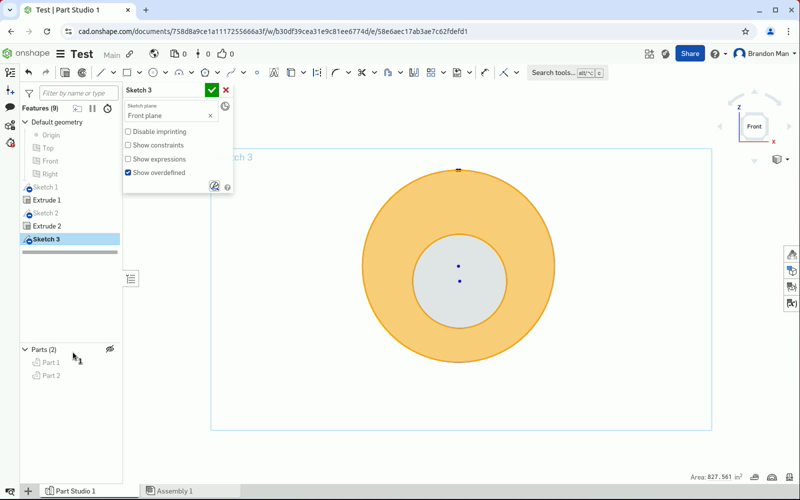
key(shift+y)
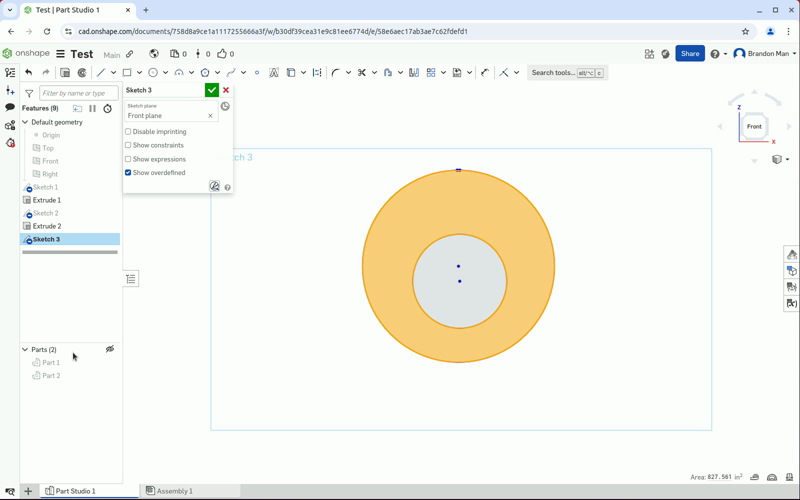
key(shift+e)
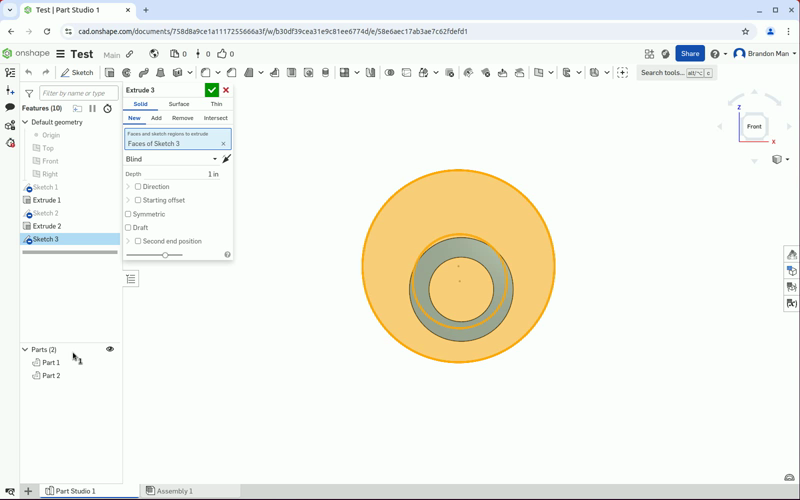
mouse_move(143, 106)
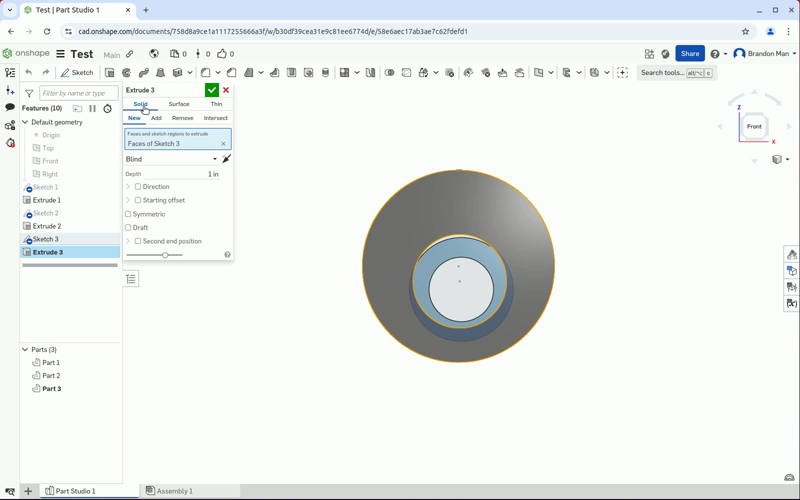
click(143, 106)
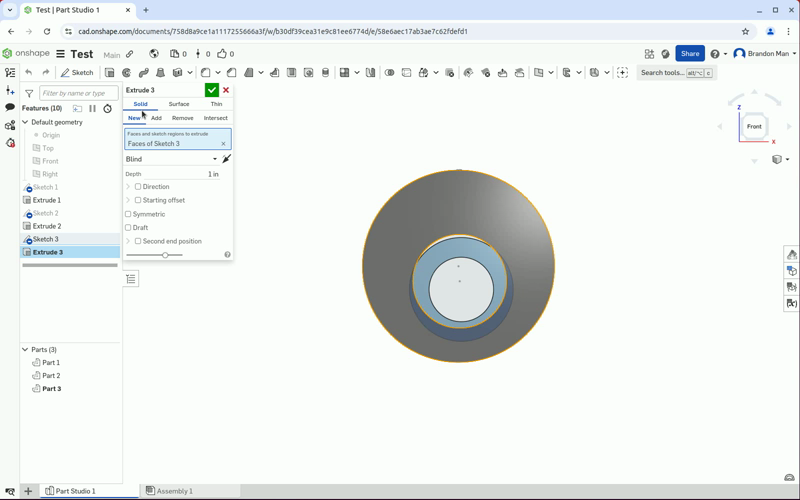
mouse_move(137, 120)
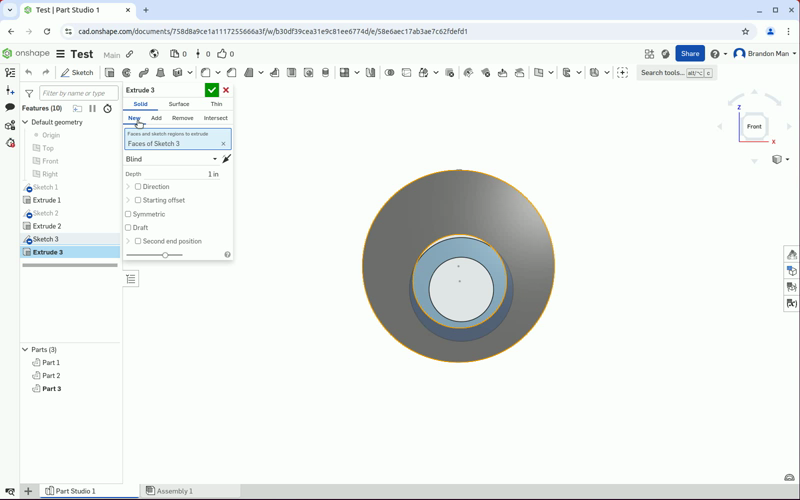
click(137, 120)
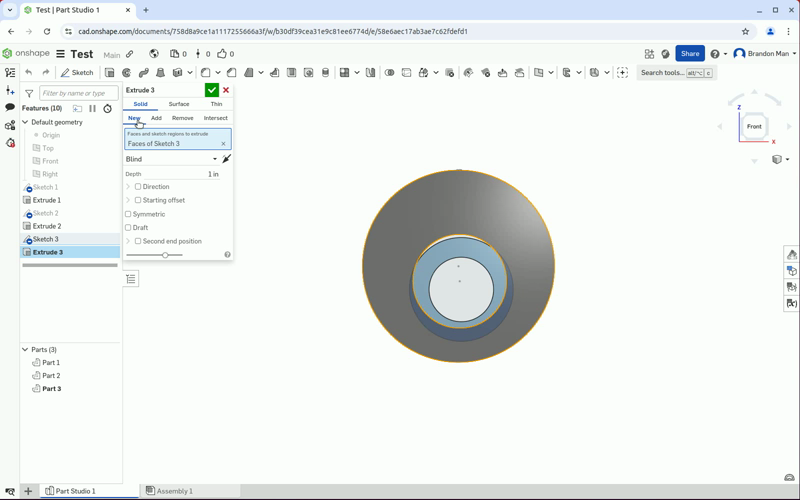
key(tab, 4)
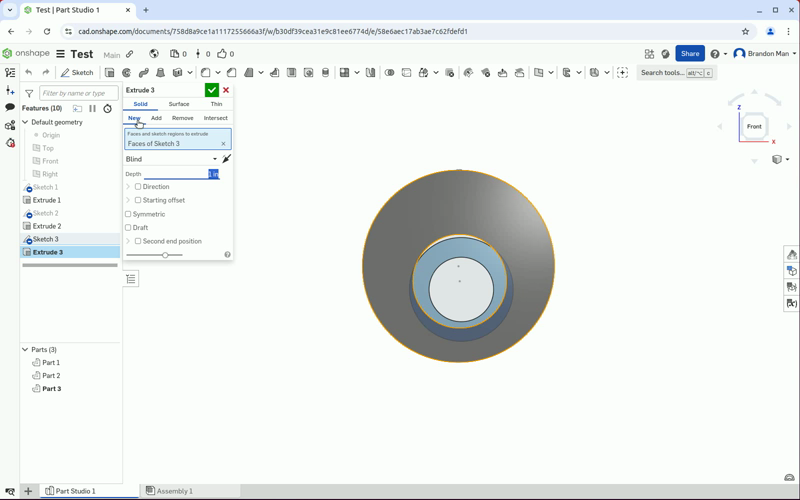
text(-2.407)
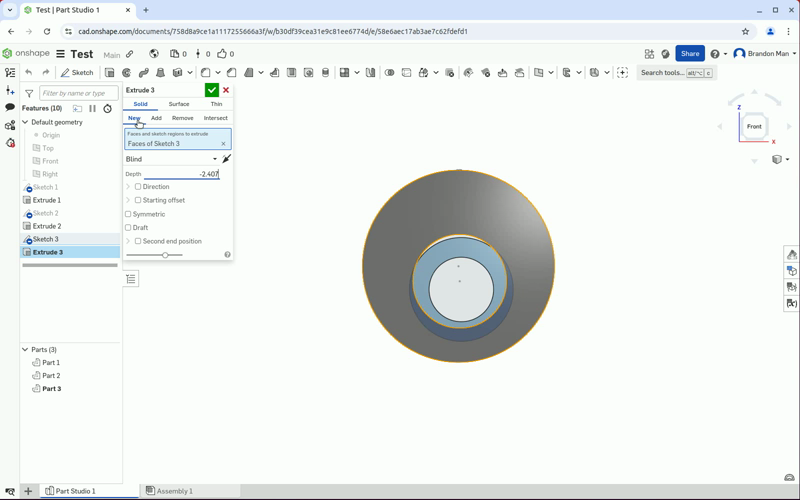
key(enter)
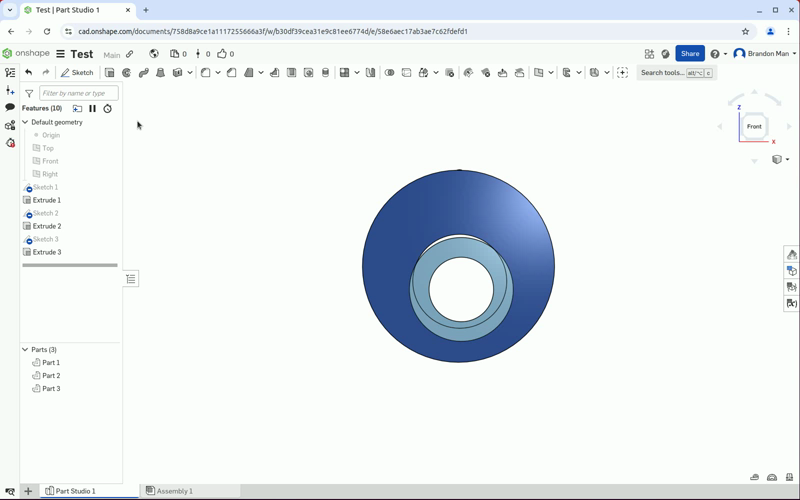
key(shift+h)
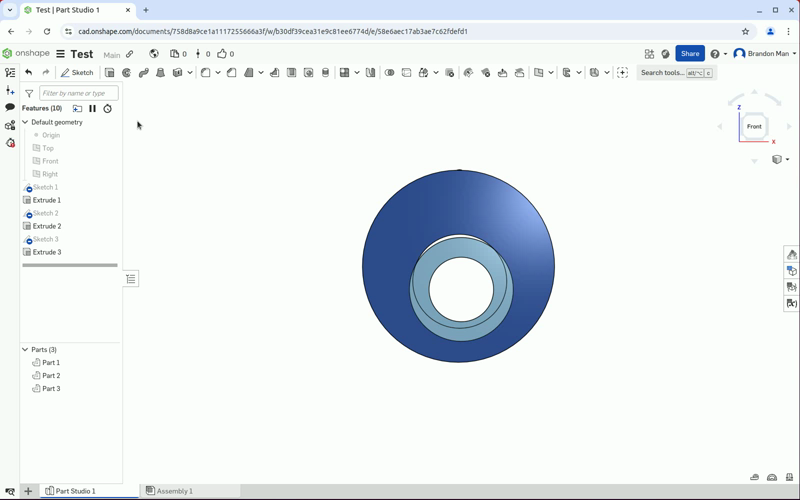
key(shift+h)
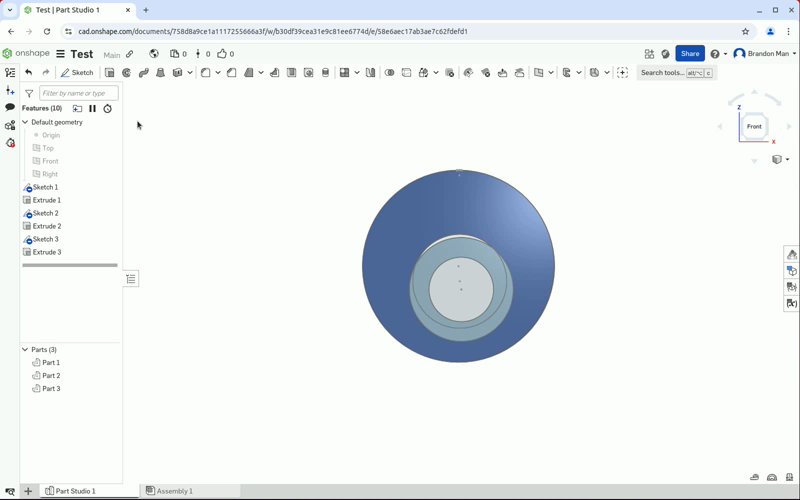
key(shift+7)
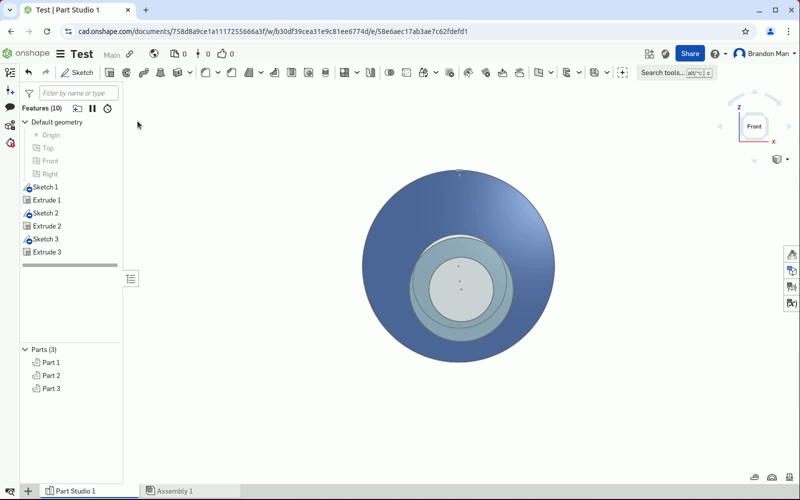
key(left, 2)
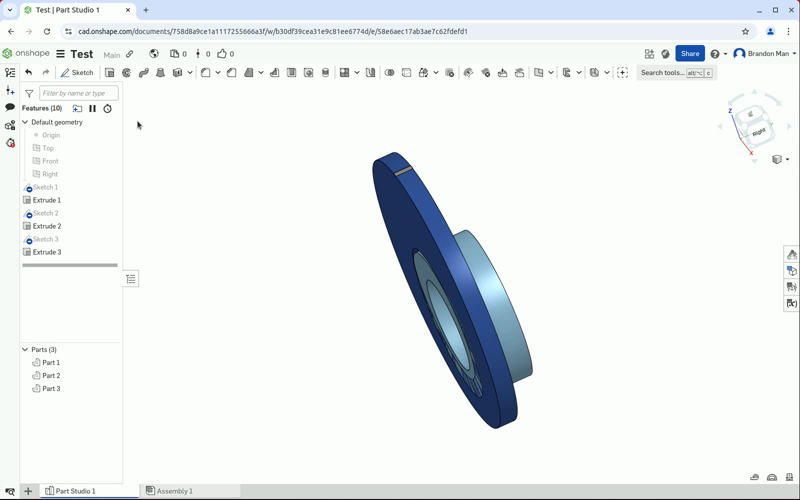
key(down, 2)
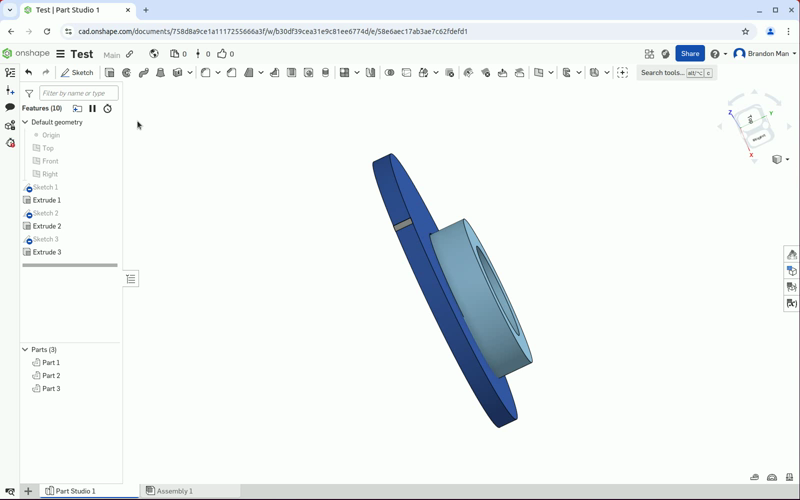
key(up, 2)
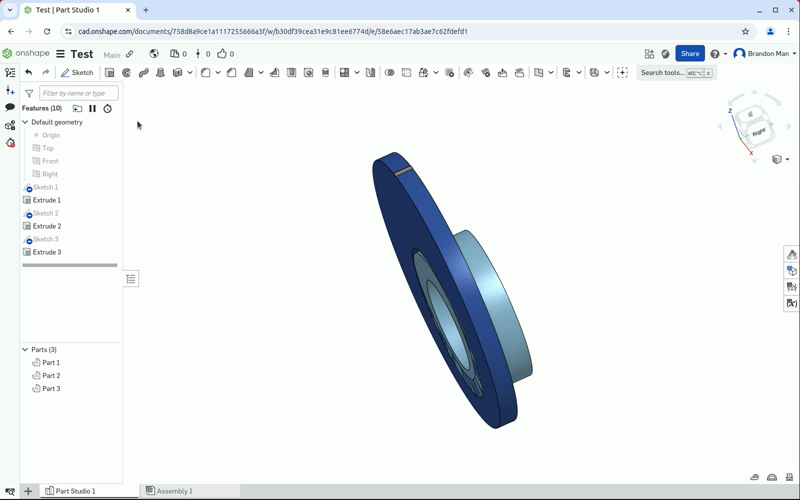
key(right, 2)
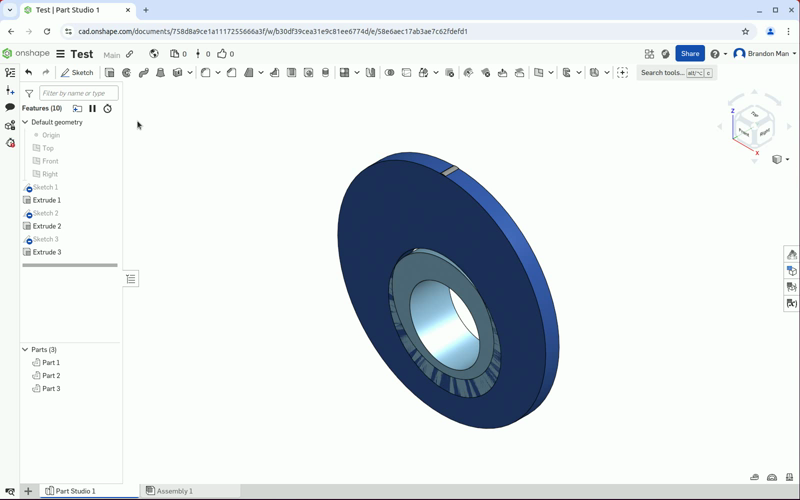
mouse_move(73, 189)
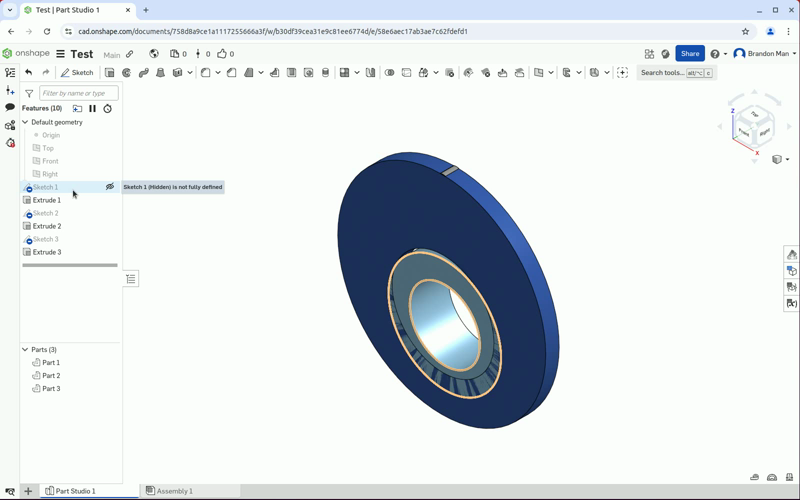
click(73, 189)